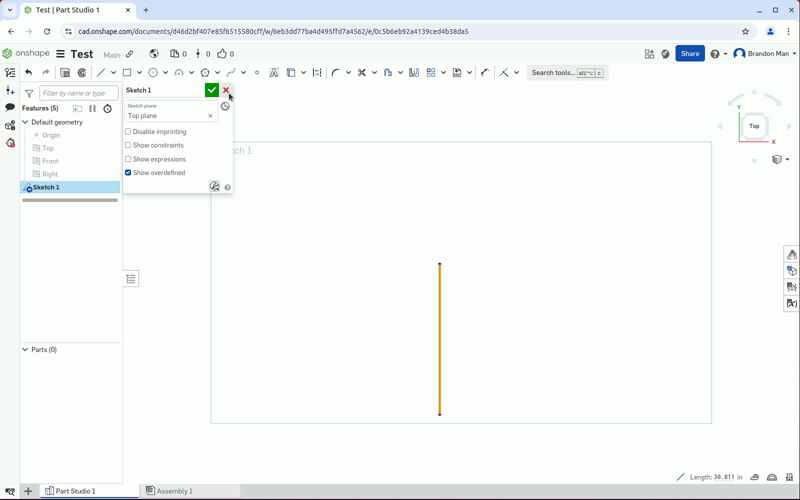
key(shift+h)
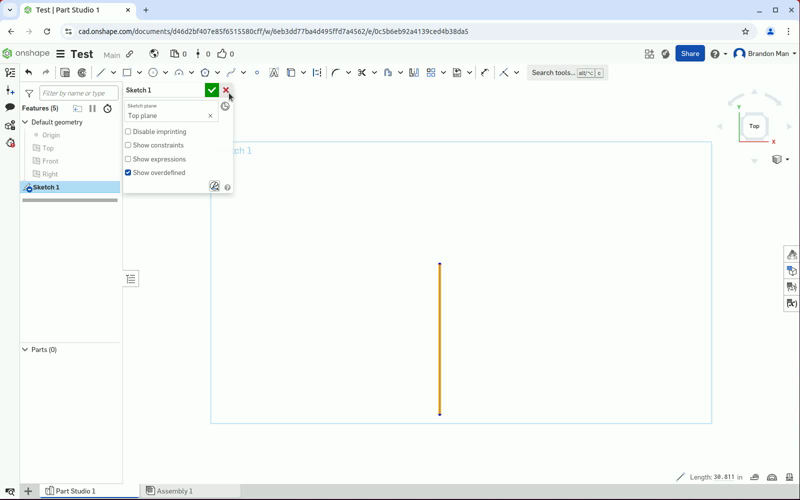
key(shift+s)
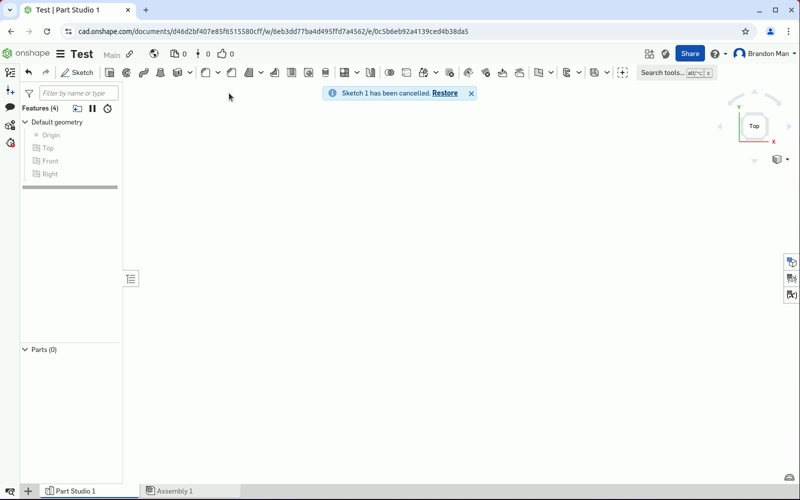
mouse_move(73, 150)
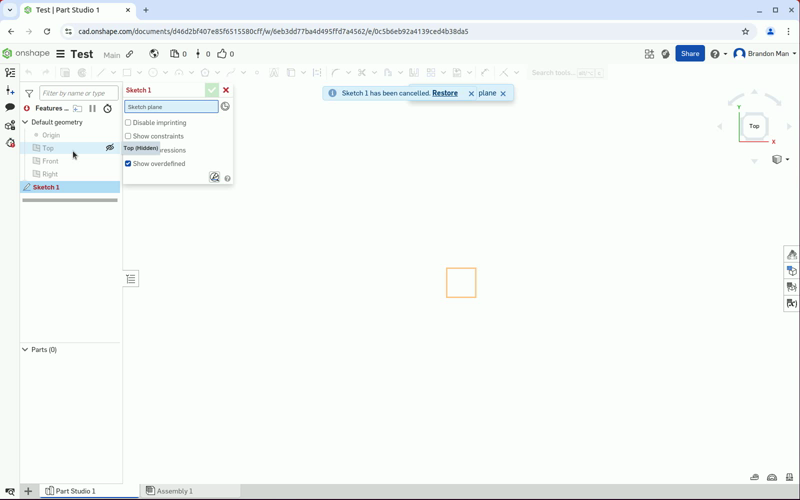
click(73, 150)
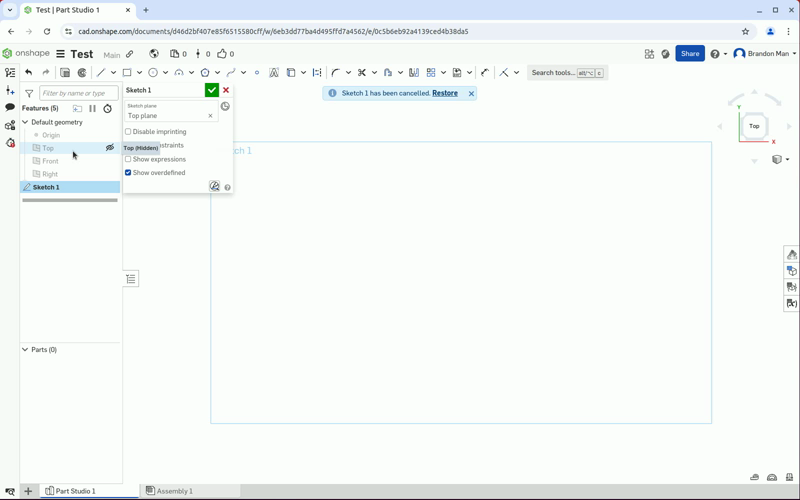
mouse_move(73, 352)
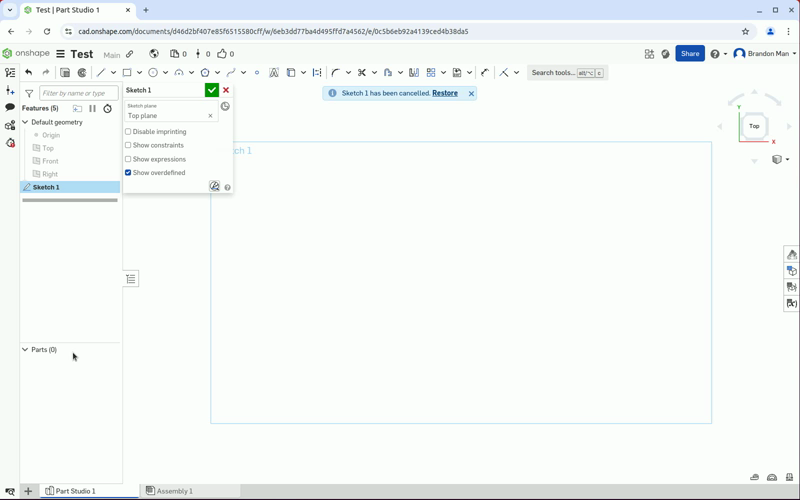
key(y)
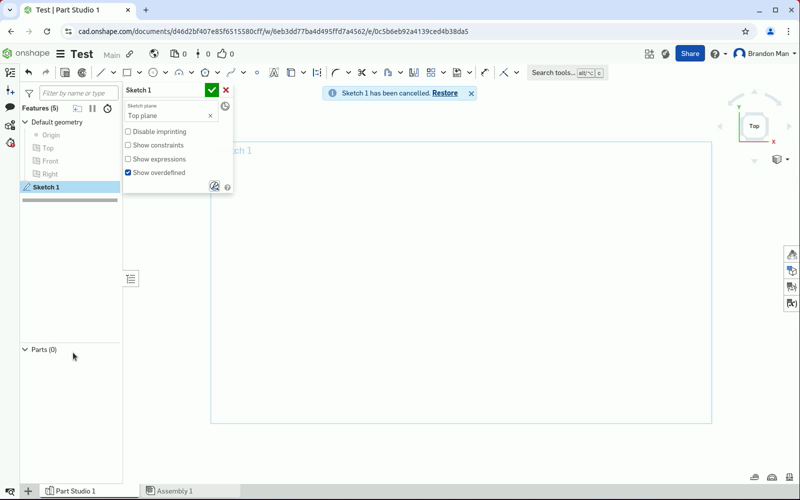
key(l)
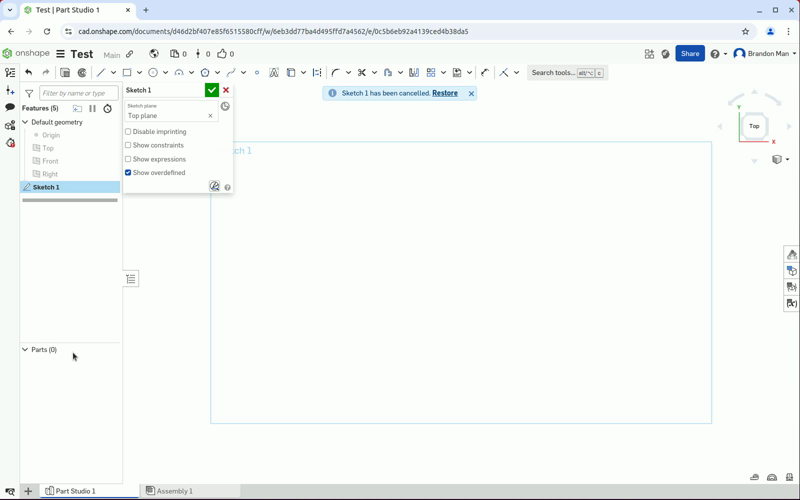
key_down(shift)
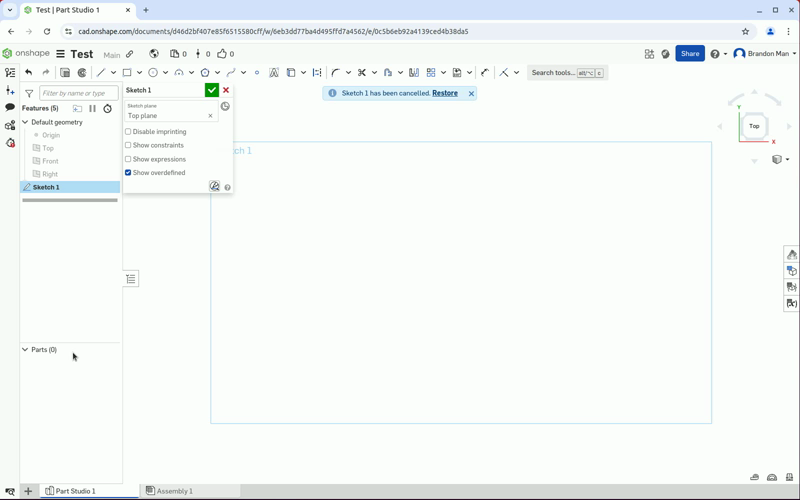
mouse_move(376, 334)
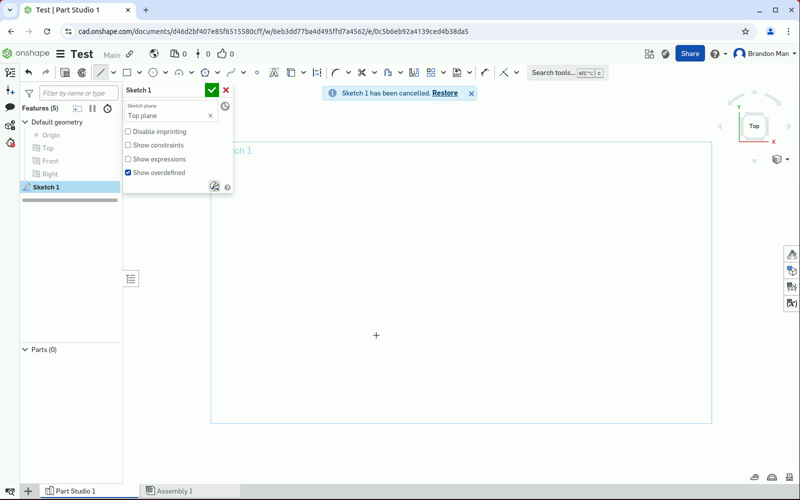
click(376, 334)
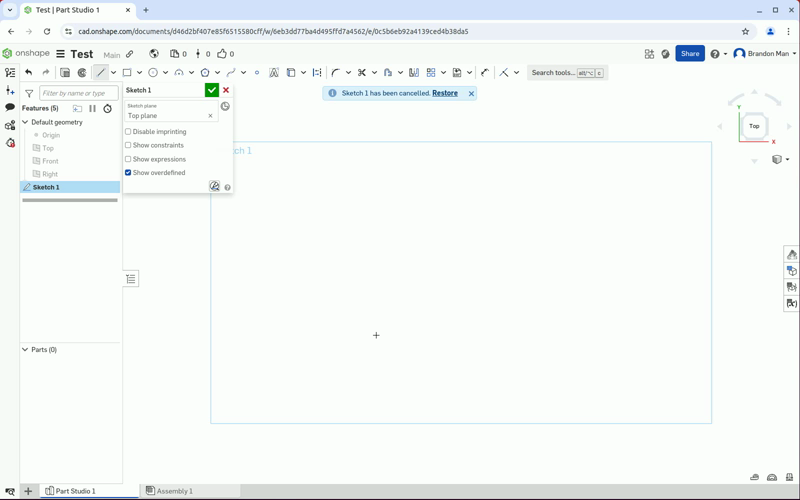
key_up(shift)
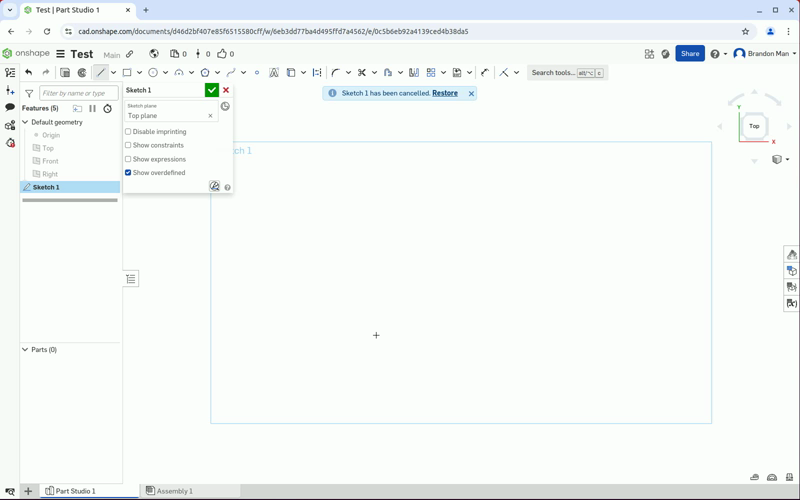
key_down(shift)
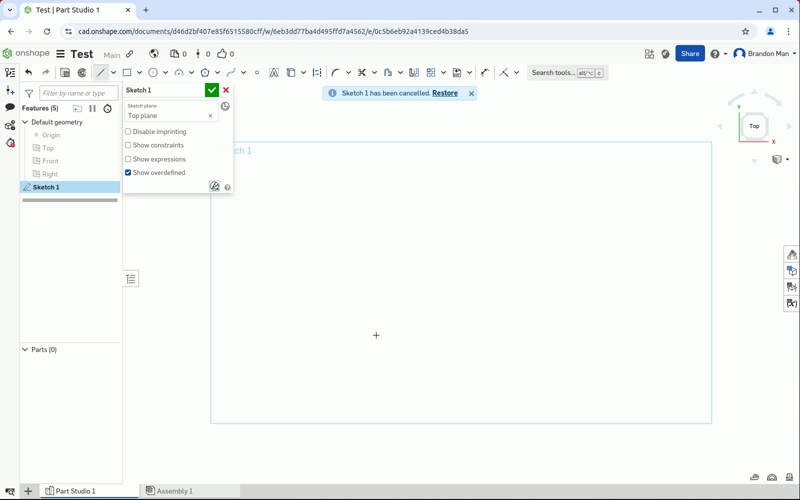
mouse_move(437, 395)
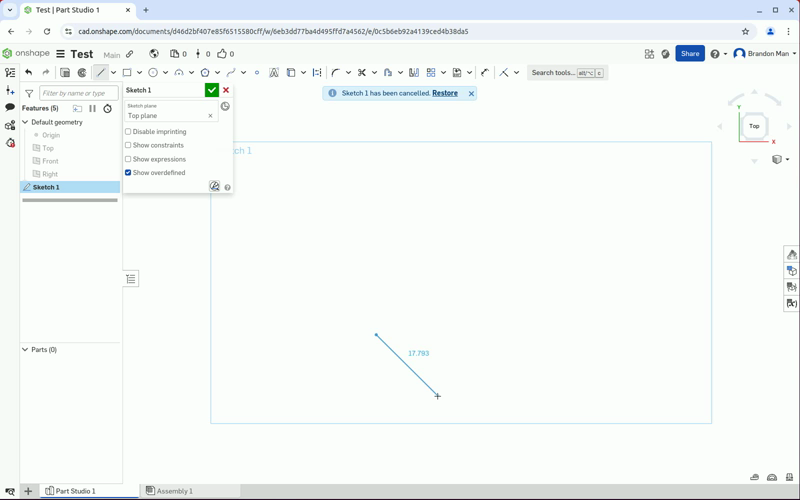
click(437, 395)
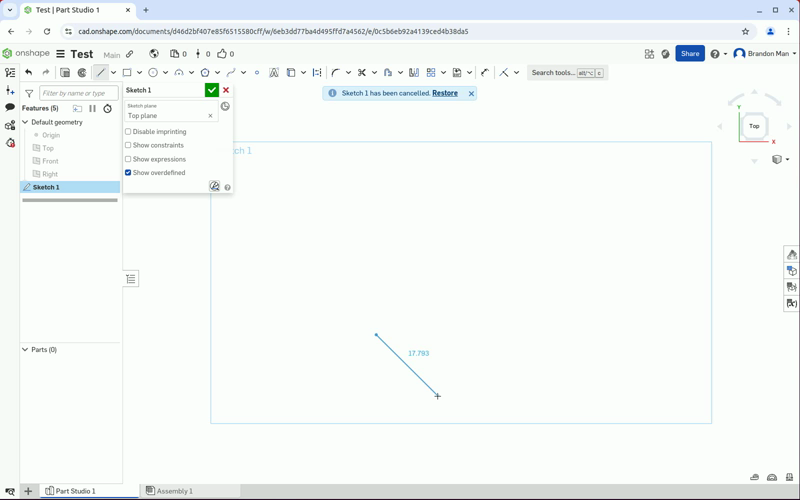
key_up(shift)
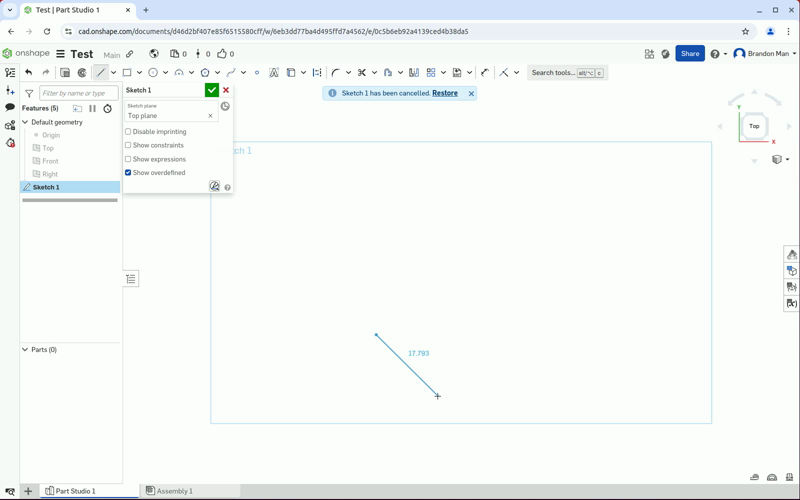
key_down(shift)
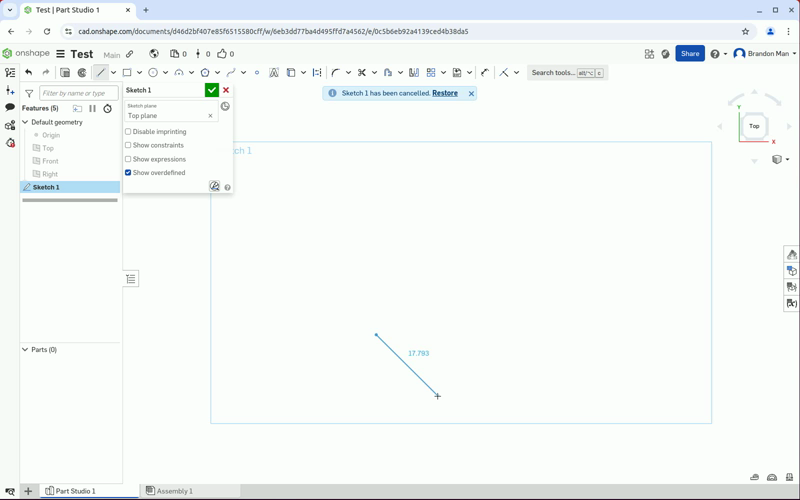
mouse_move(509, 395)
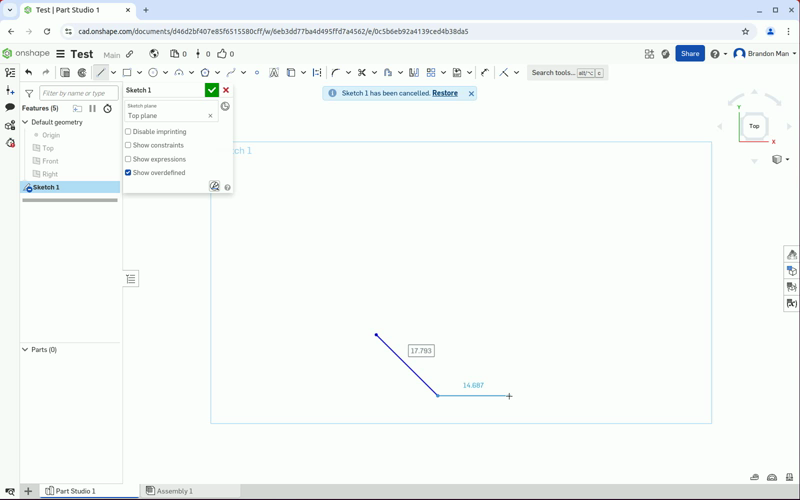
click(509, 395)
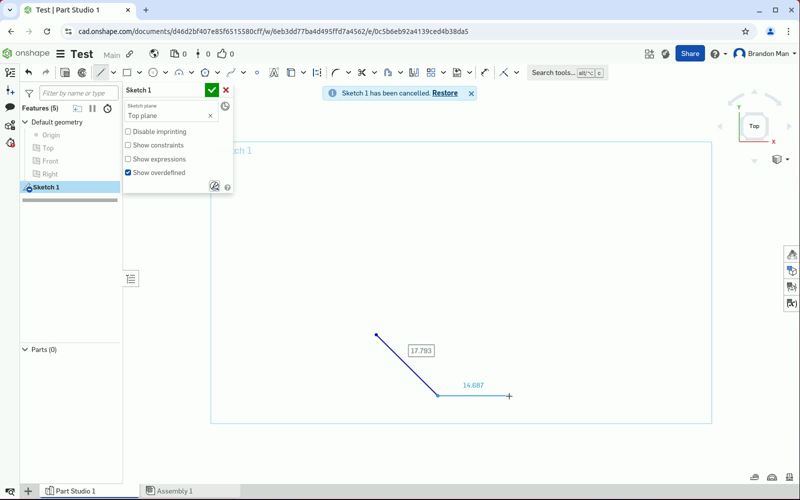
key_up(shift)
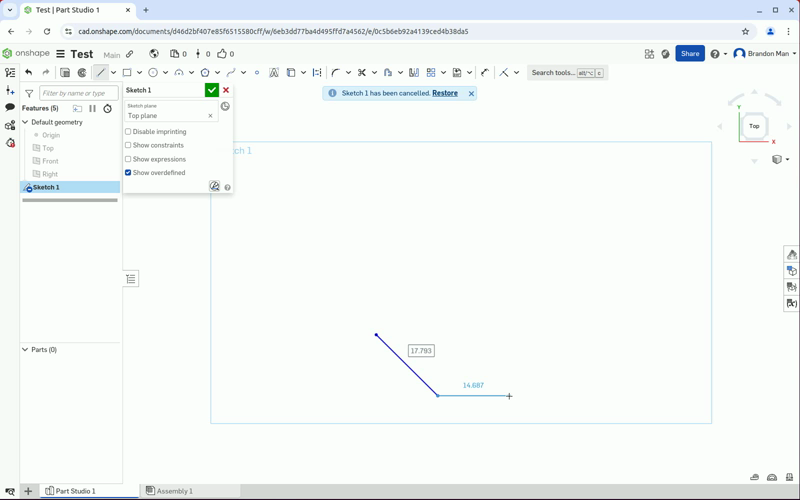
key_down(shift)
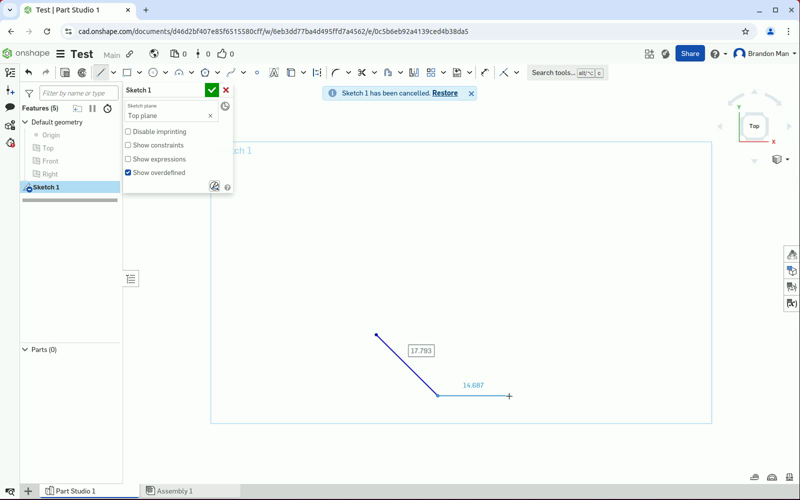
mouse_move(570, 334)
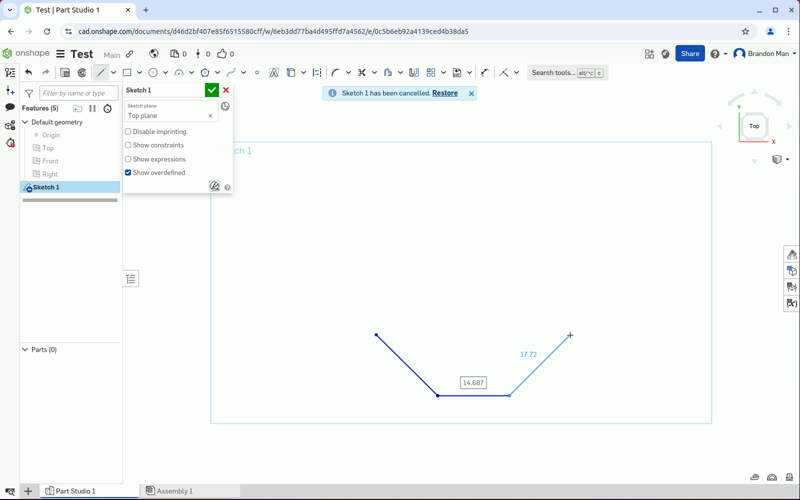
click(570, 334)
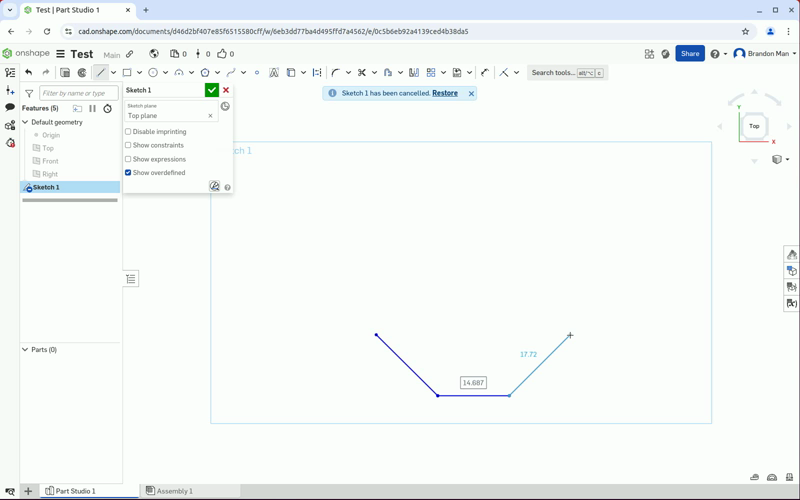
key_up(shift)
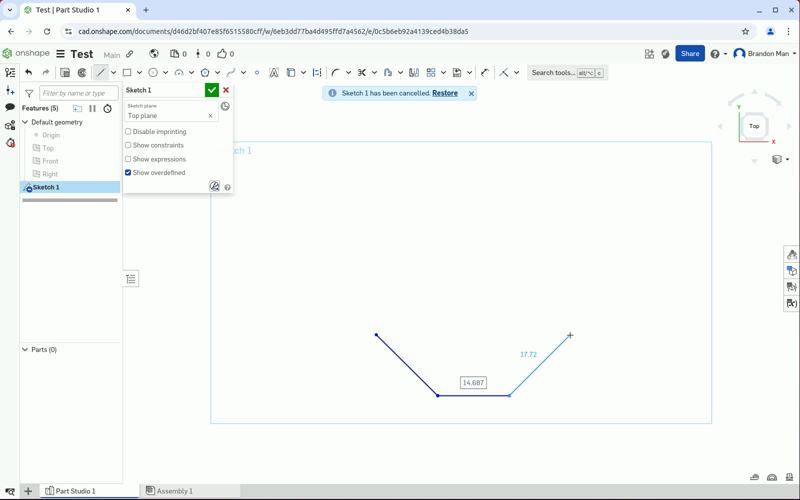
key_down(shift)
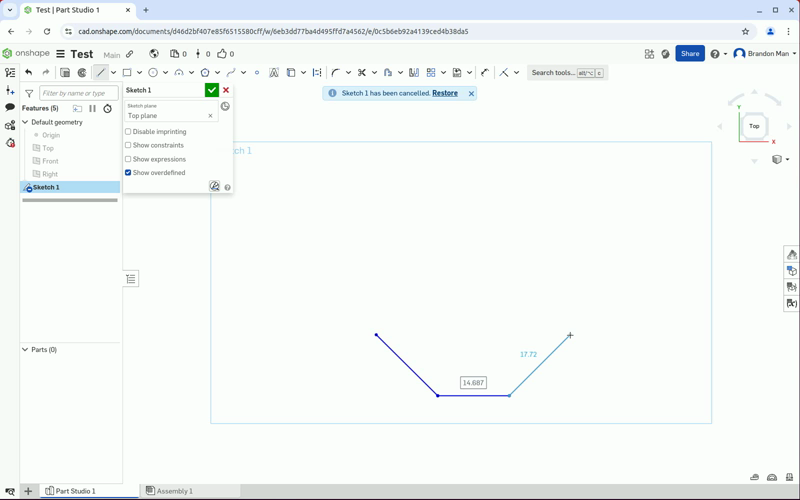
mouse_move(589, 334)
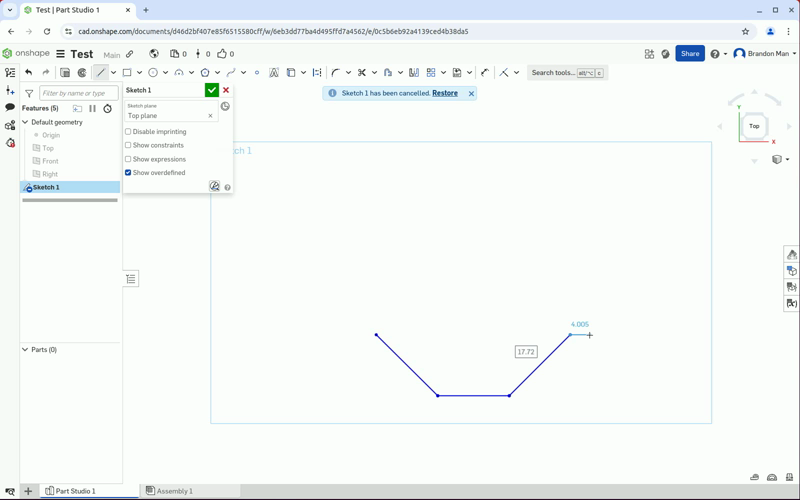
mouse_move(570, 283)
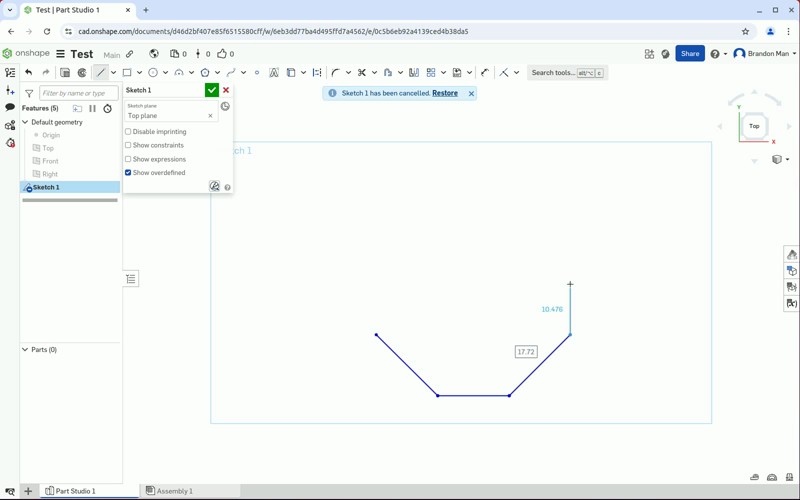
click(570, 283)
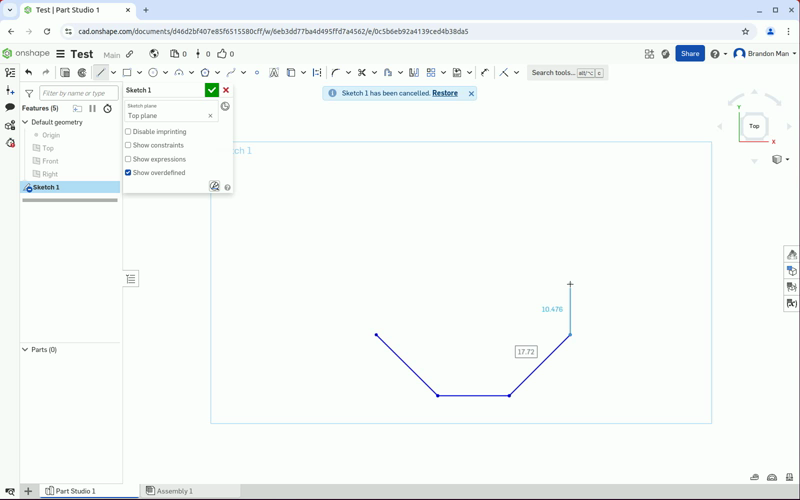
key_up(shift)
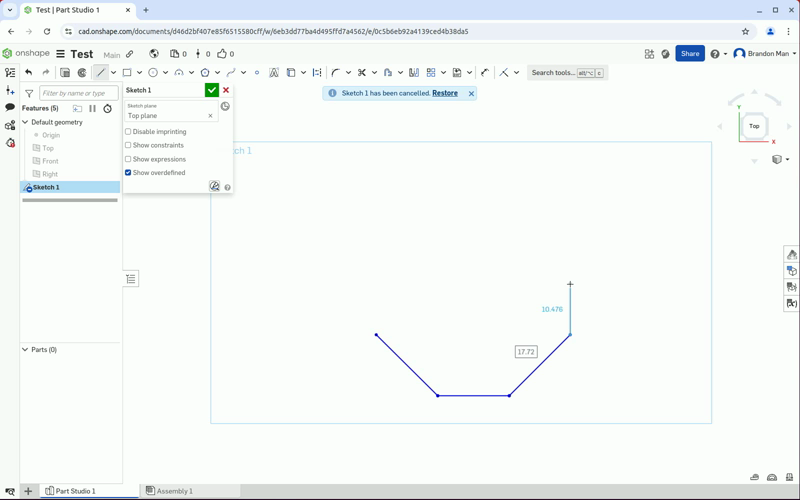
key_down(shift)
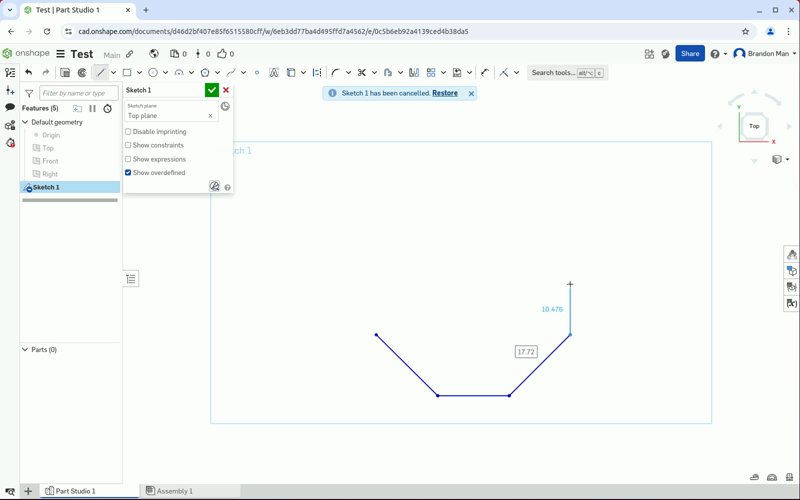
mouse_move(376, 283)
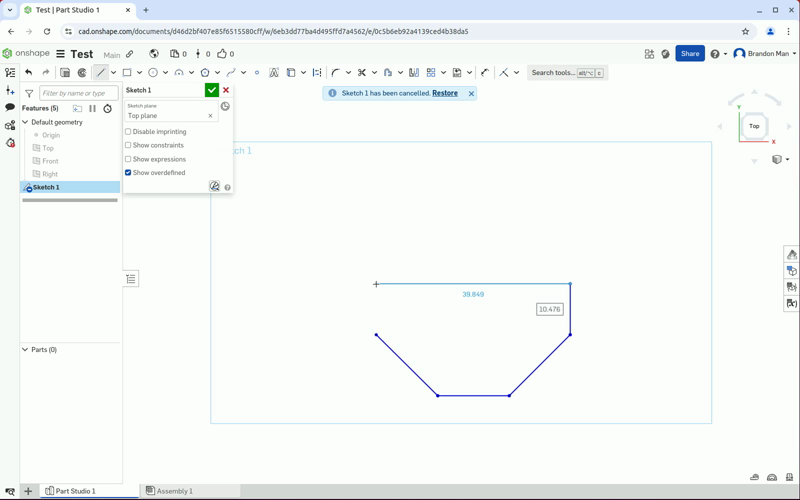
click(376, 283)
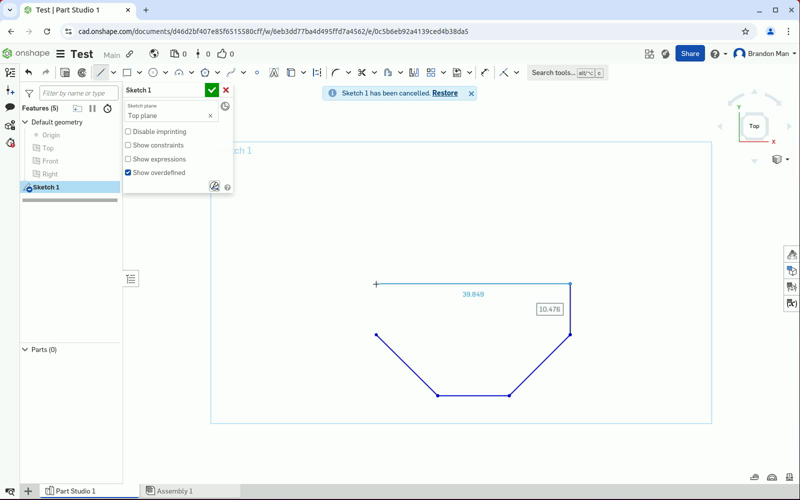
key_up(shift)
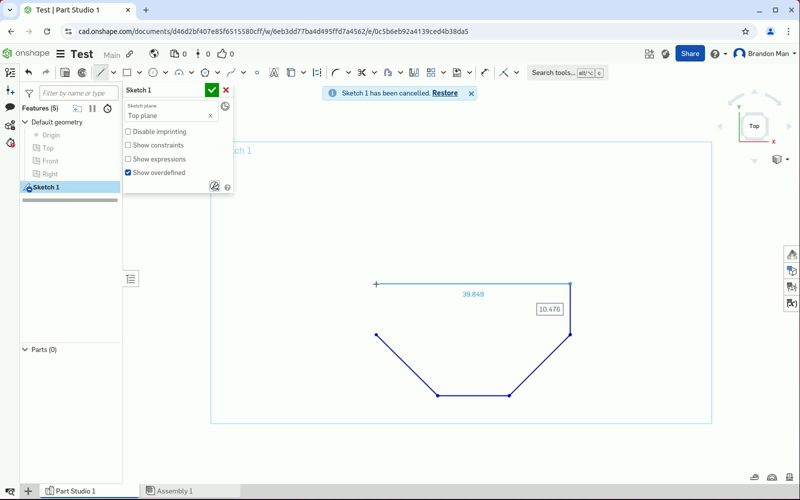
mouse_move(406, 283)
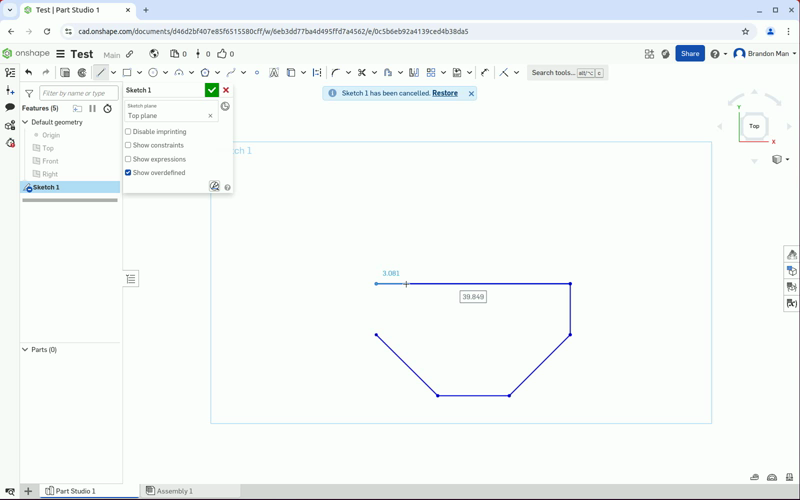
key_down(shift)
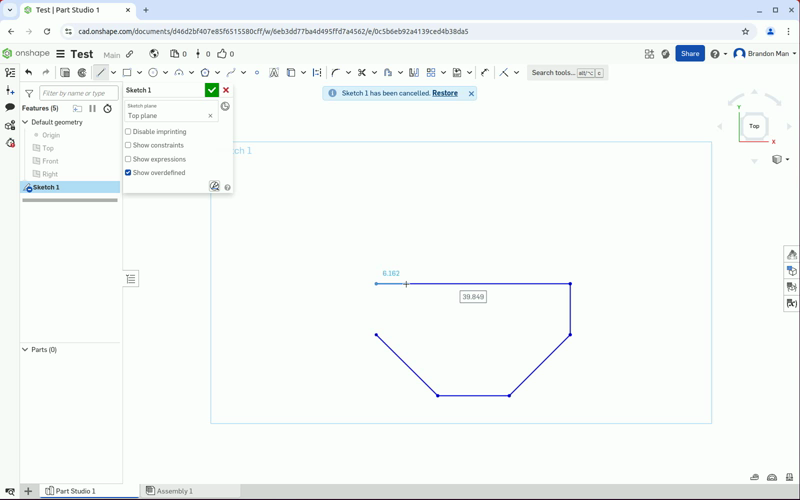
mouse_move(376, 334)
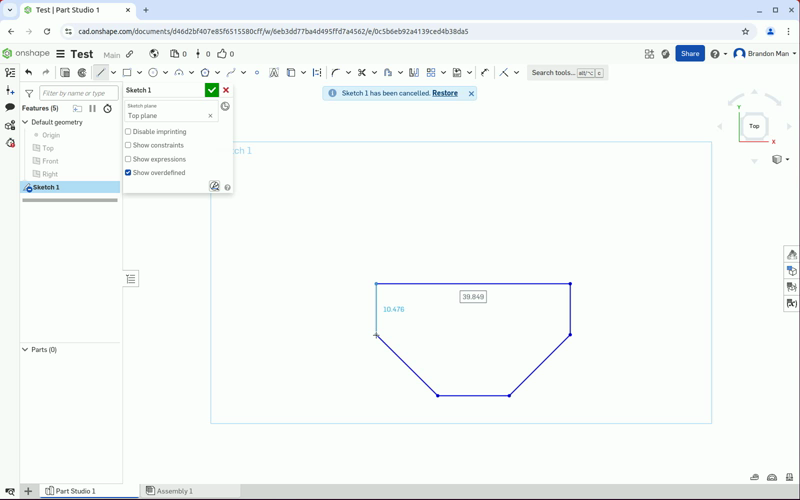
key_up(shift)
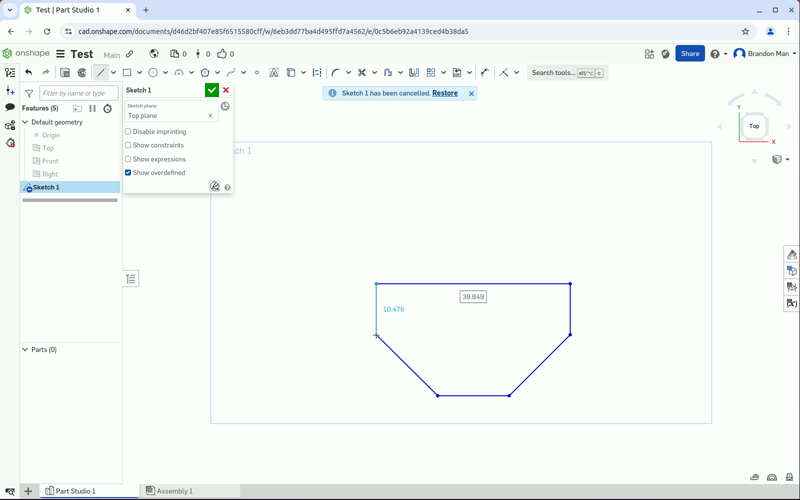
click(376, 334)
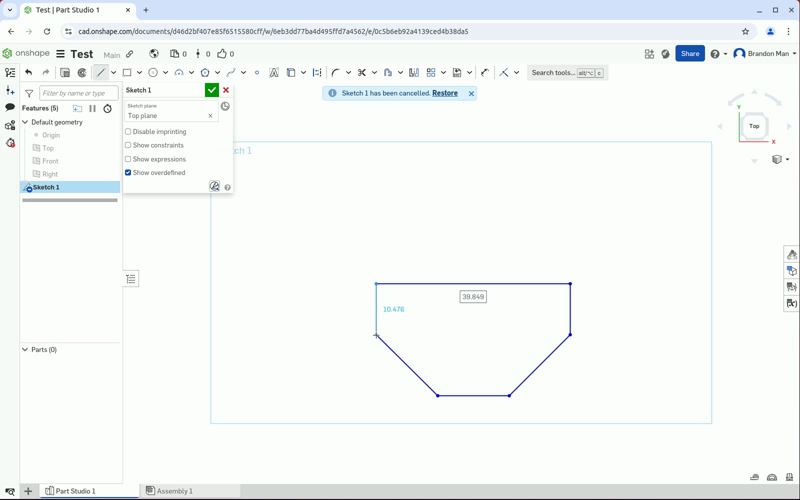
key(esc)
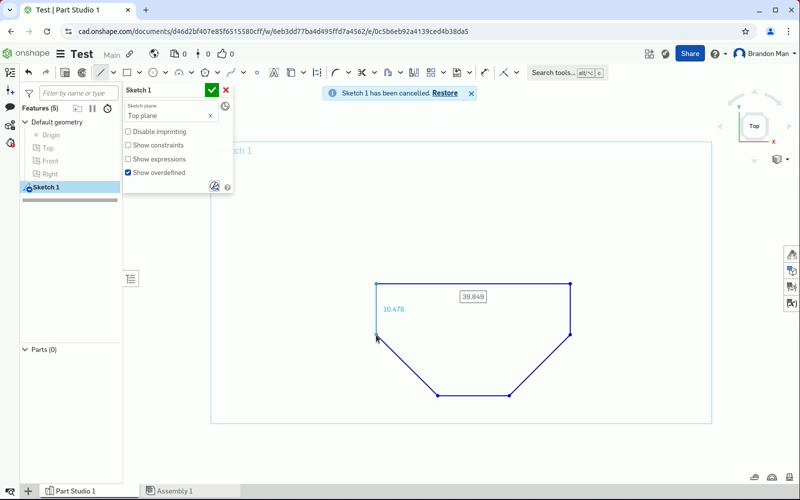
key(c)
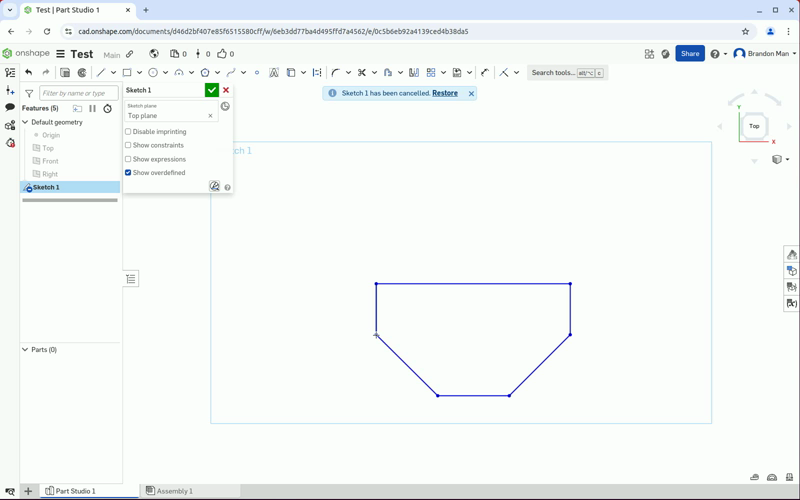
key_down(shift)
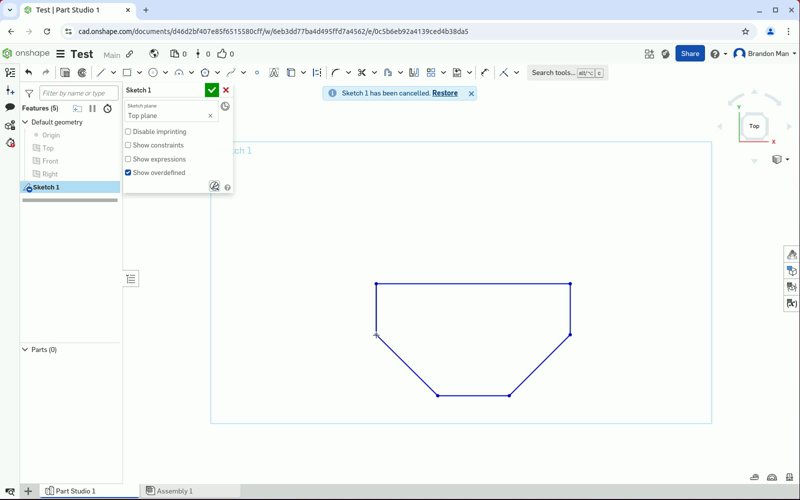
mouse_move(407, 309)
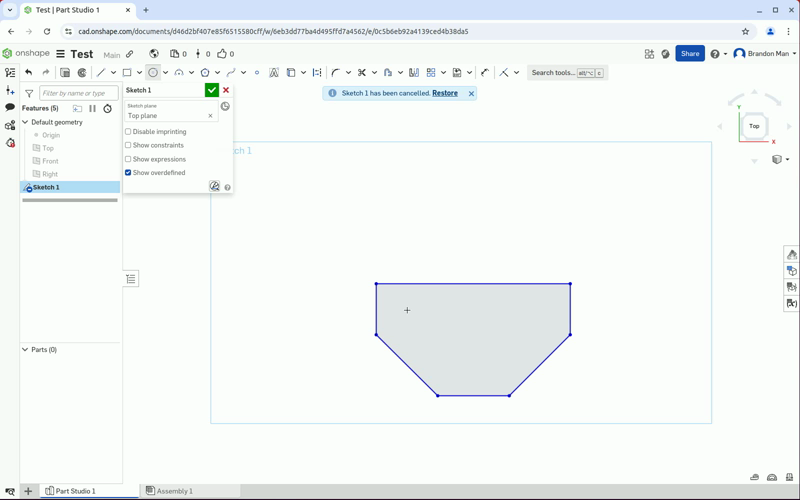
click(407, 309)
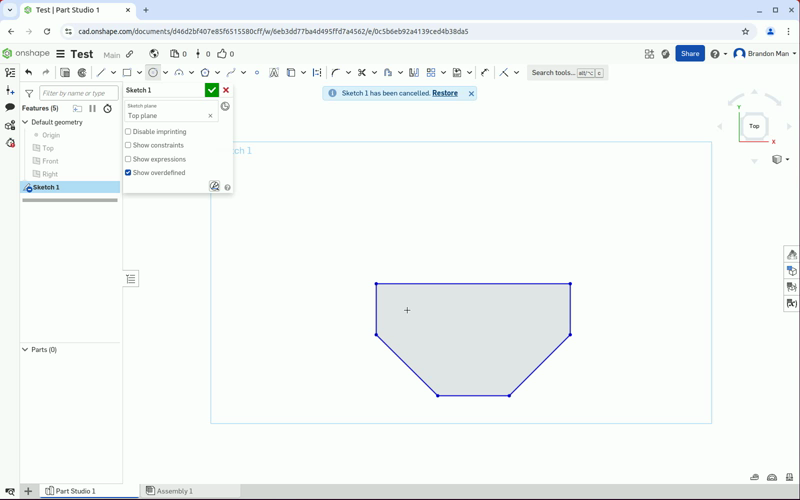
key_up(shift)
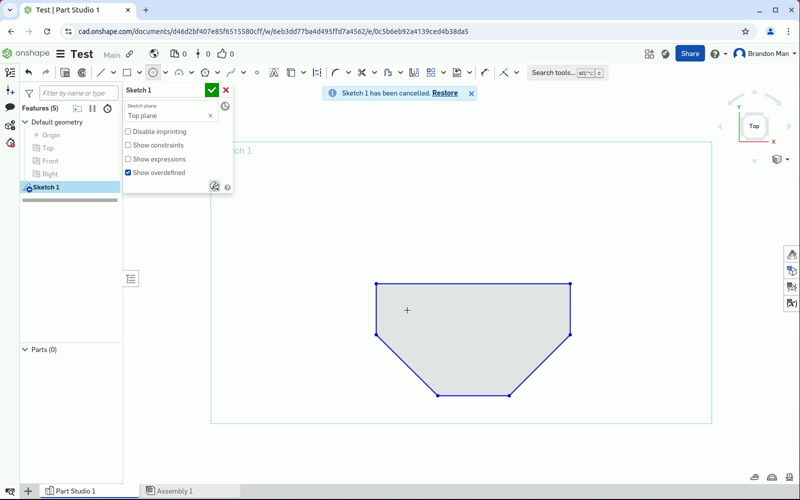
mouse_move(421, 309)
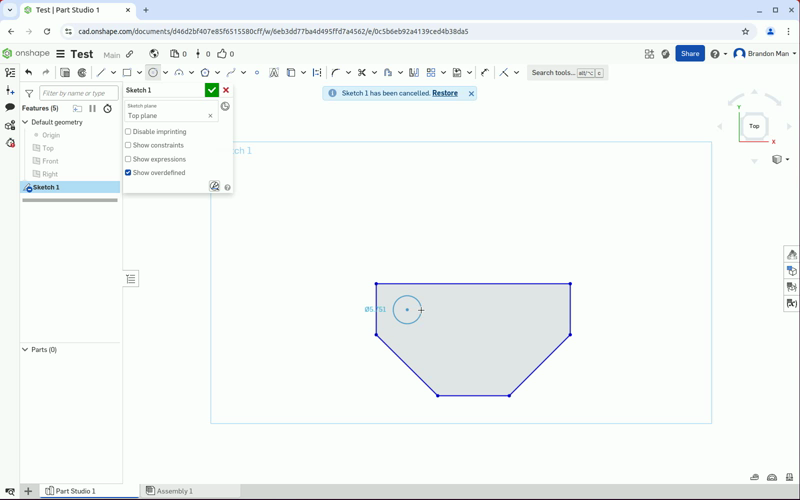
click(421, 309)
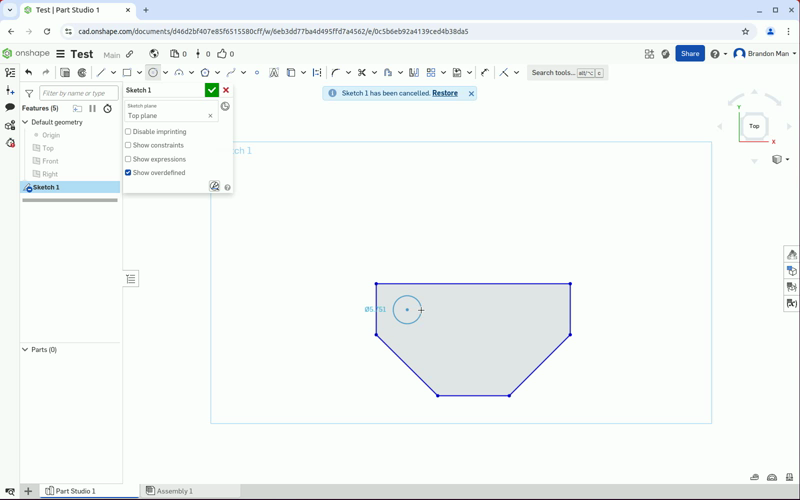
key(esc)
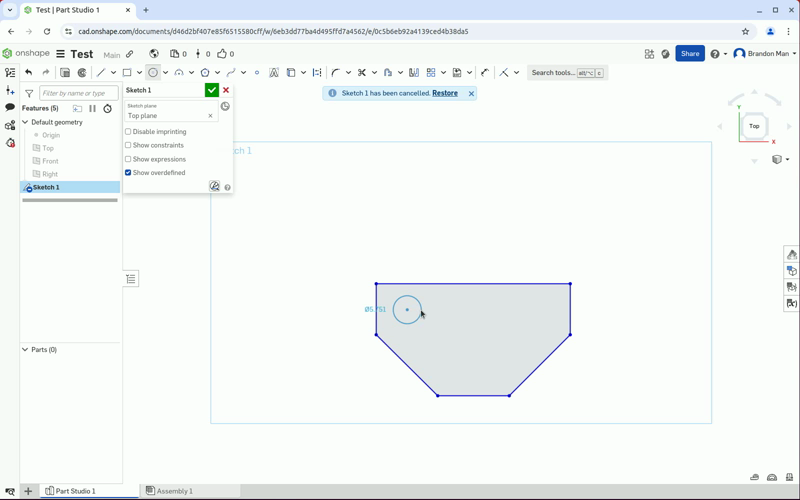
key(c)
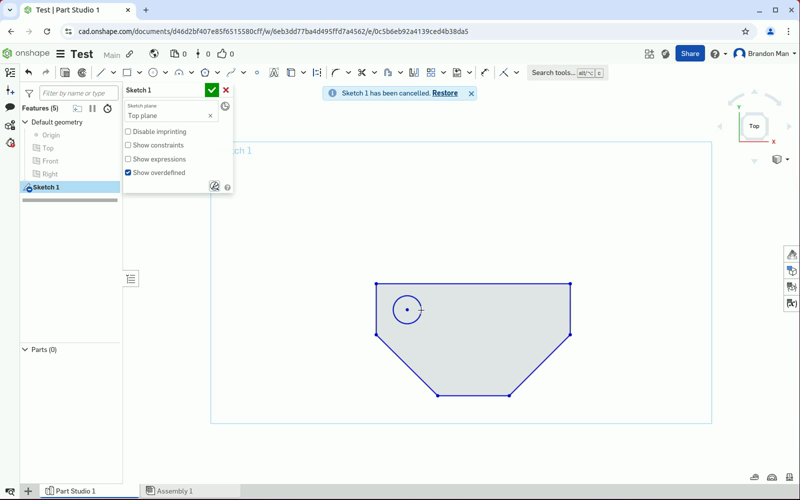
key_down(shift)
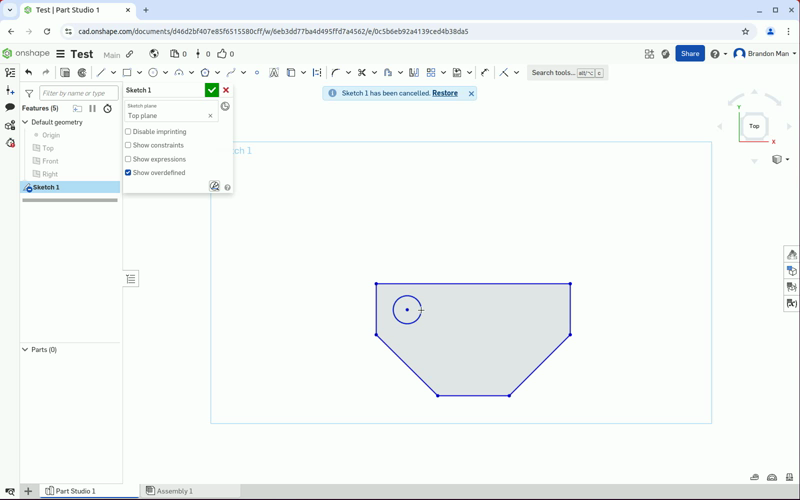
mouse_move(539, 309)
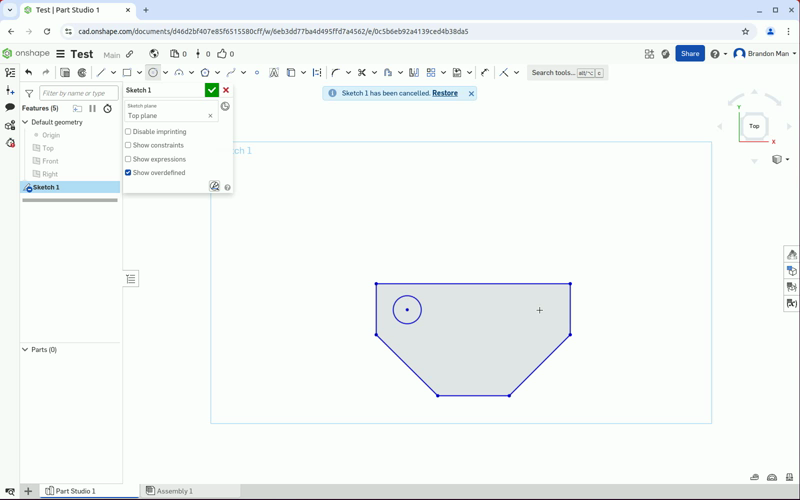
click(539, 309)
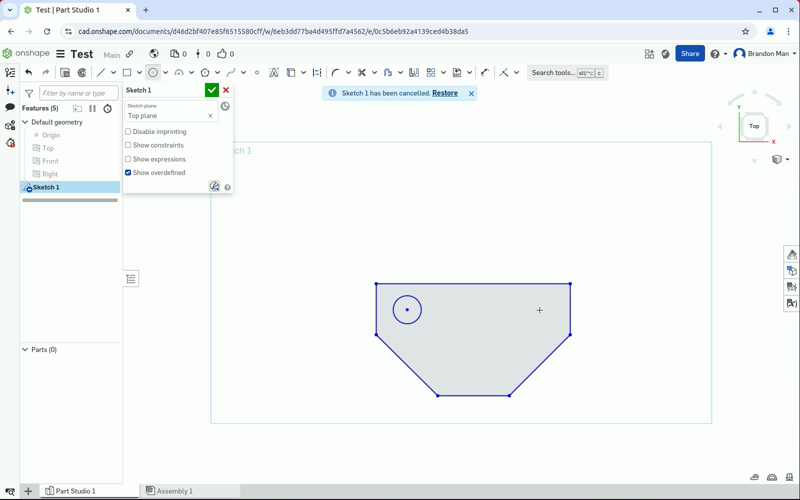
key_up(shift)
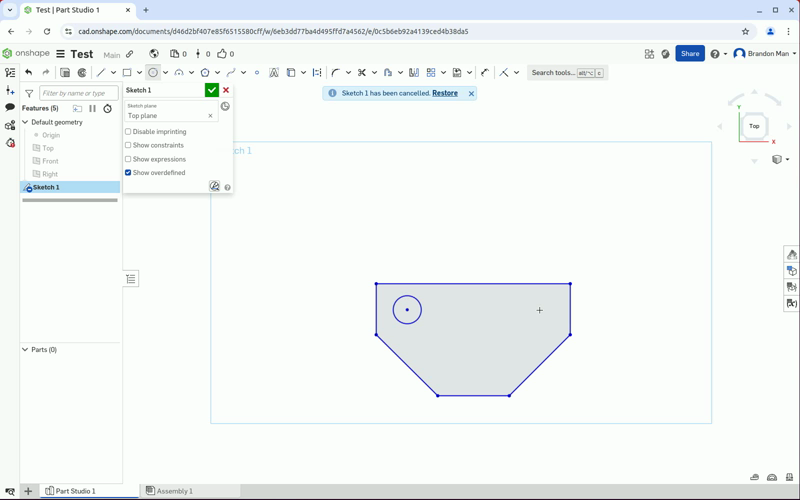
mouse_move(554, 309)
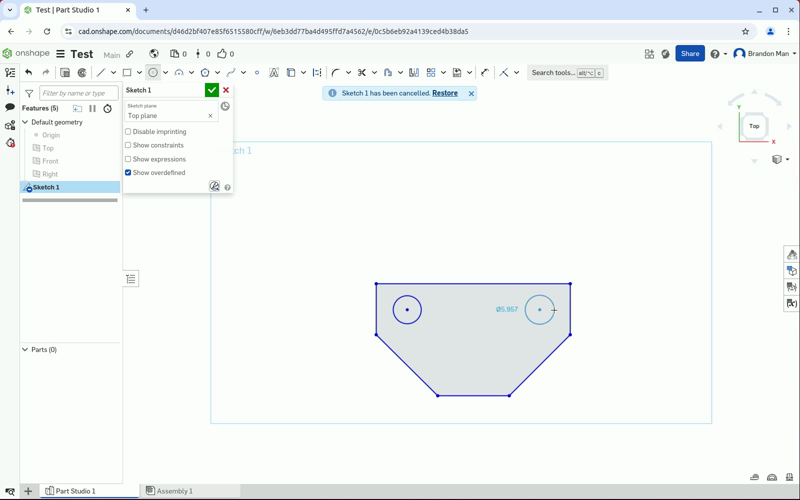
click(554, 309)
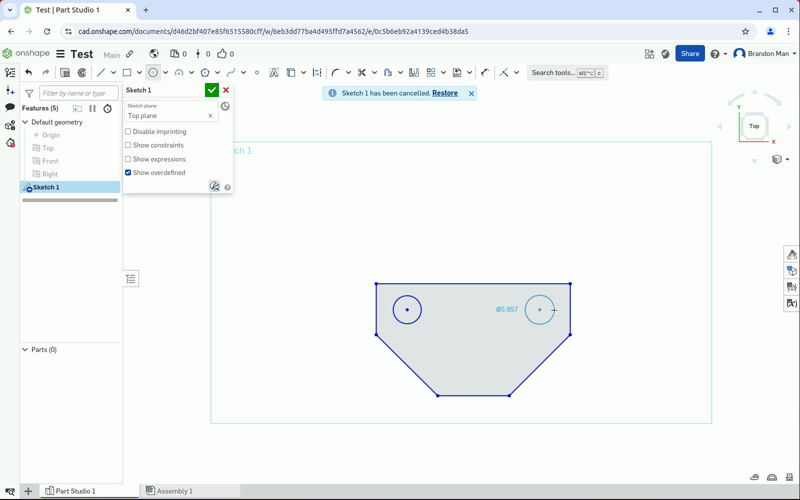
key(esc)
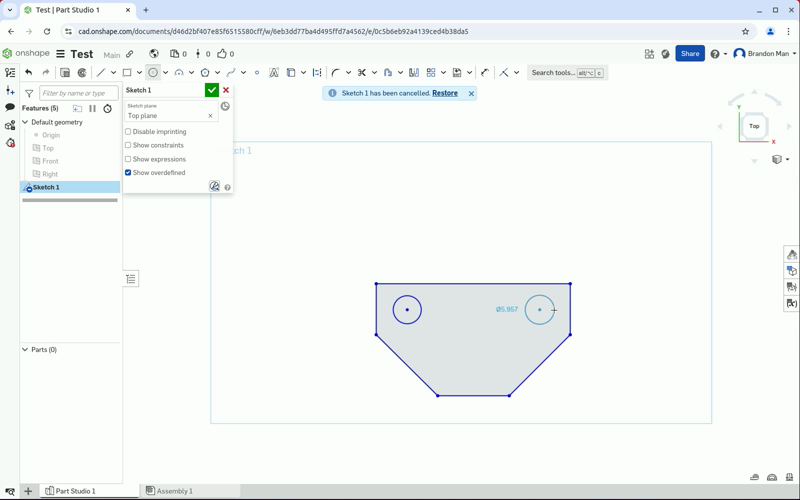
mouse_move(472, 343)
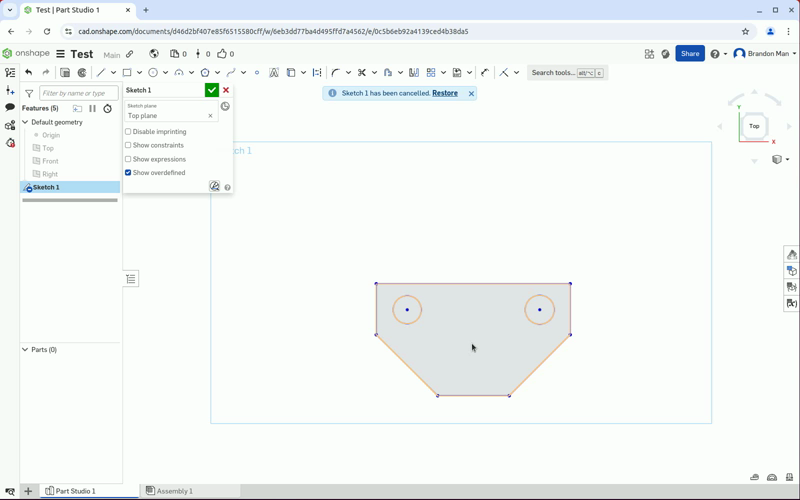
click(472, 343)
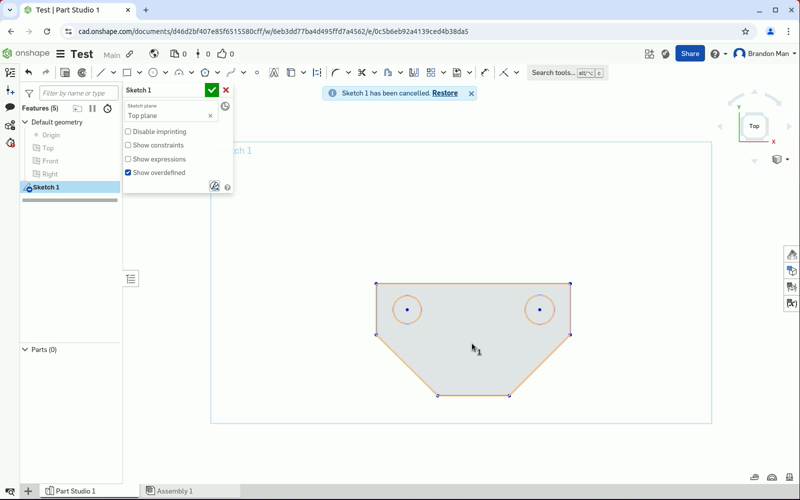
mouse_move(73, 352)
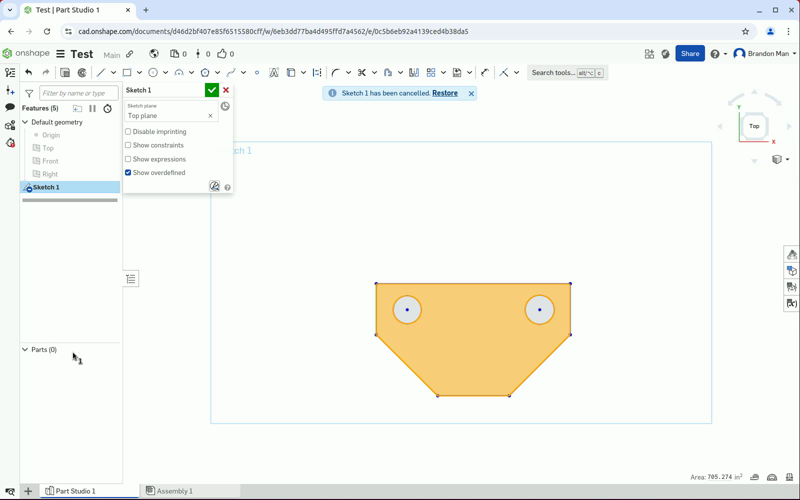
key(shift+y)
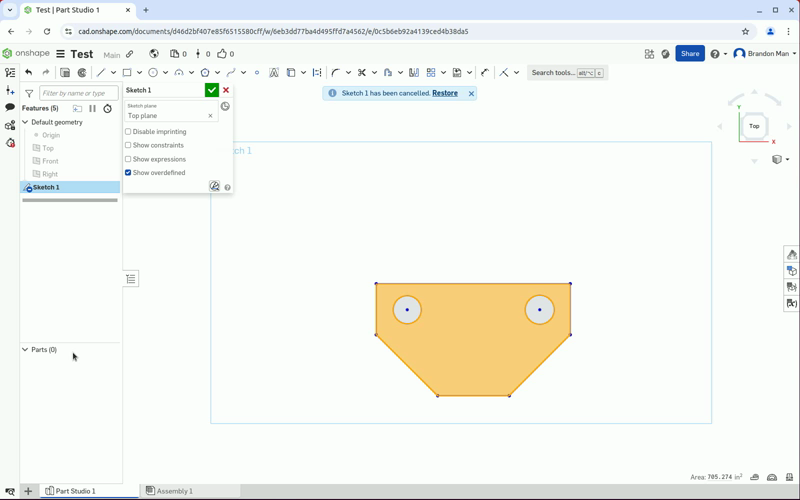
key(shift+e)
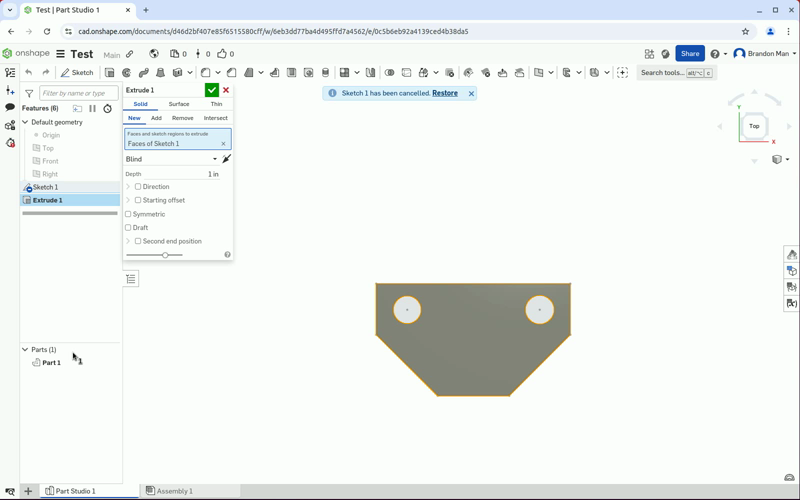
mouse_move(143, 106)
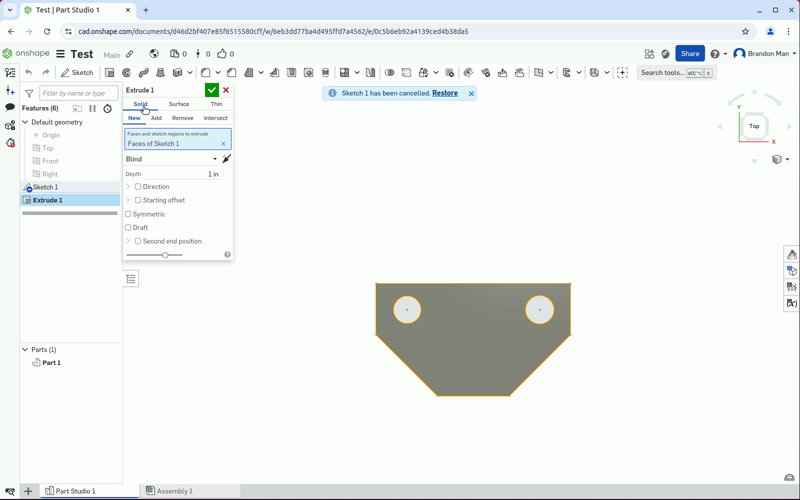
click(143, 106)
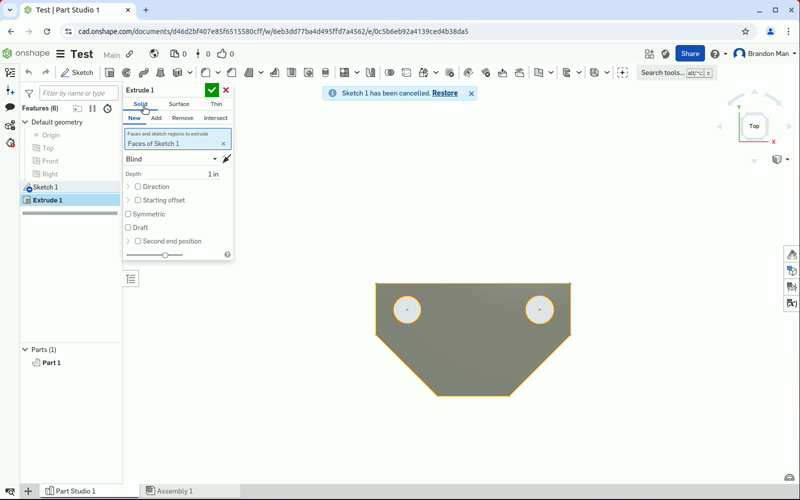
mouse_move(137, 120)
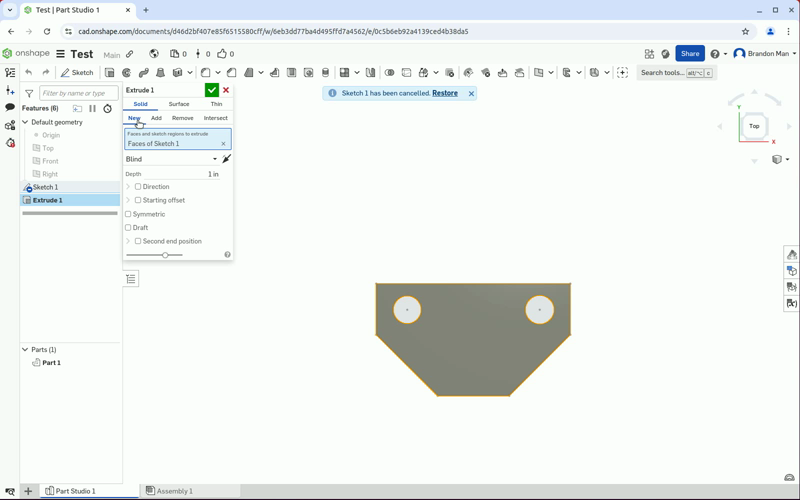
click(137, 120)
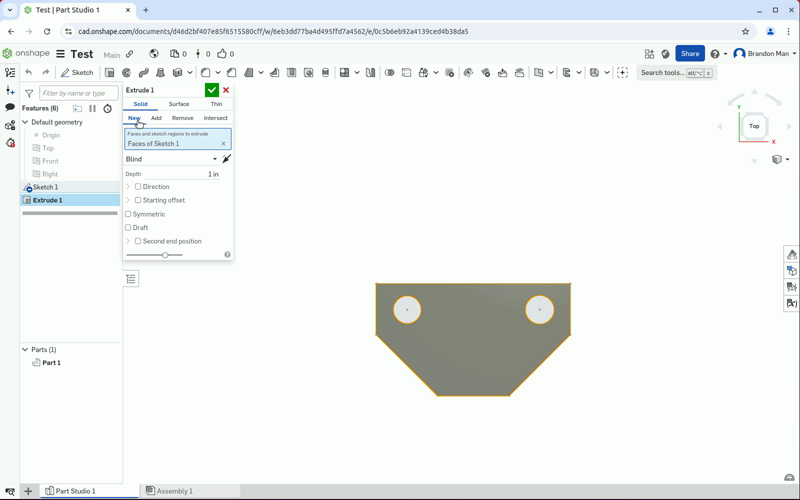
key(tab, 4)
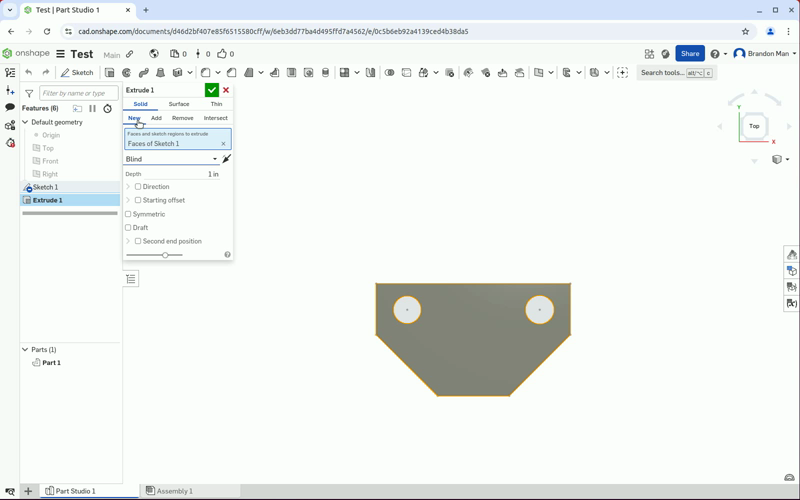
text(4.092)
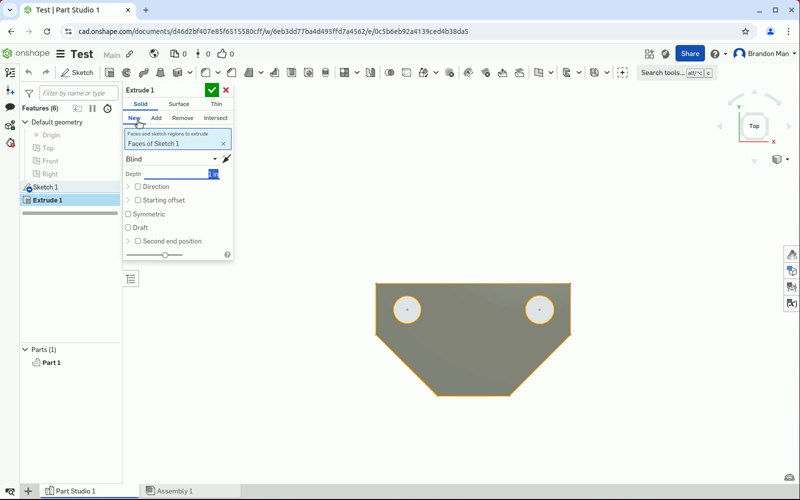
key(enter)
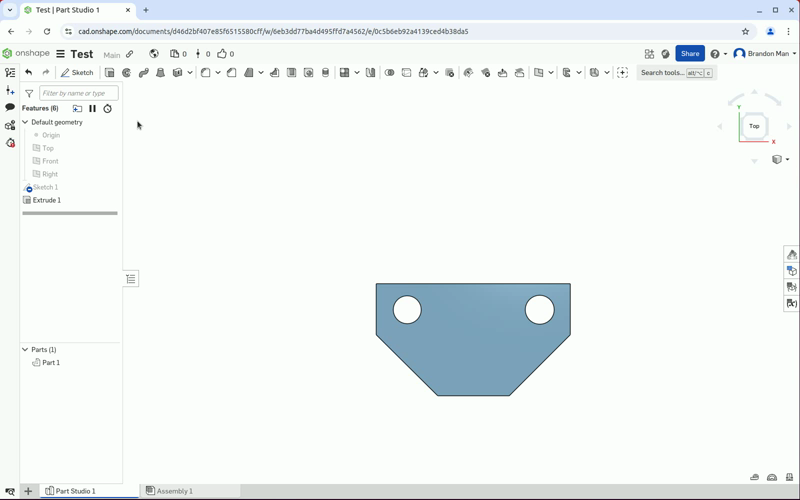
key(shift+h)
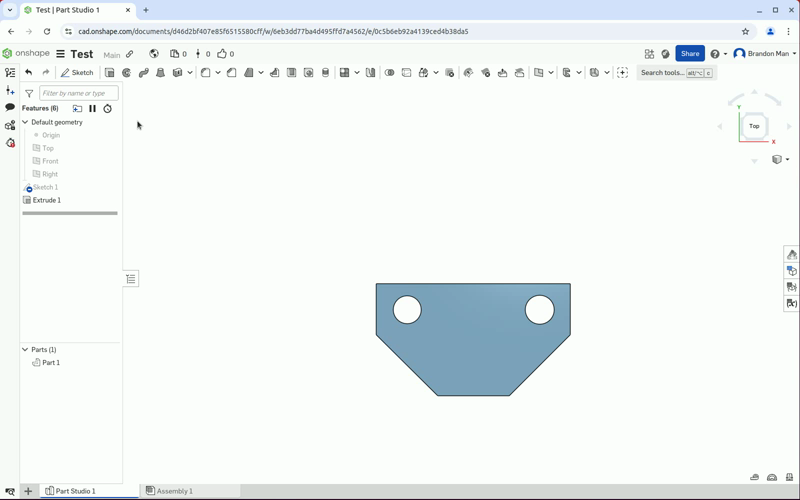
key(shift+h)
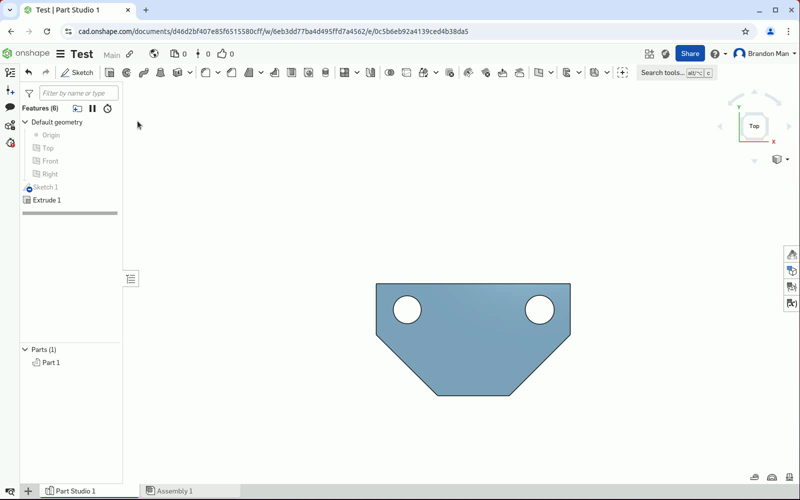
mouse_move(73, 189)
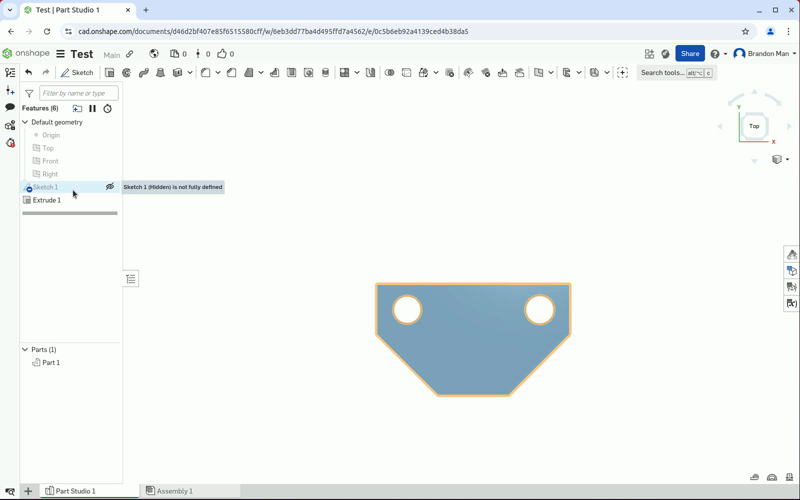
click(73, 189)
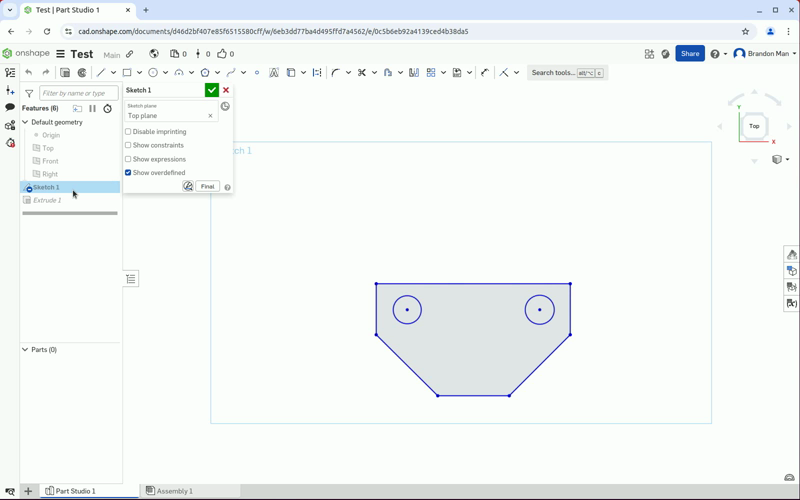
mouse_move(229, 92)
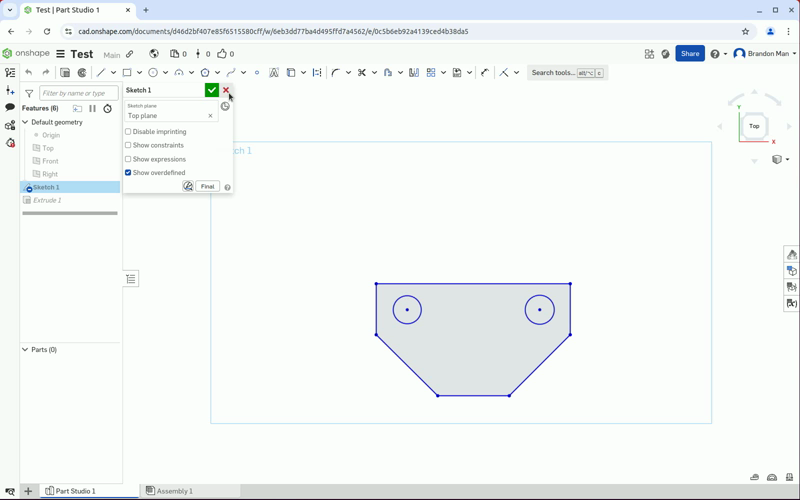
click(229, 92)
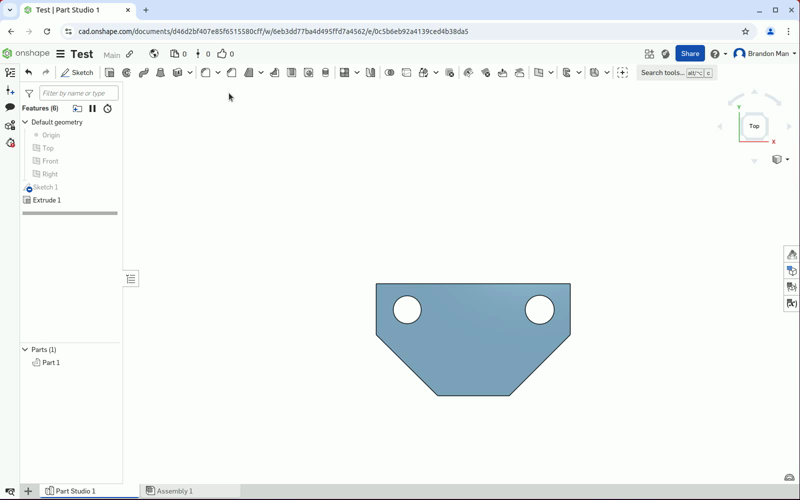
mouse_move(73, 352)
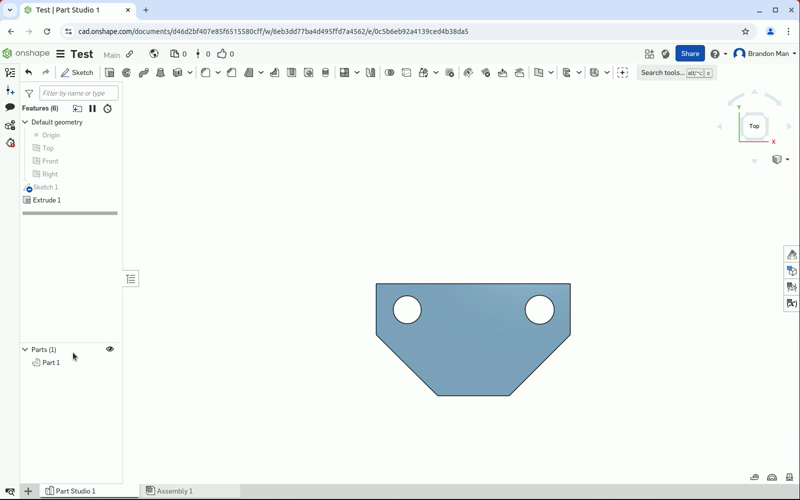
key(y)
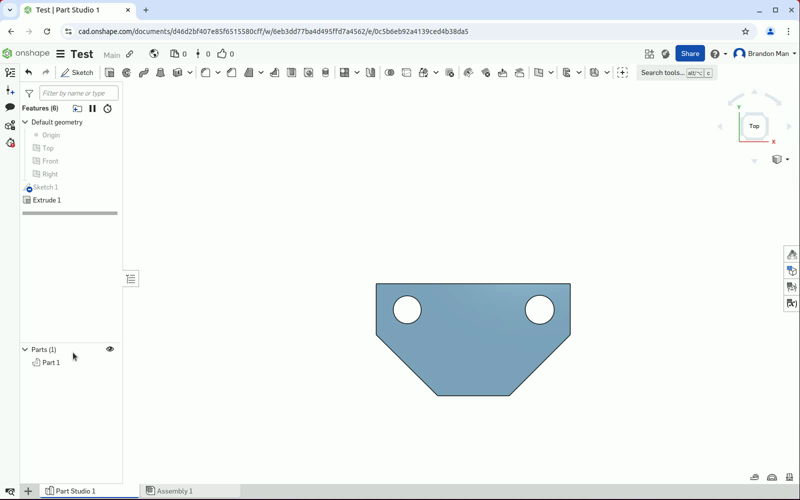
key(shift+p)
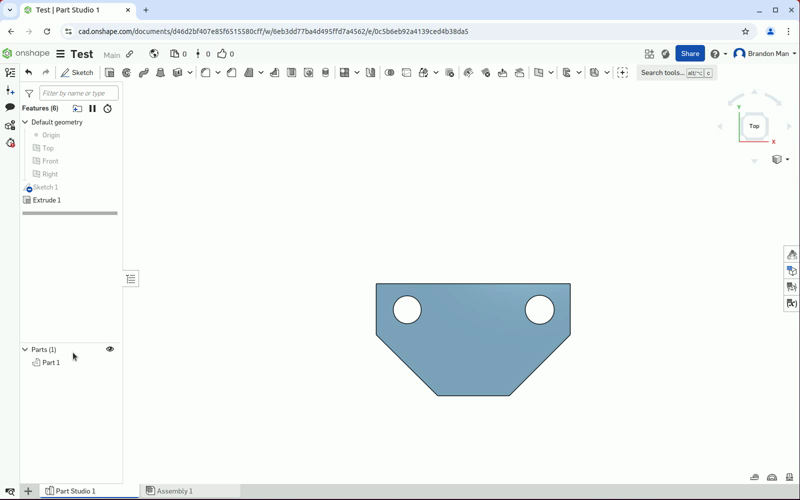
key(space)
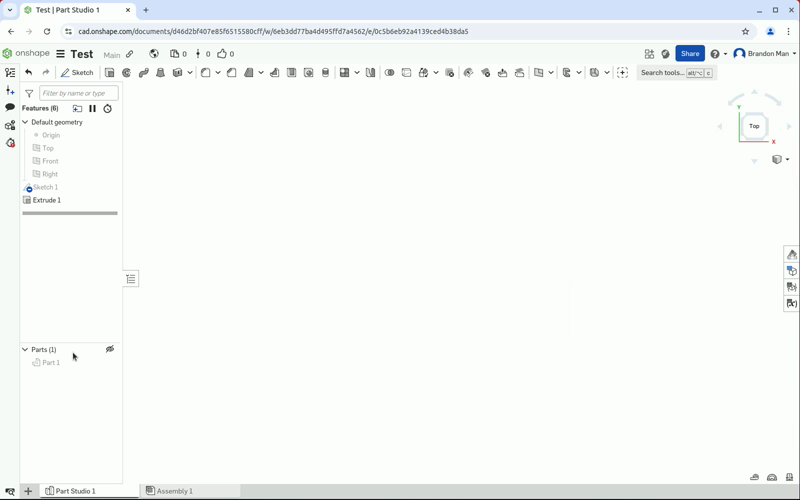
key_down(shift)
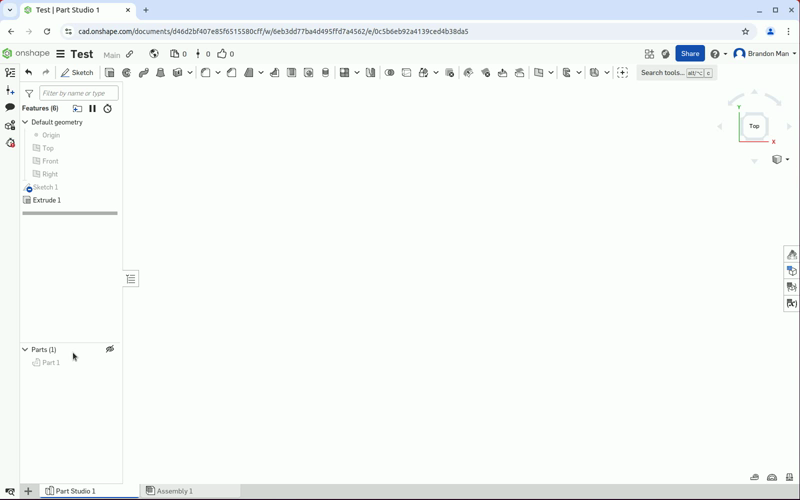
key(up)
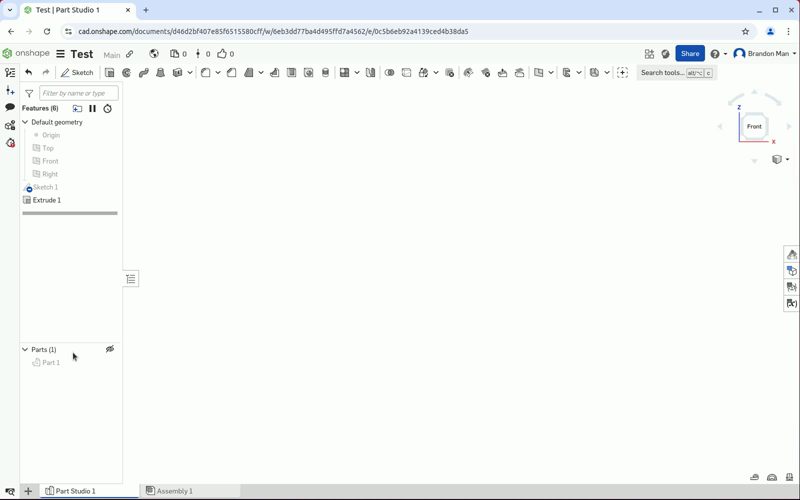
key_up(shift)
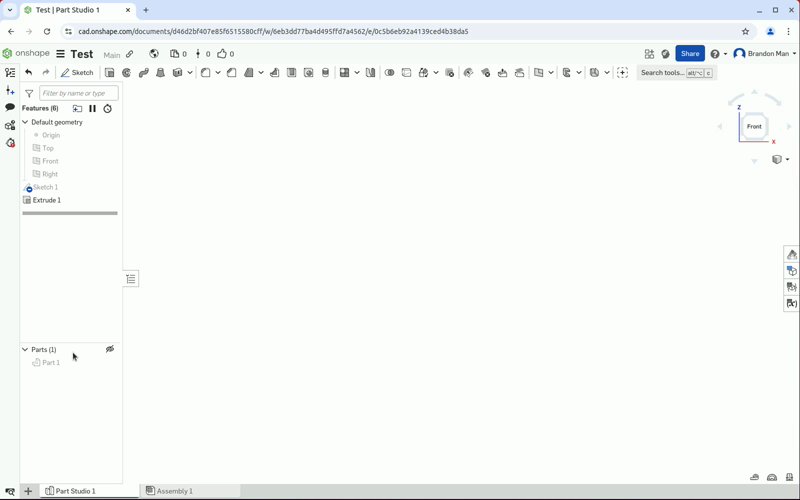
mouse_move(73, 352)
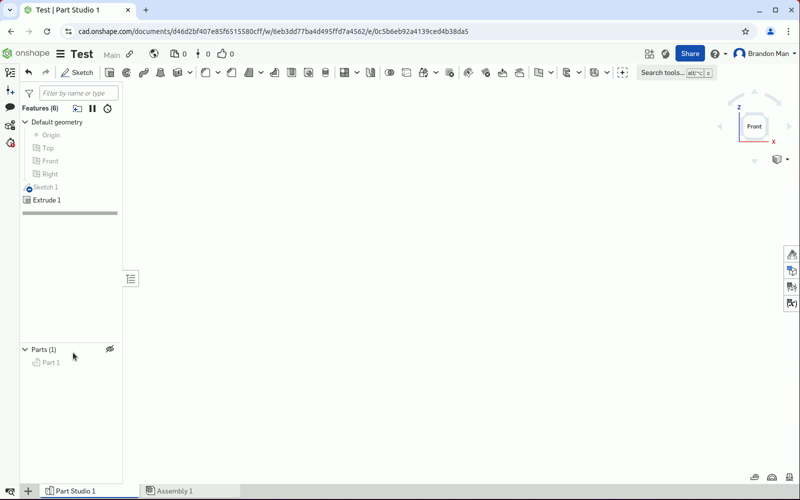
key(shift+y)
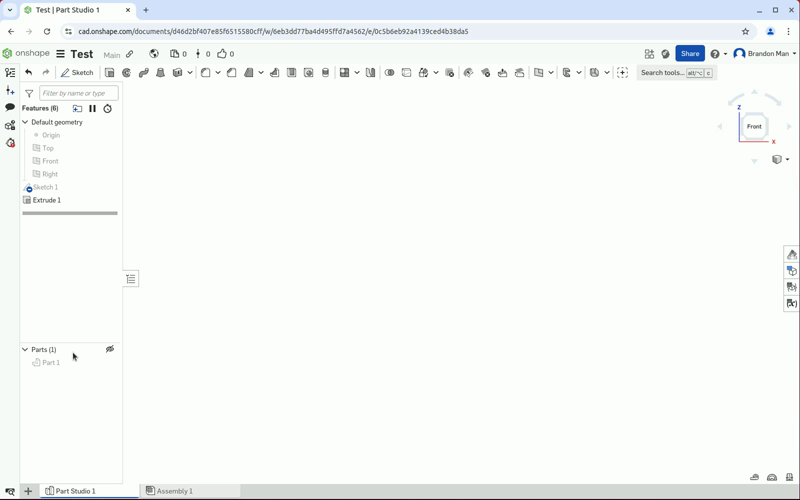
key(shift+s)
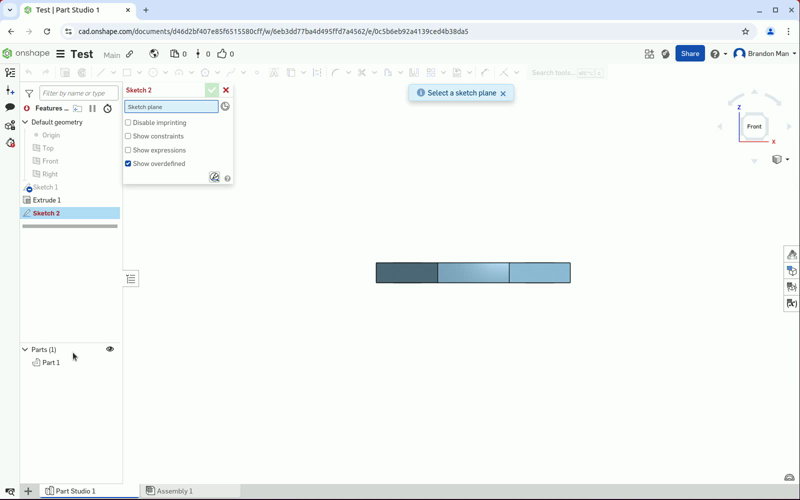
mouse_move(73, 163)
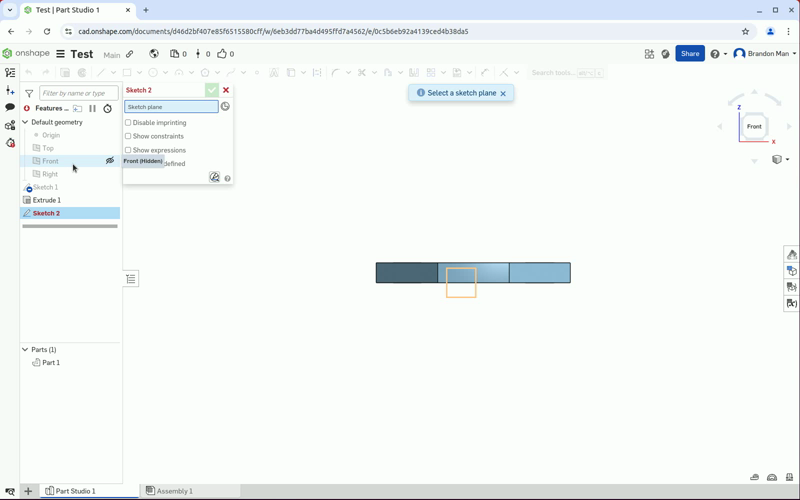
click(73, 163)
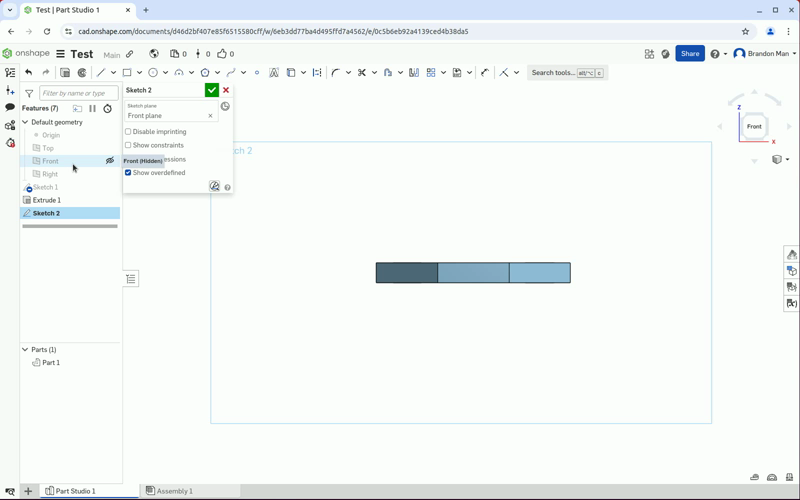
mouse_move(73, 352)
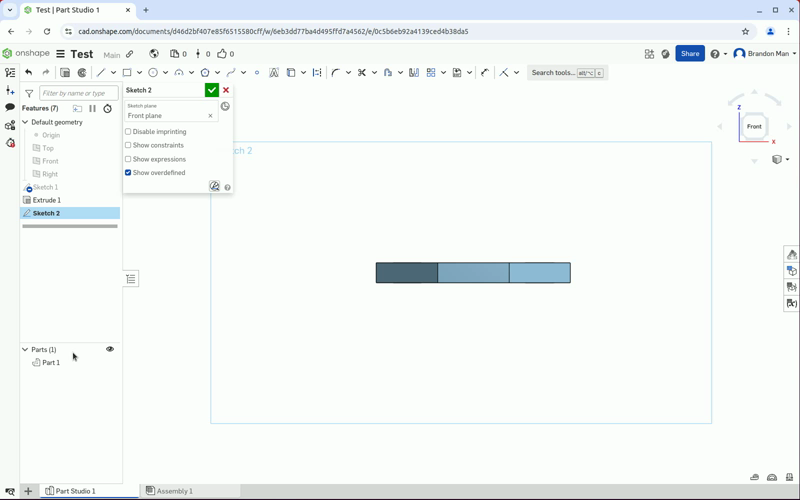
key(y)
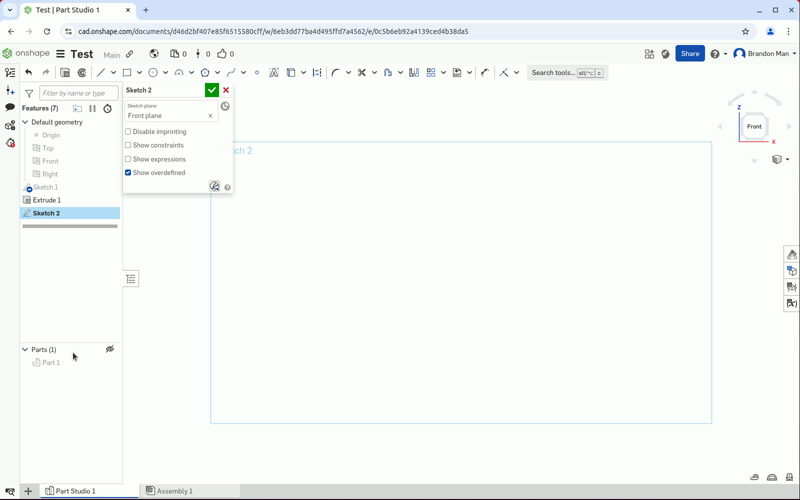
key(l)
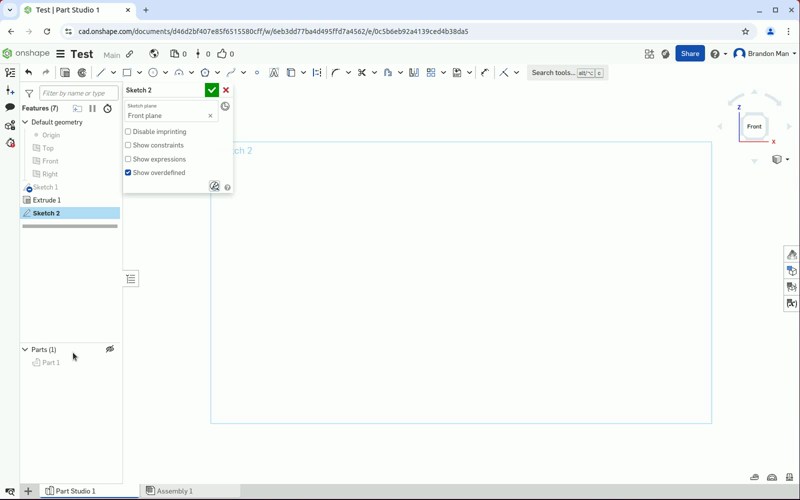
key_down(shift)
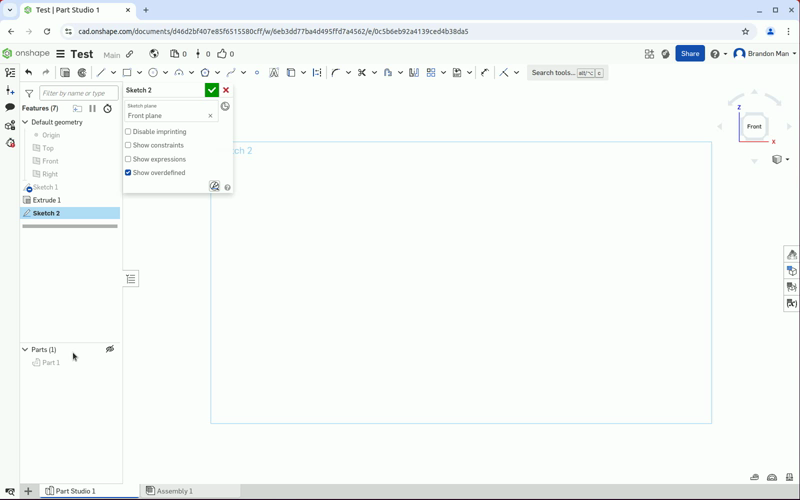
mouse_move(437, 283)
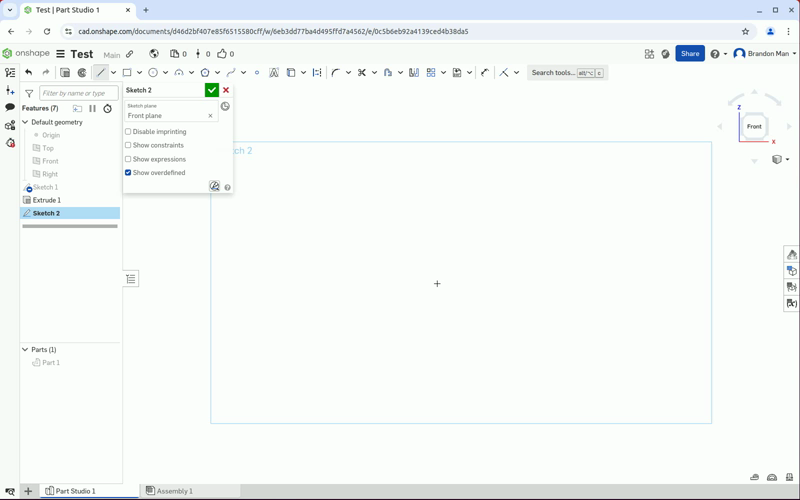
click(437, 283)
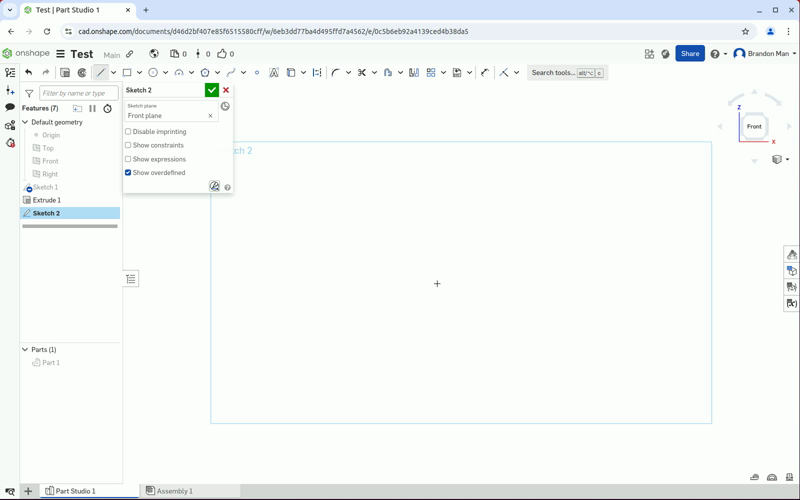
key_up(shift)
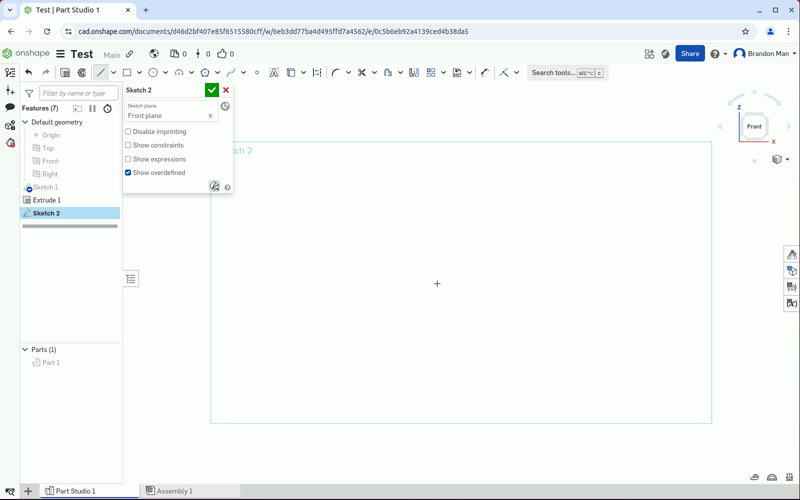
key_down(shift)
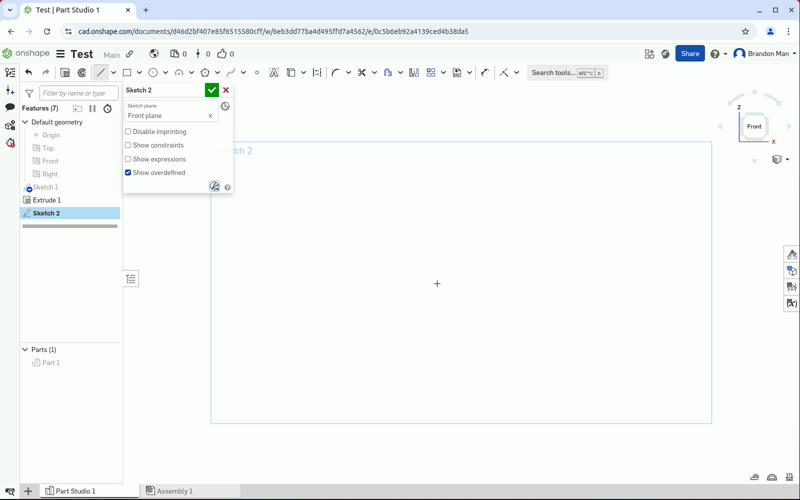
mouse_move(509, 283)
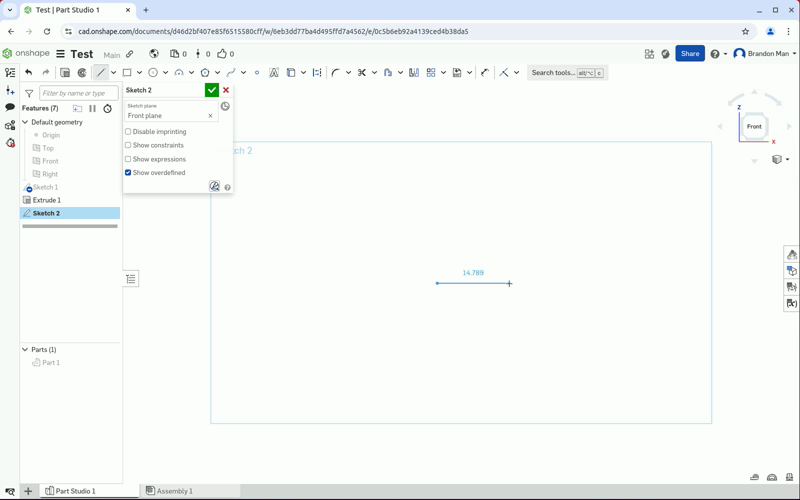
click(509, 283)
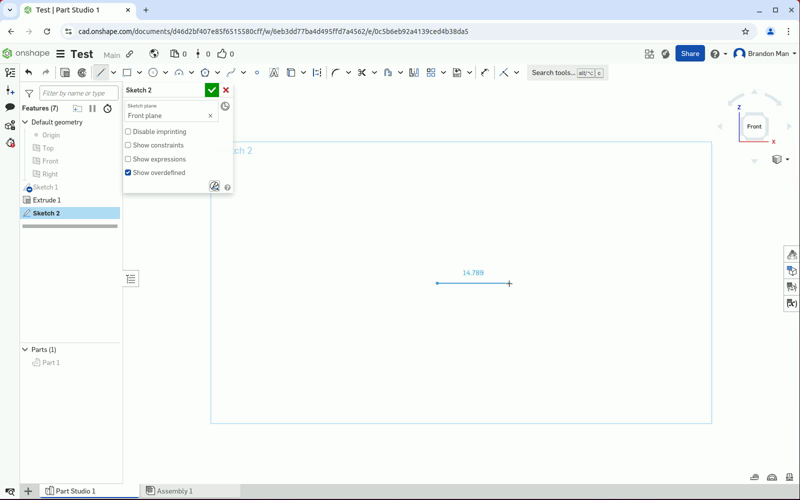
key_up(shift)
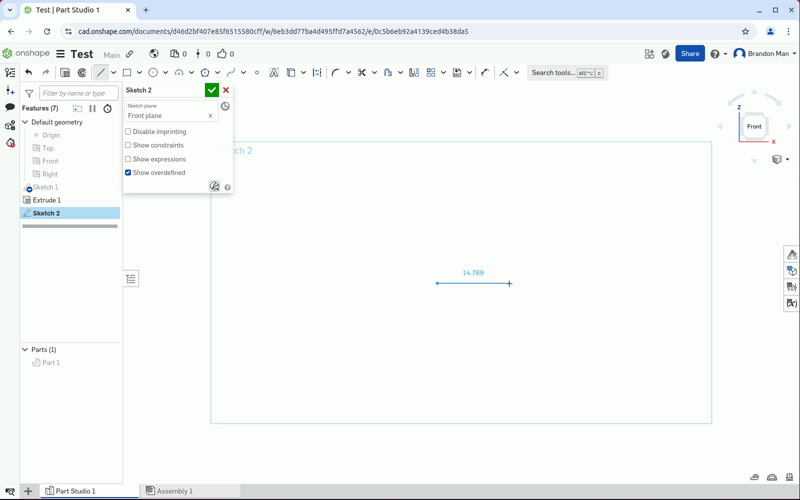
key_down(shift)
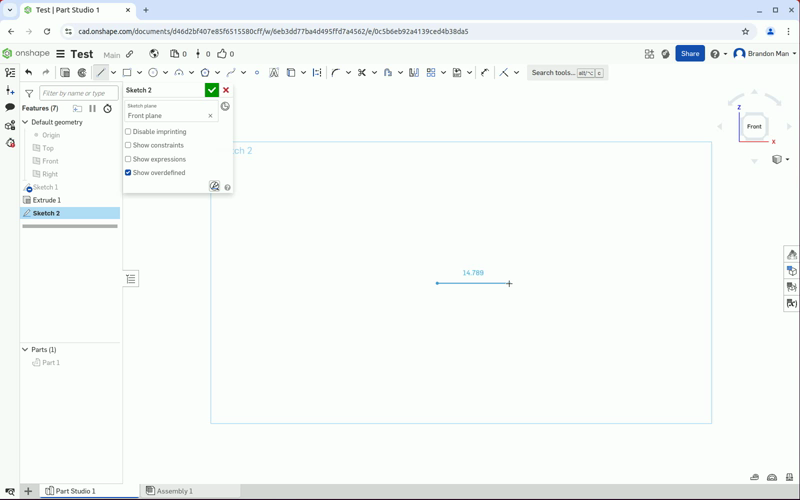
mouse_move(539, 283)
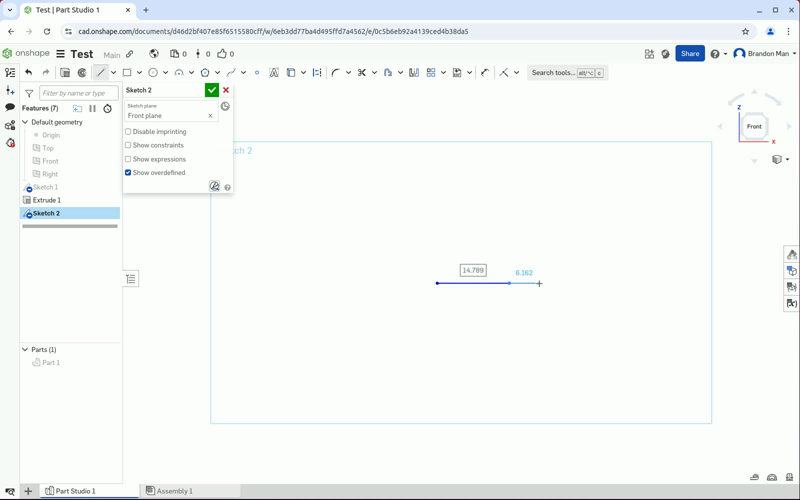
mouse_move(509, 242)
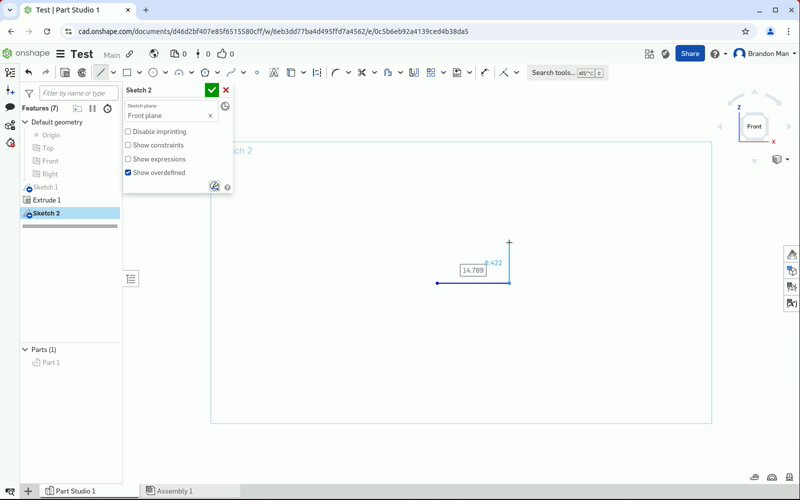
click(509, 242)
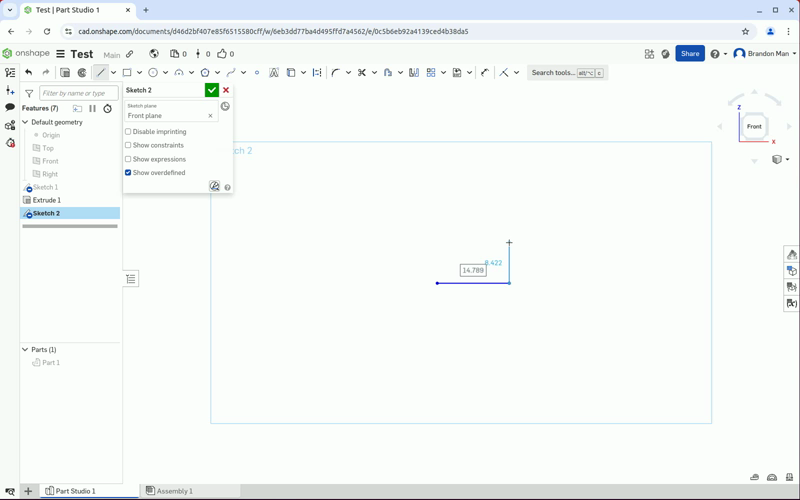
key_up(shift)
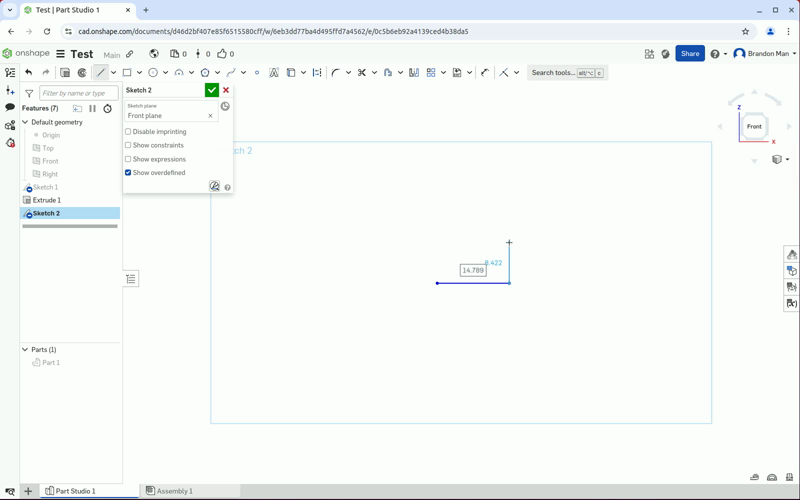
key_down(shift)
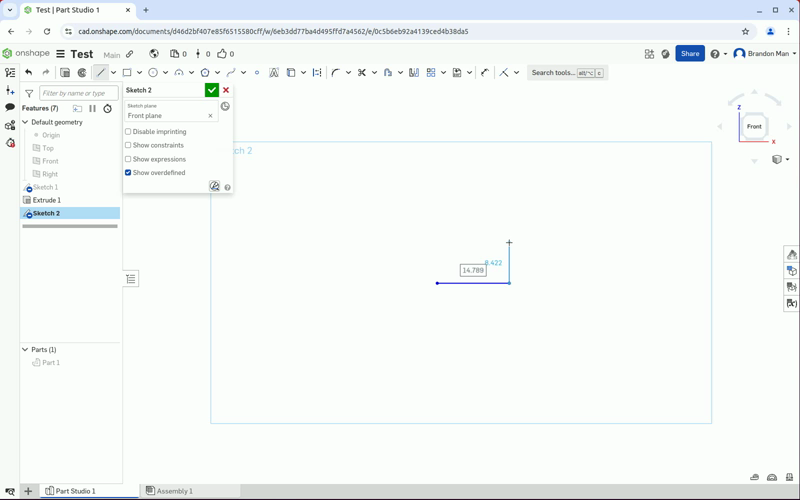
mouse_move(539, 242)
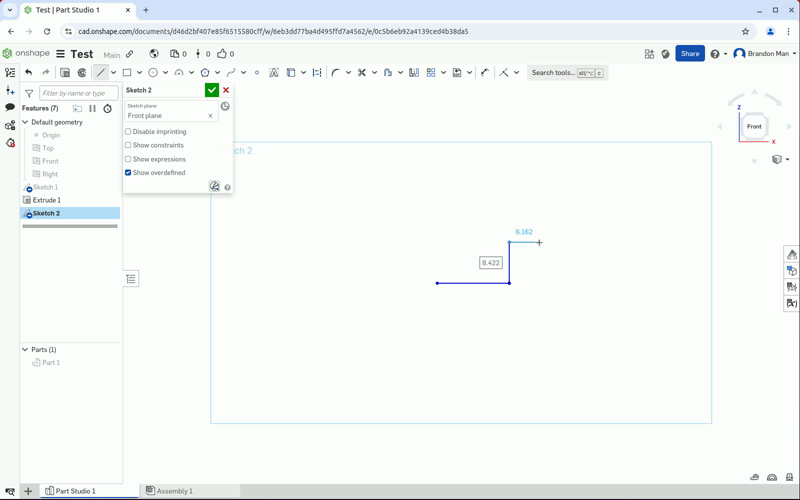
mouse_move(460, 242)
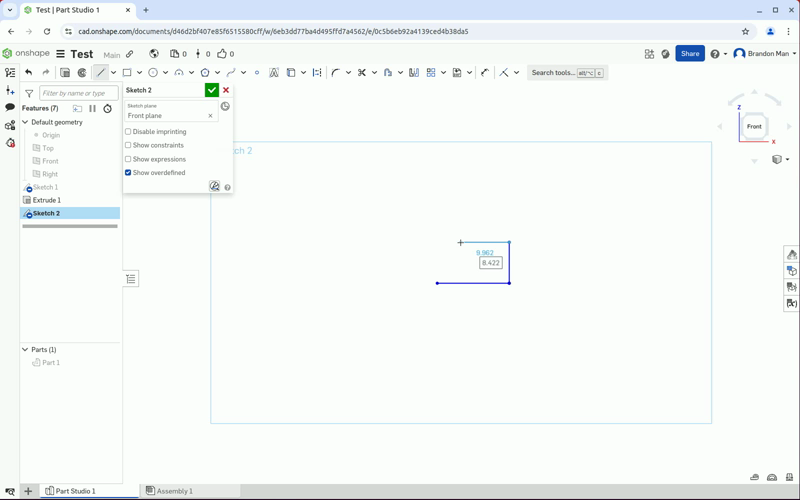
click(460, 242)
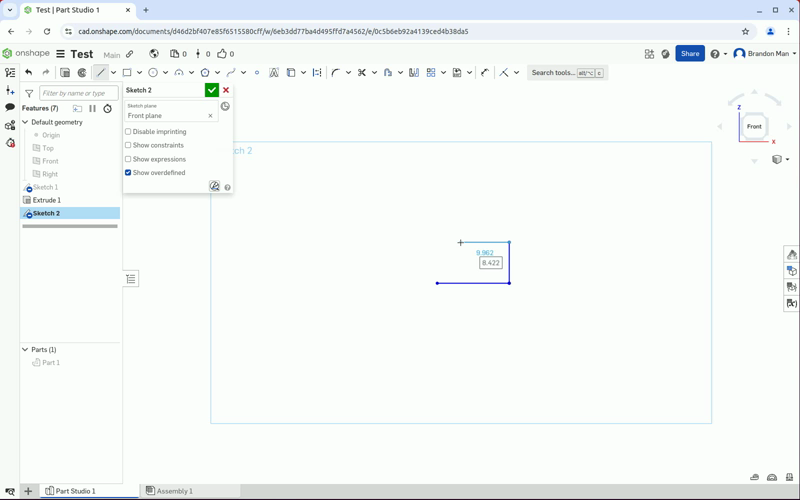
key_up(shift)
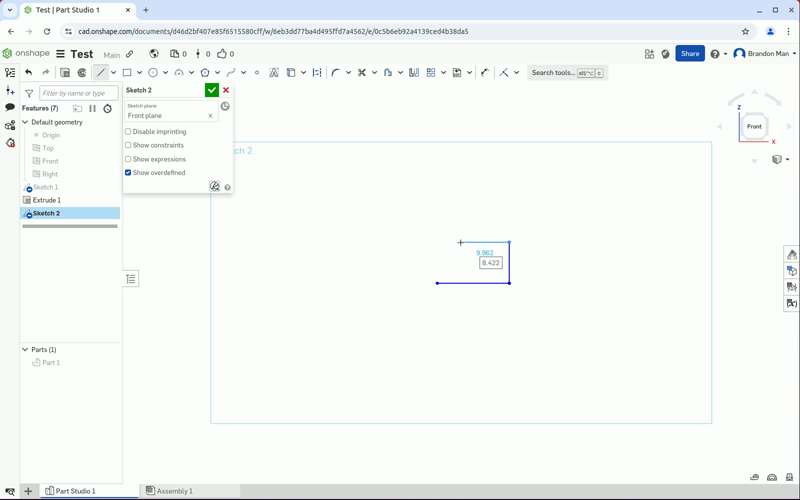
key_down(shift)
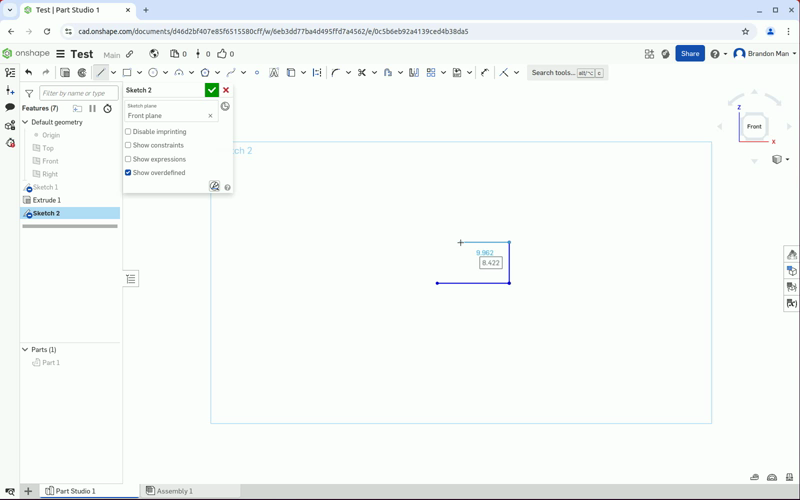
mouse_move(490, 242)
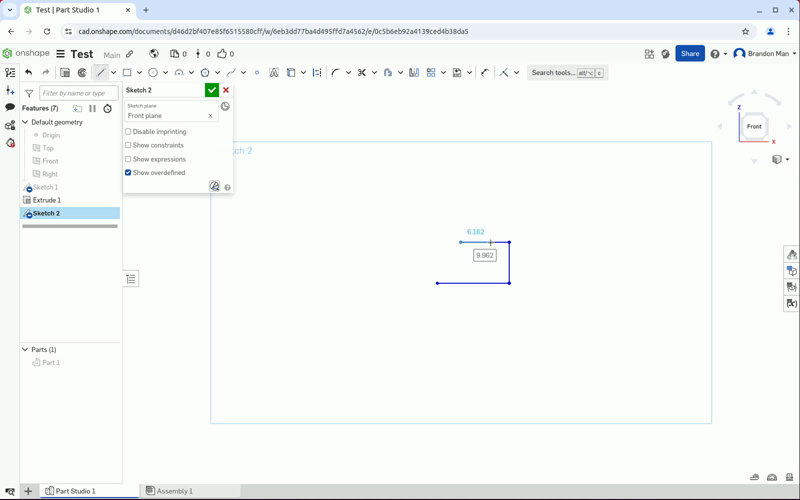
mouse_move(460, 222)
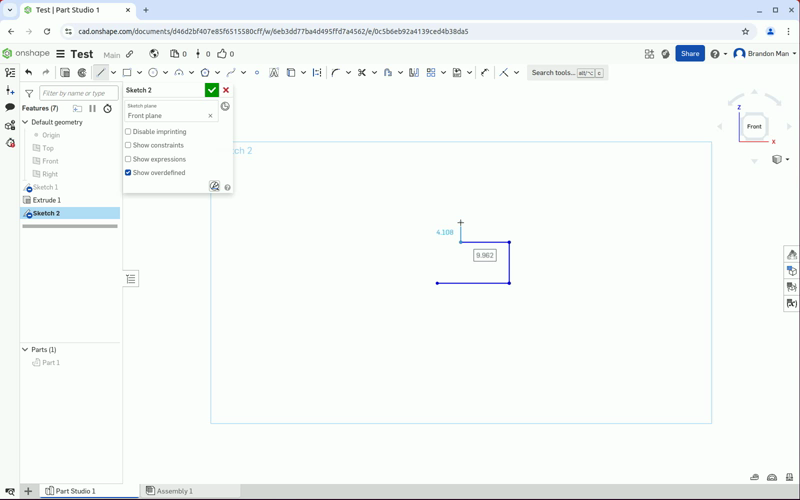
click(460, 222)
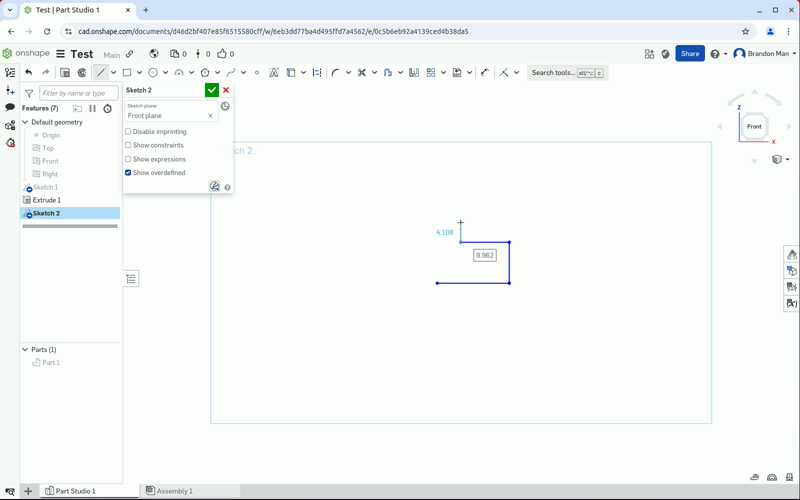
key_up(shift)
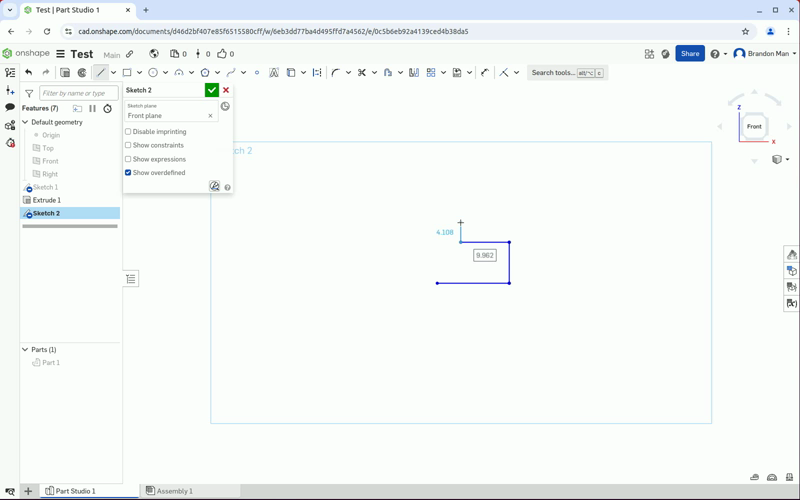
key_down(shift)
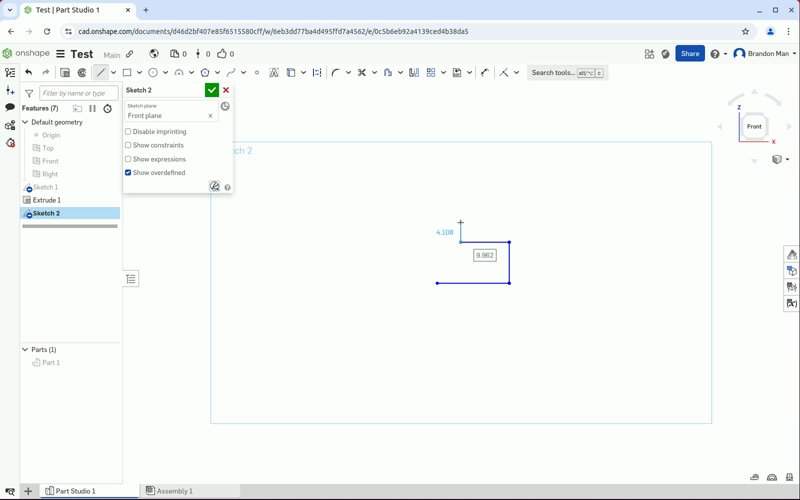
mouse_move(490, 222)
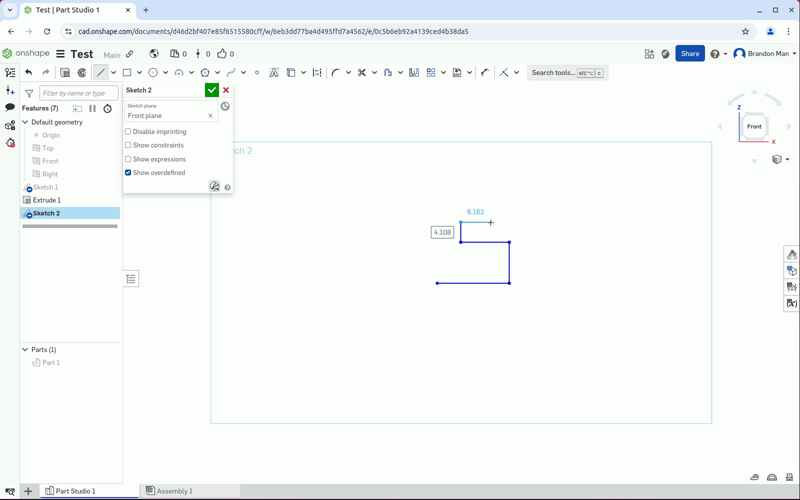
mouse_move(437, 222)
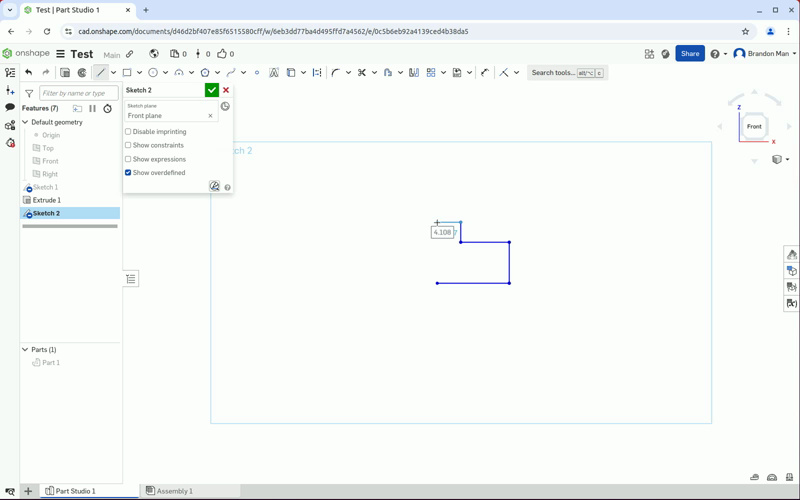
click(437, 222)
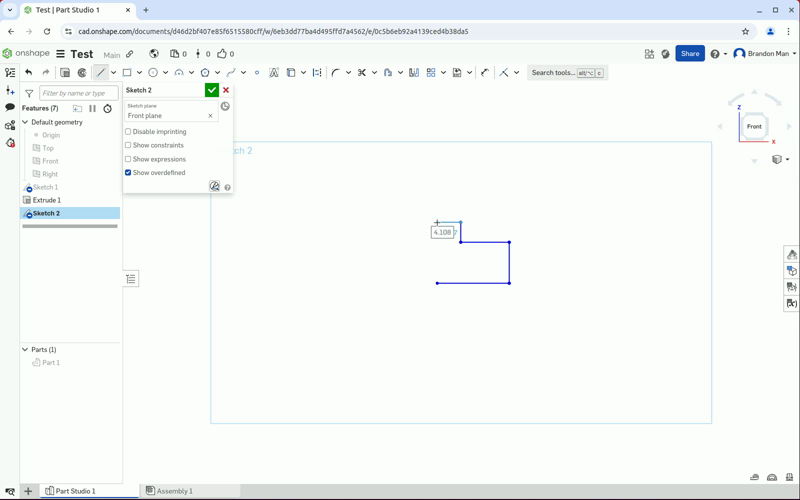
key_up(shift)
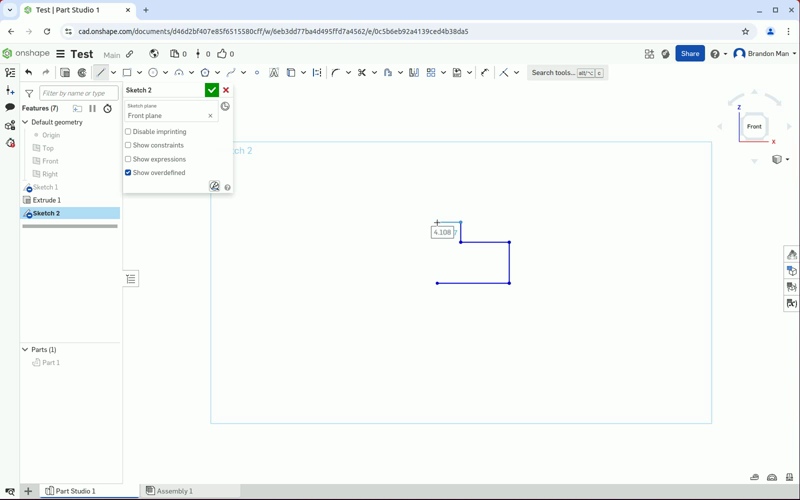
key_down(shift)
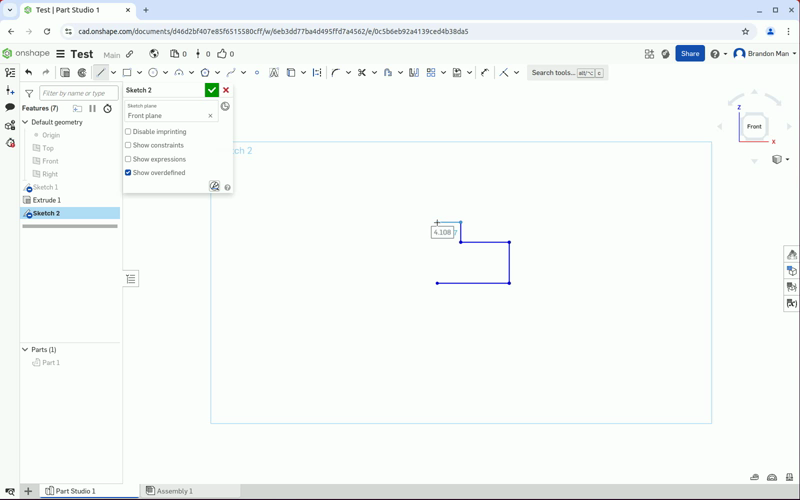
mouse_move(437, 283)
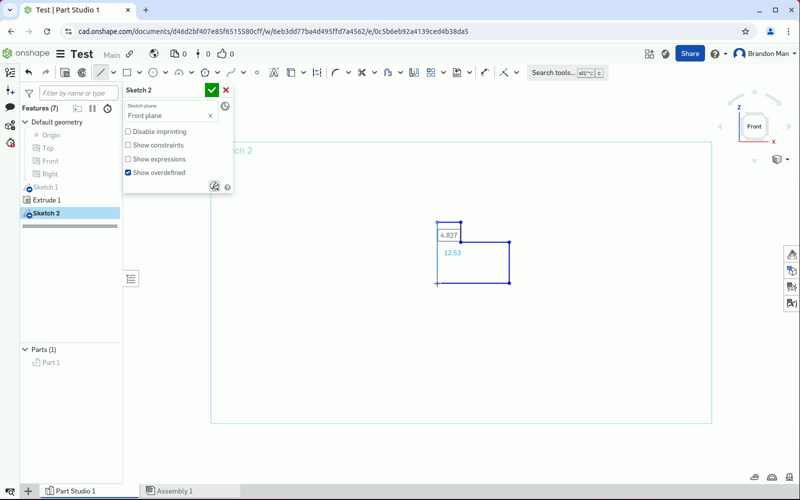
key_up(shift)
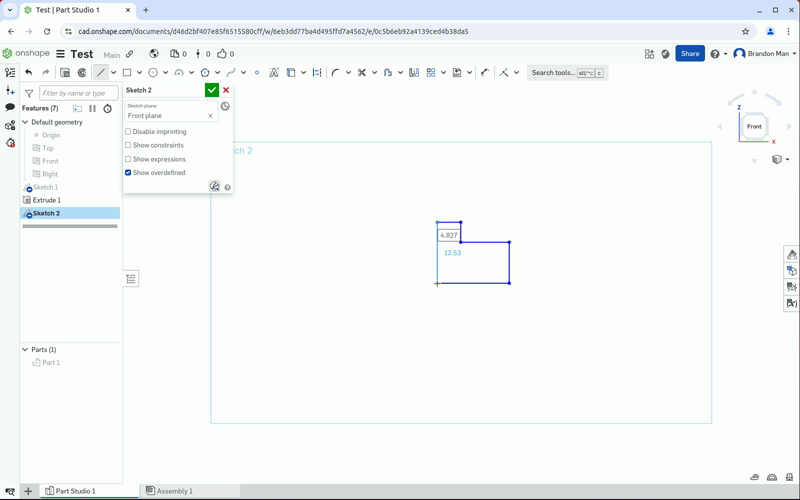
click(437, 283)
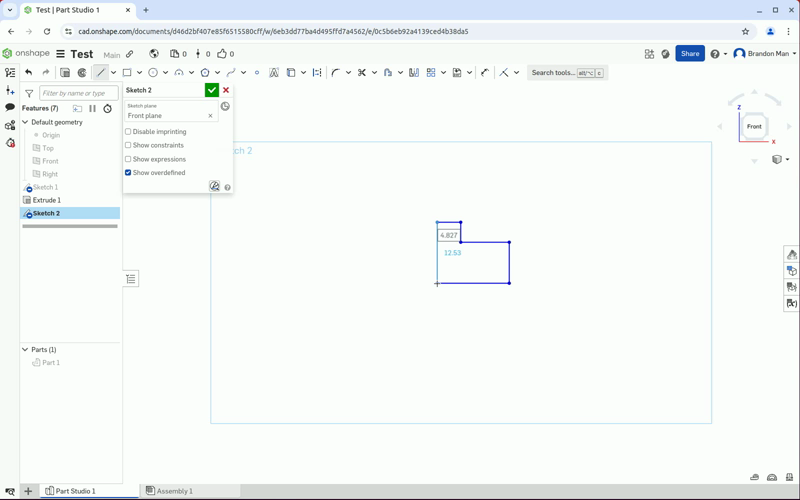
key(esc)
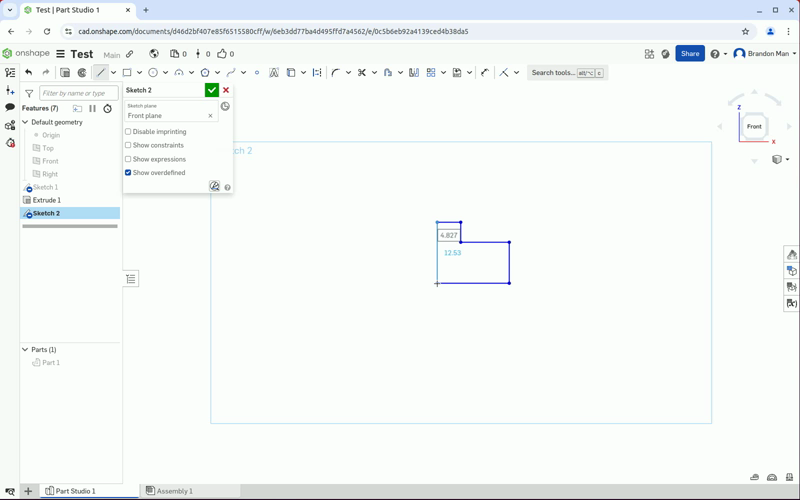
mouse_move(457, 264)
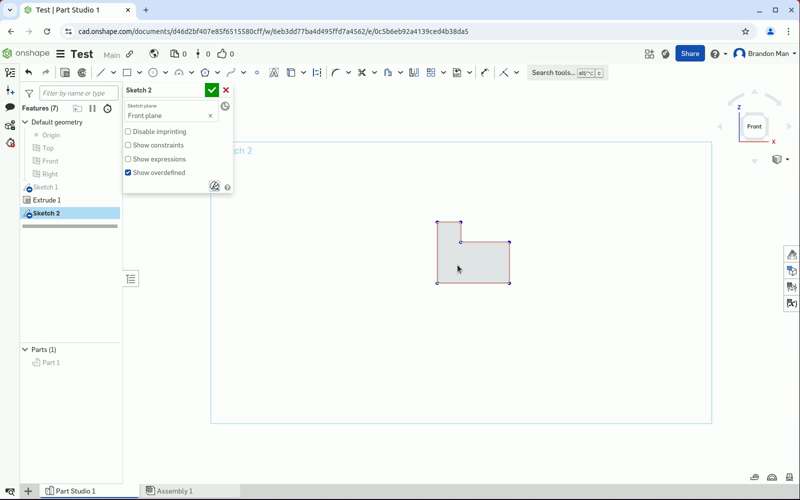
click(457, 264)
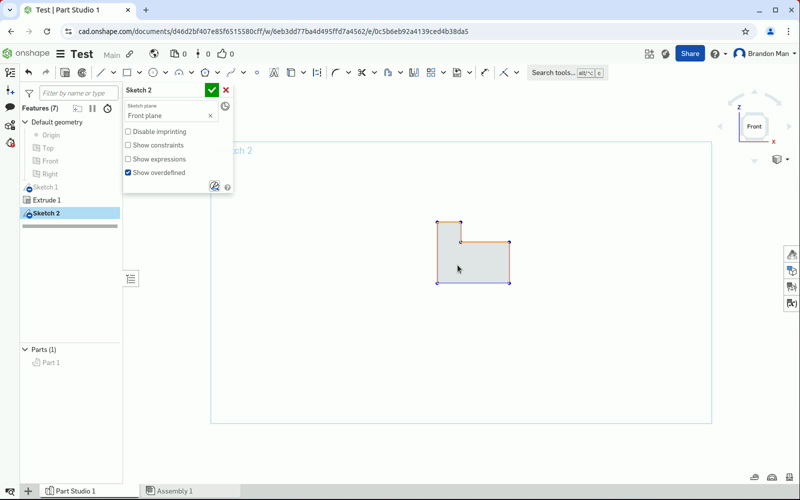
mouse_move(73, 352)
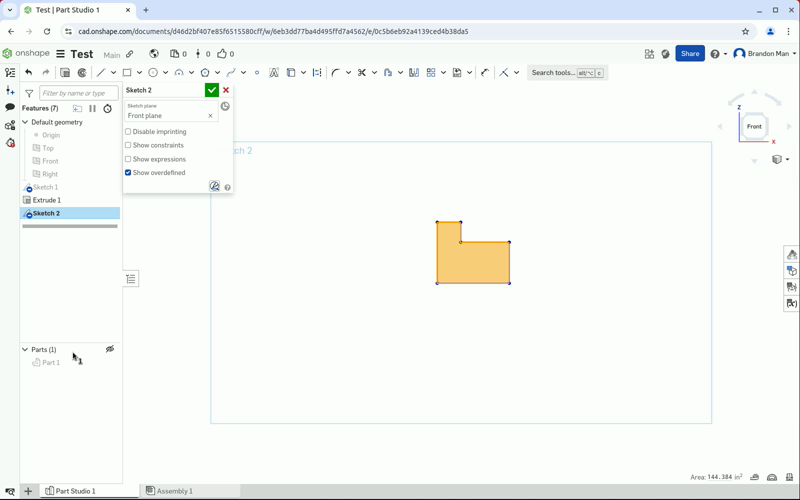
key(shift+y)
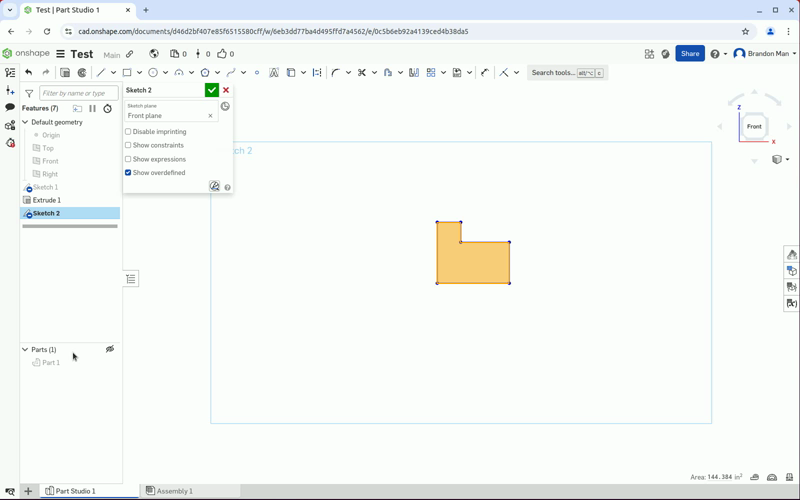
key(shift+e)
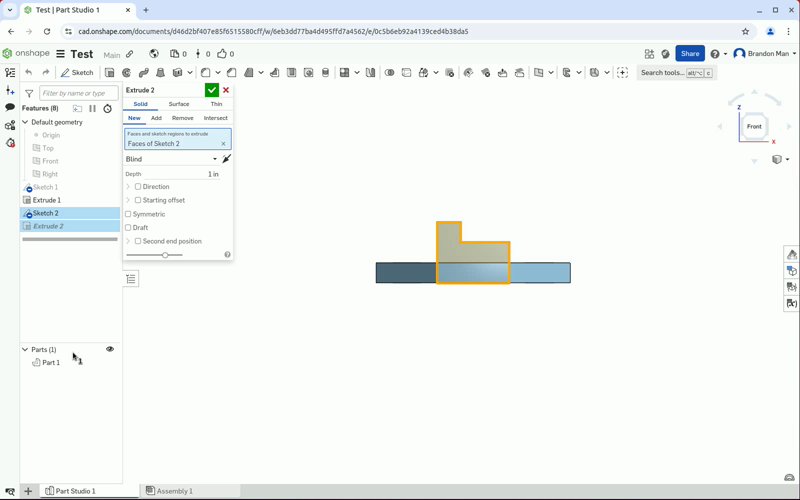
mouse_move(143, 106)
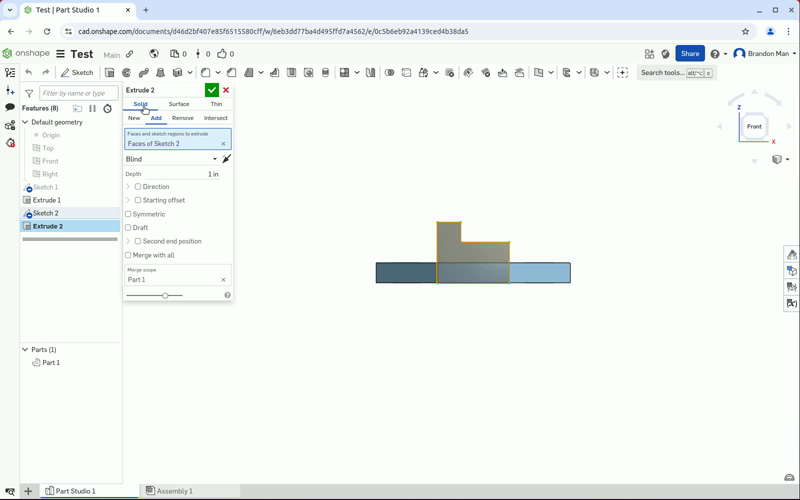
click(143, 106)
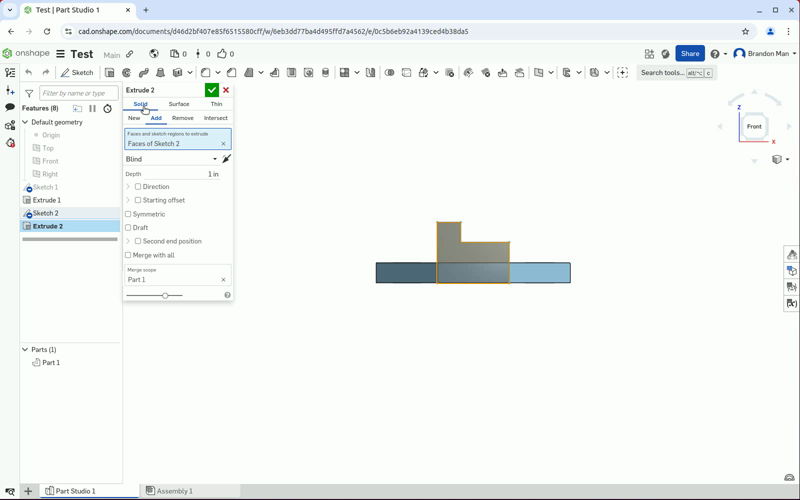
mouse_move(137, 120)
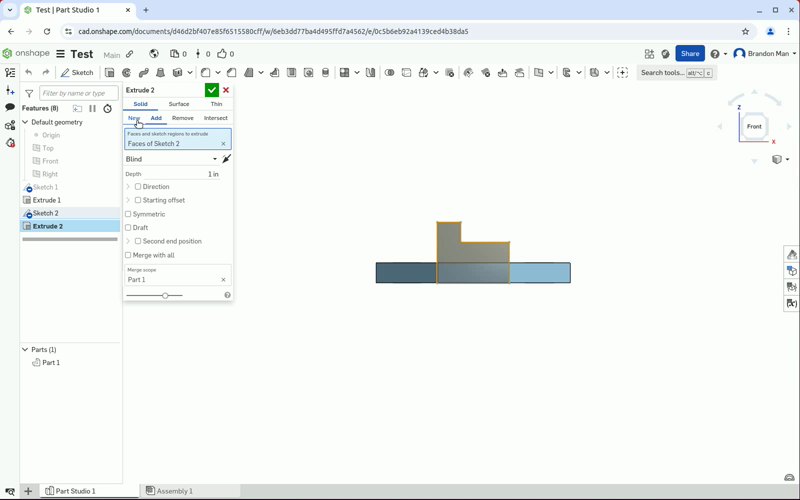
click(137, 120)
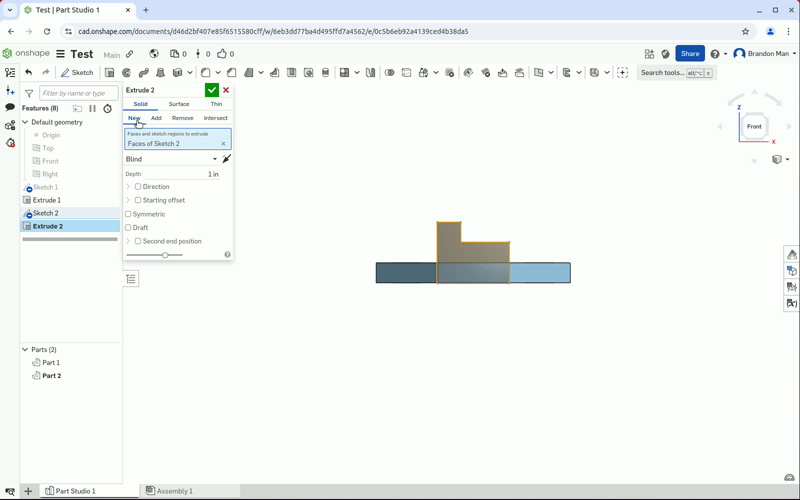
key(tab, 4)
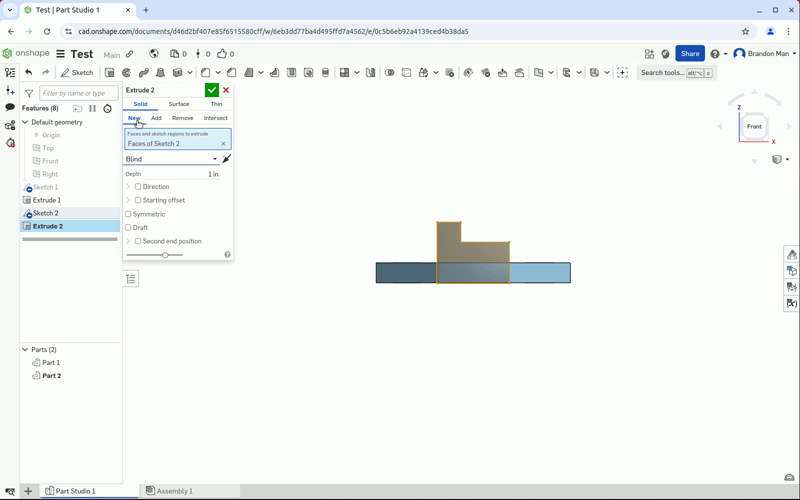
text(15.646)
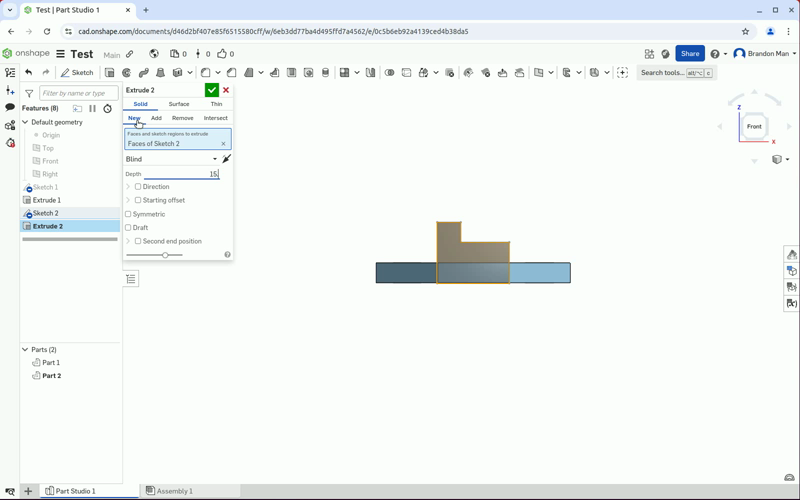
key(enter)
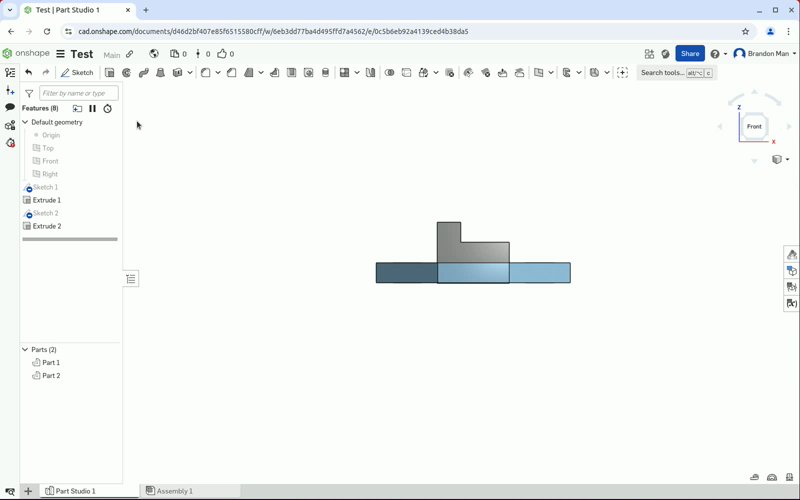
key(shift+h)
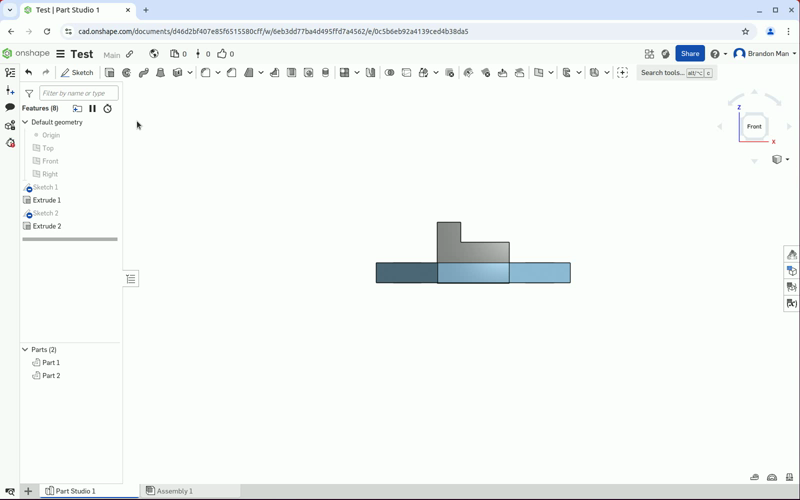
key(shift+h)
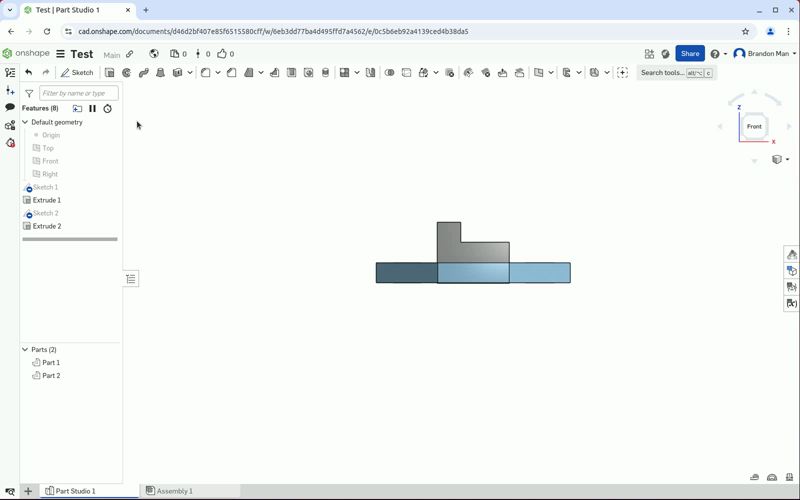
mouse_move(73, 189)
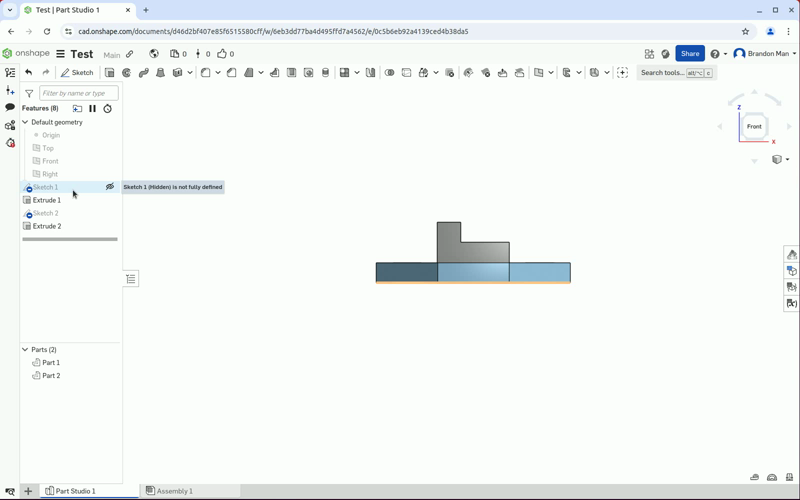
click(73, 189)
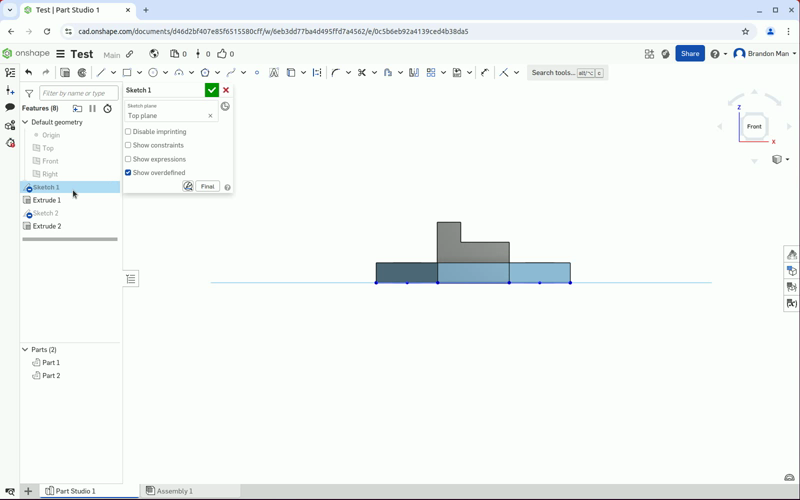
mouse_move(229, 92)
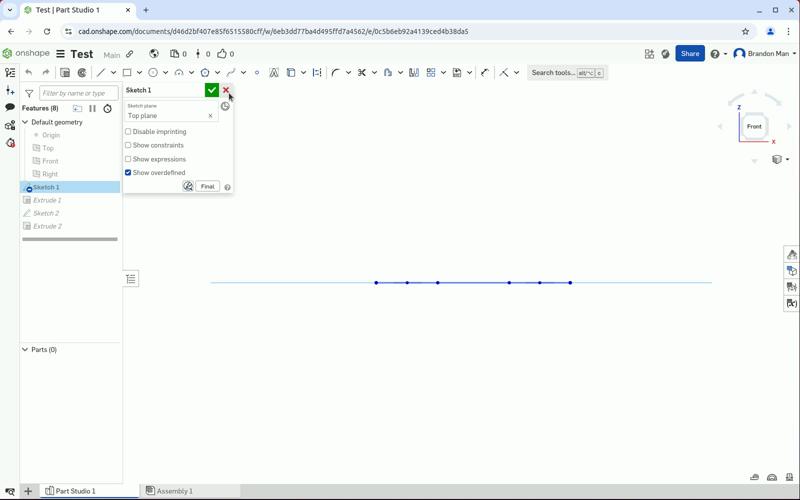
click(229, 92)
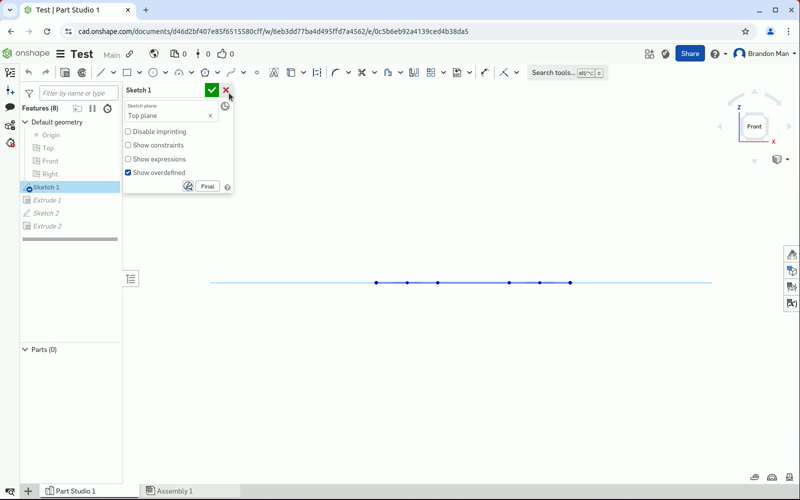
key(shift+s)
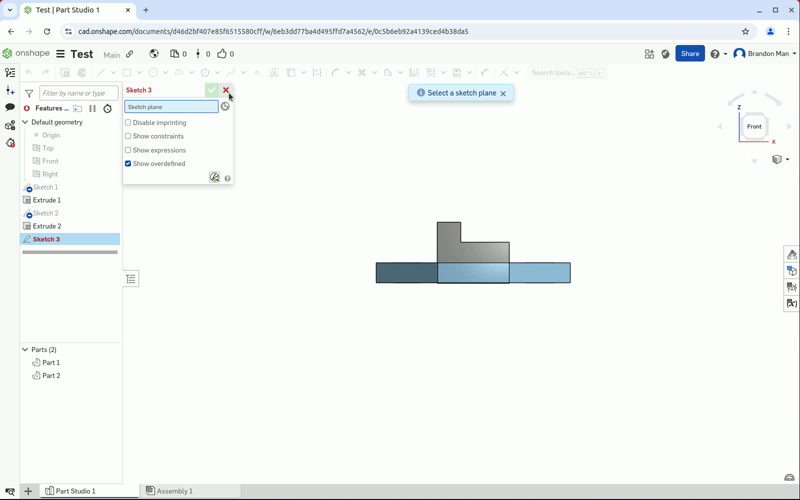
mouse_move(73, 163)
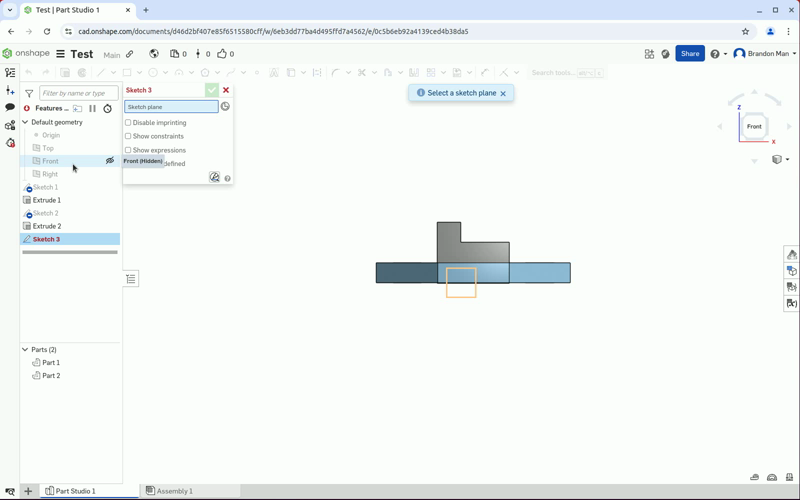
click(73, 163)
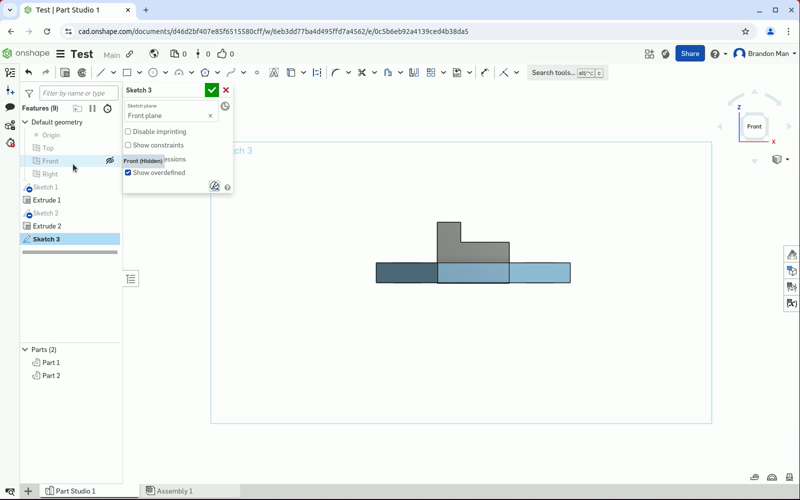
mouse_move(73, 352)
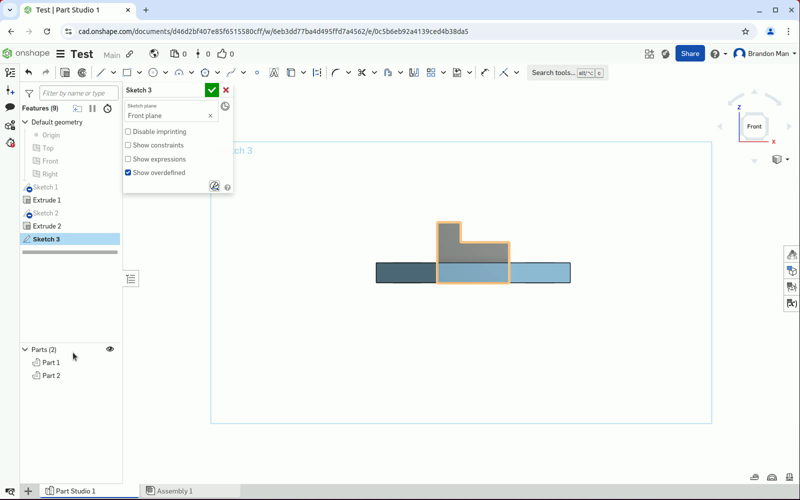
key(y)
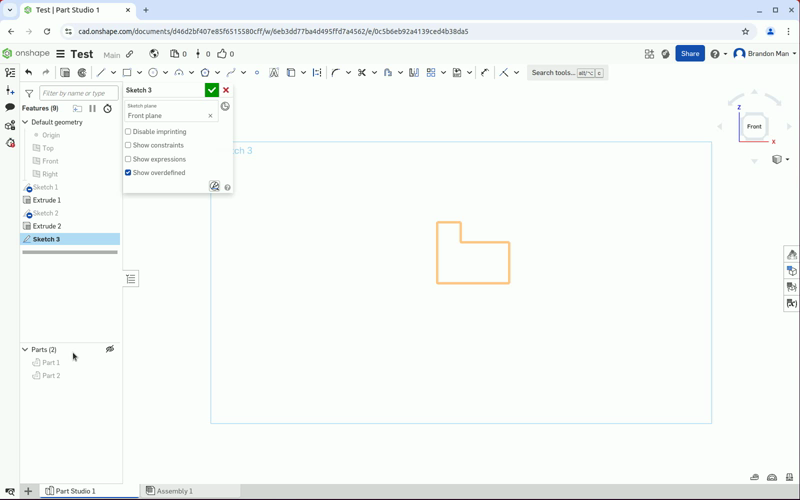
key(l)
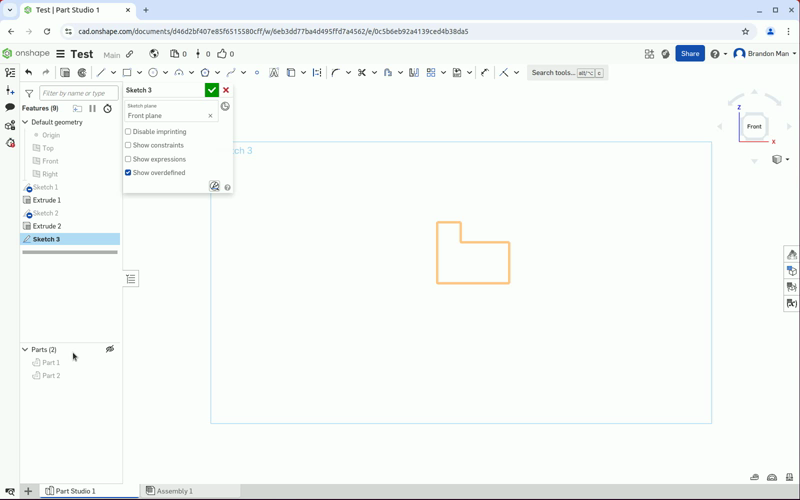
key_down(shift)
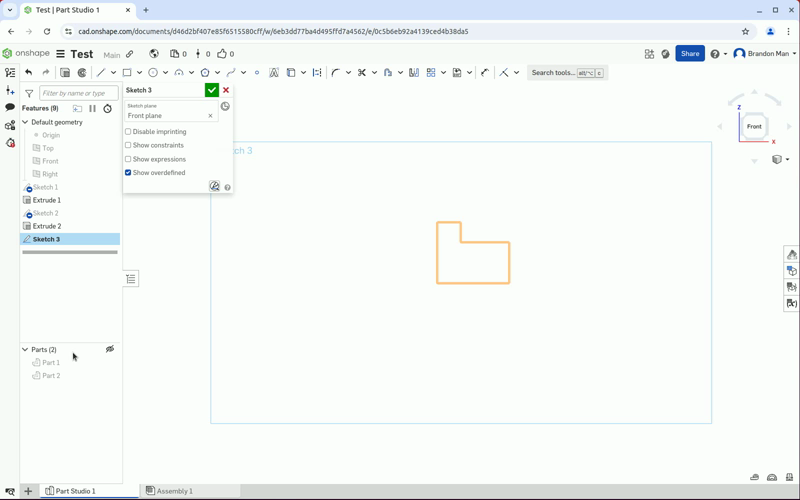
mouse_move(437, 222)
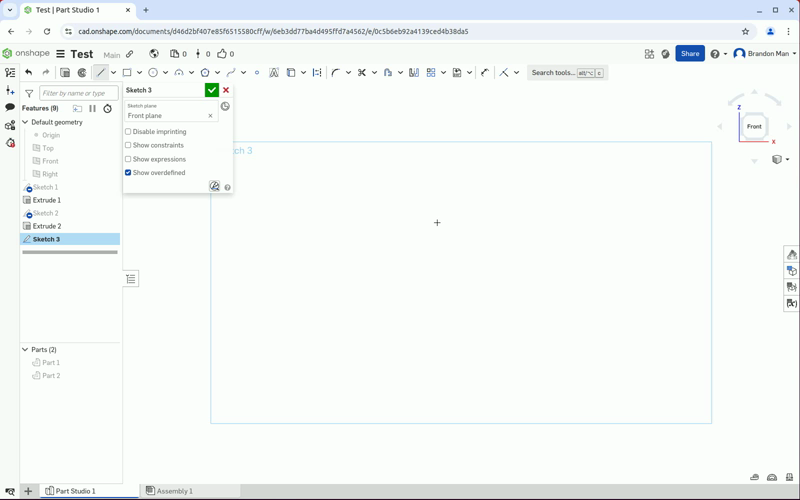
click(437, 222)
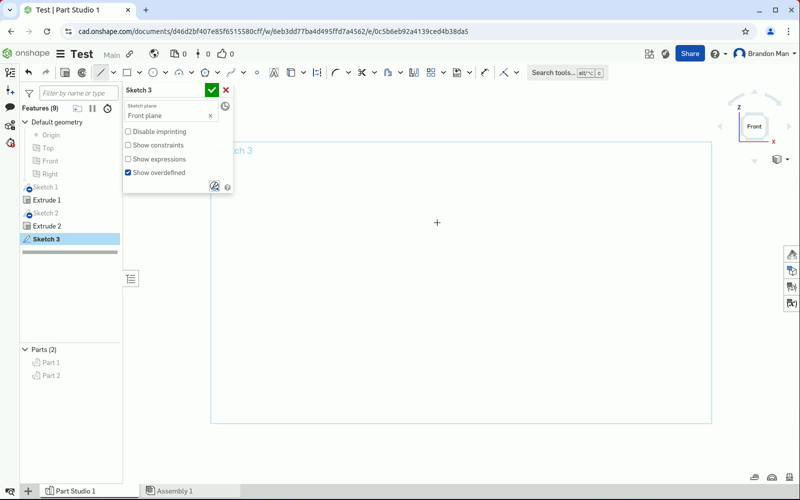
key_up(shift)
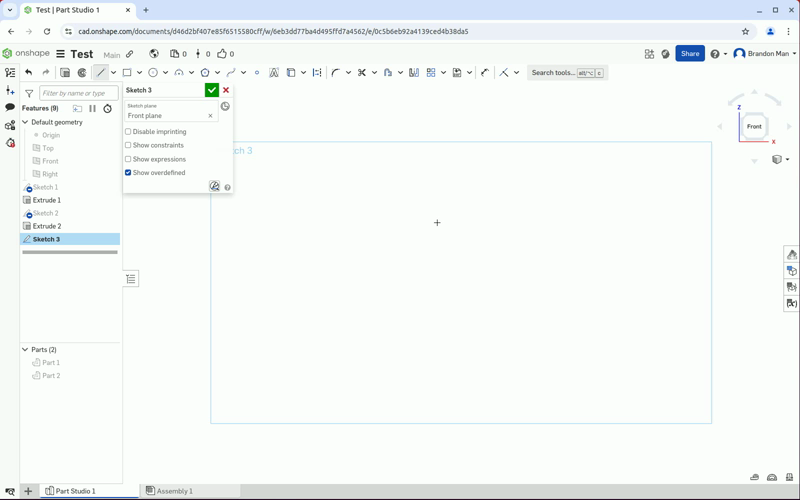
key_down(shift)
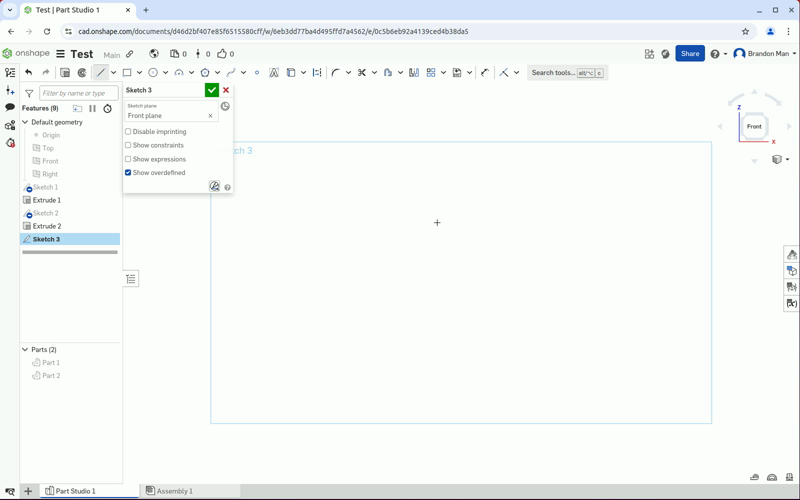
mouse_move(467, 222)
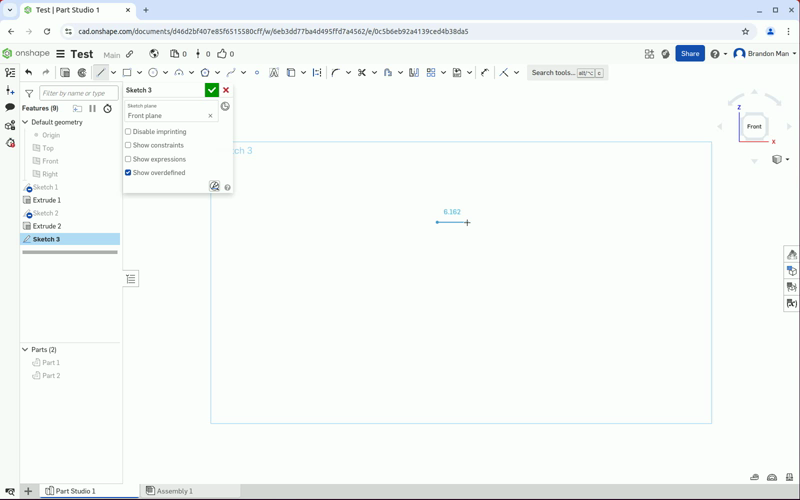
mouse_move(460, 222)
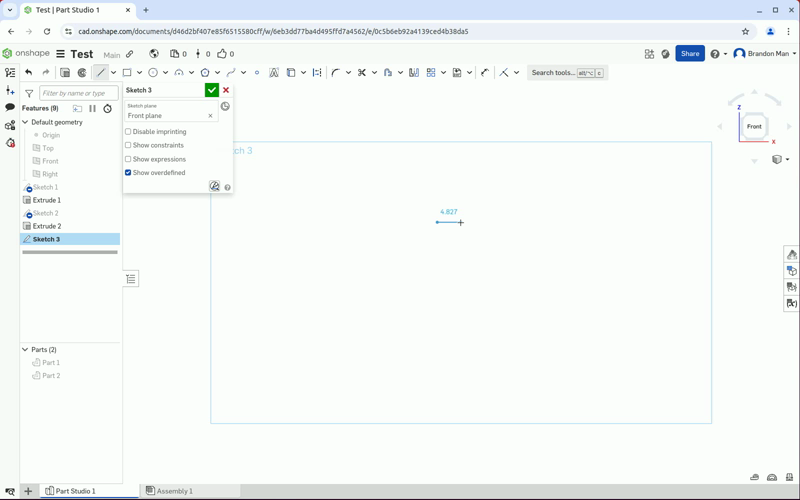
click(460, 222)
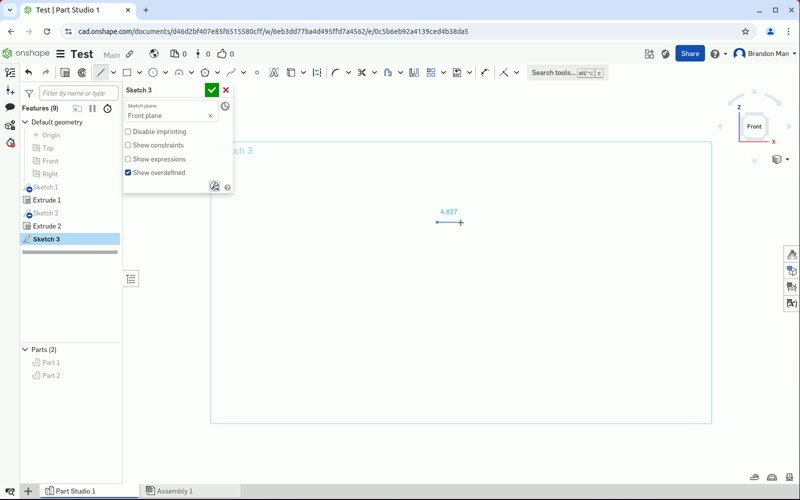
key_up(shift)
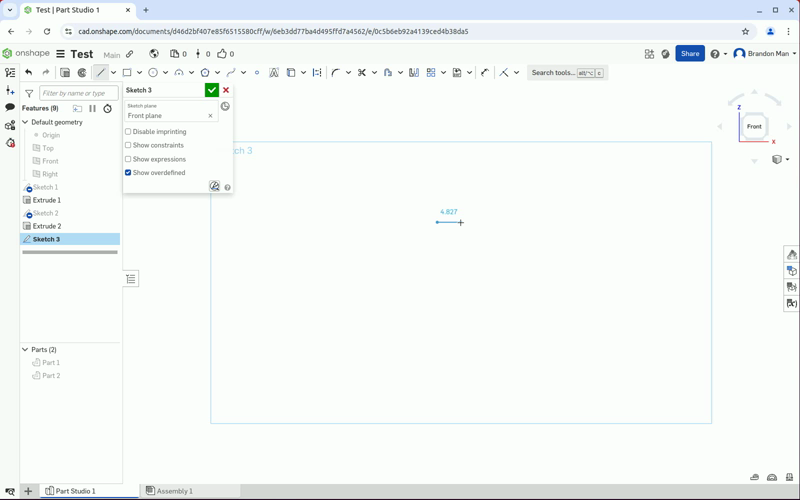
key_down(shift)
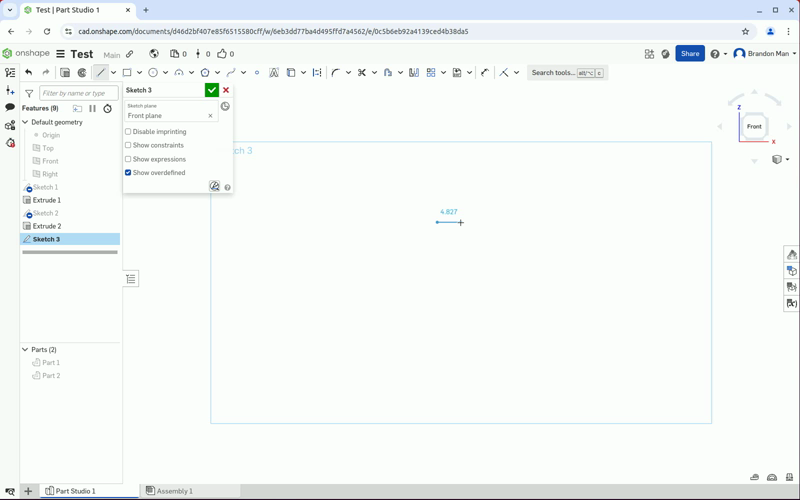
mouse_move(490, 222)
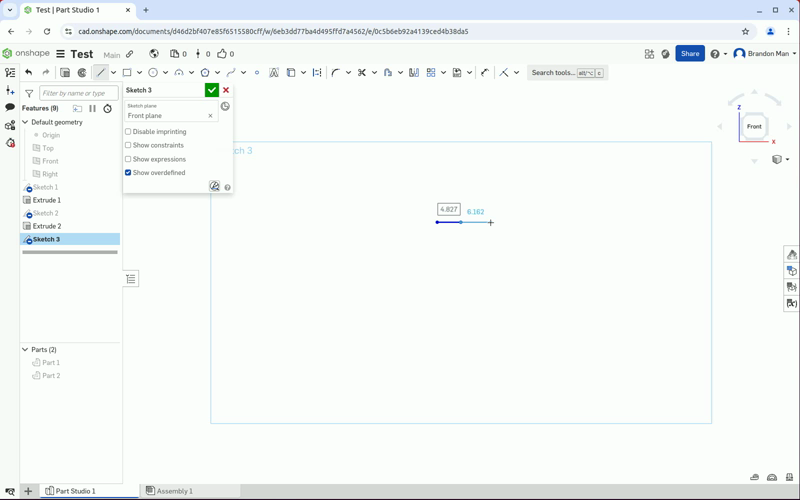
mouse_move(460, 206)
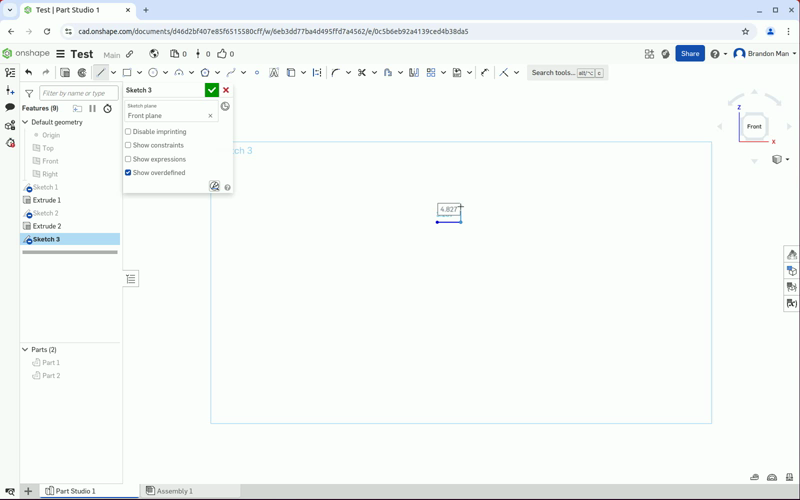
click(460, 206)
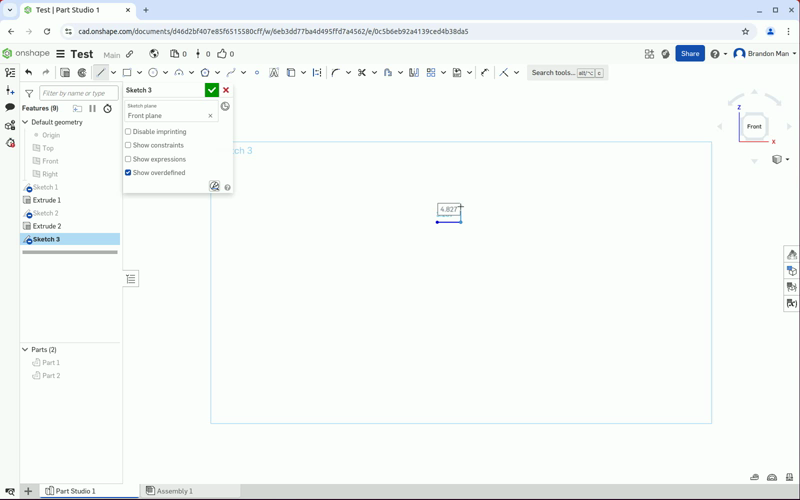
key_up(shift)
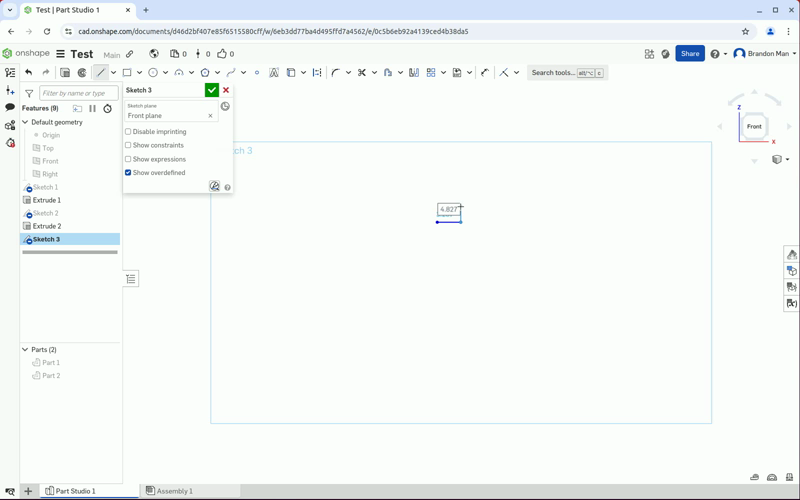
key_down(shift)
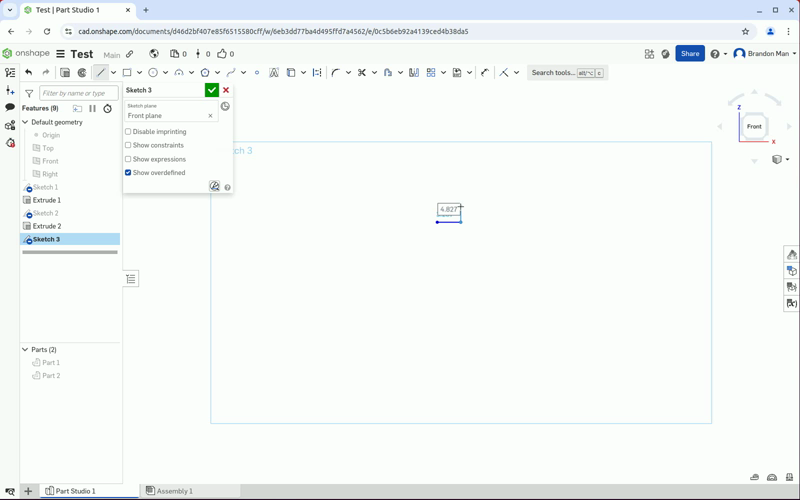
mouse_move(490, 206)
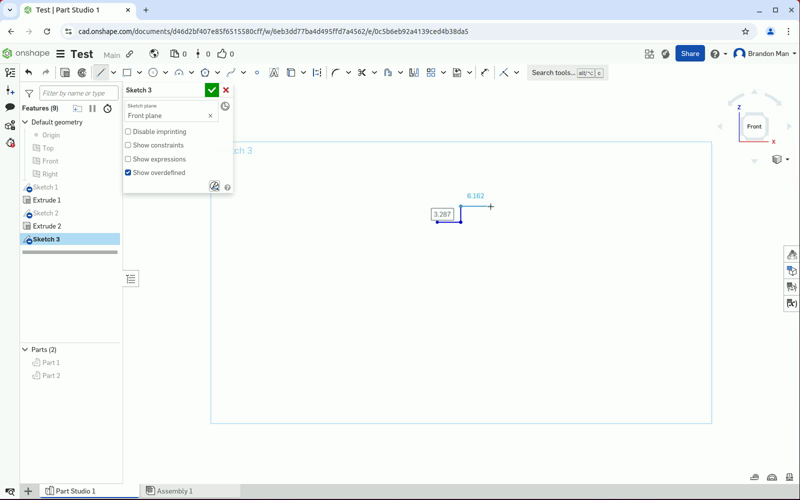
mouse_move(509, 206)
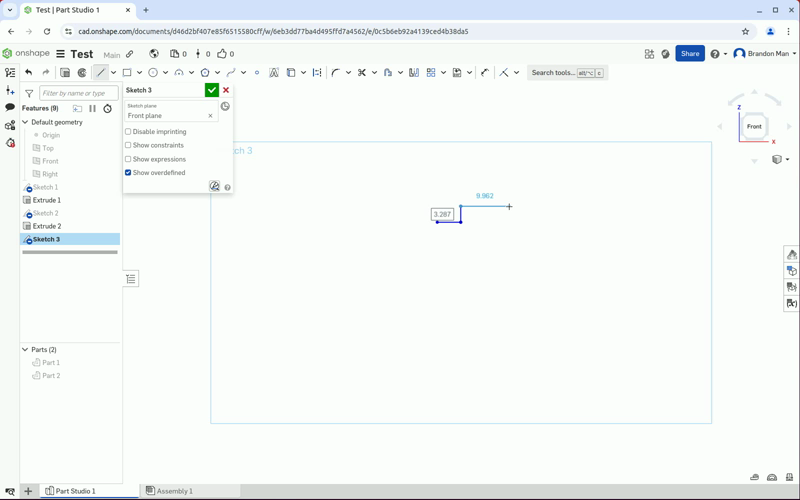
click(509, 206)
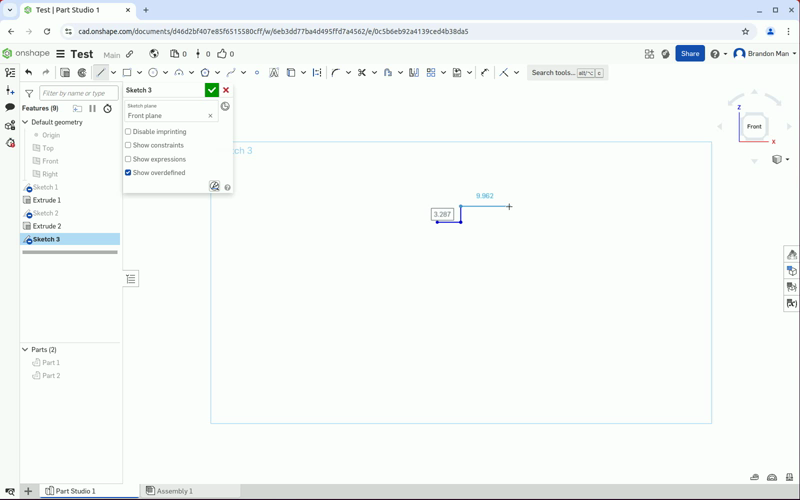
key_up(shift)
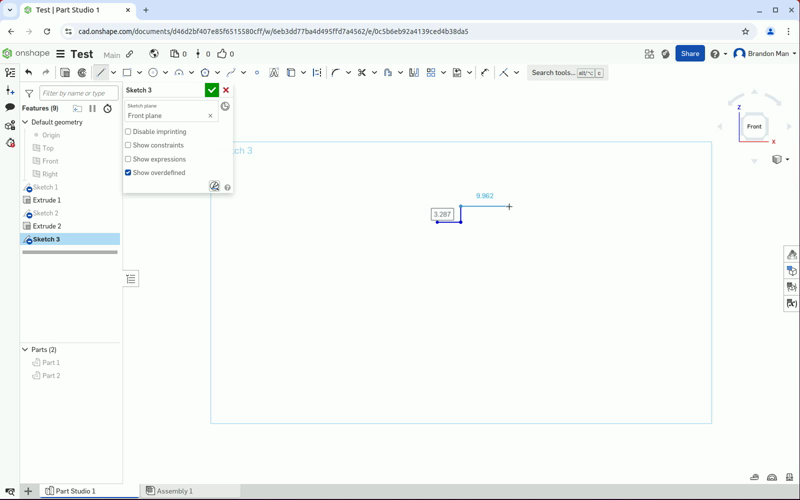
key_down(shift)
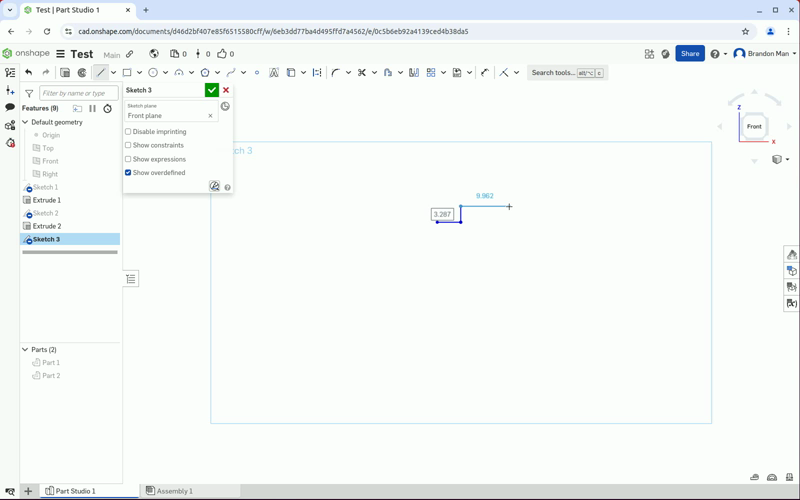
mouse_move(539, 206)
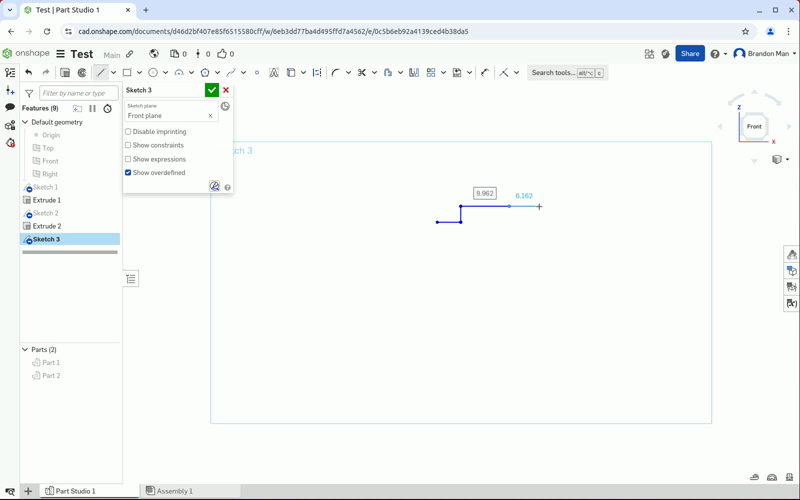
mouse_move(509, 191)
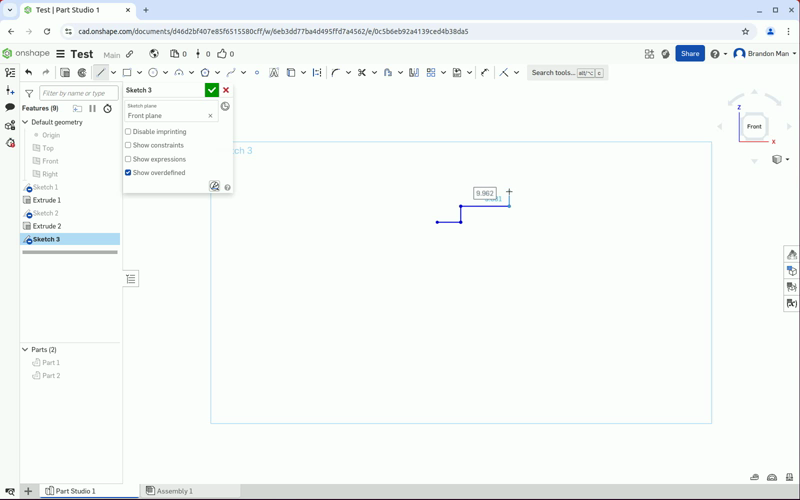
click(509, 191)
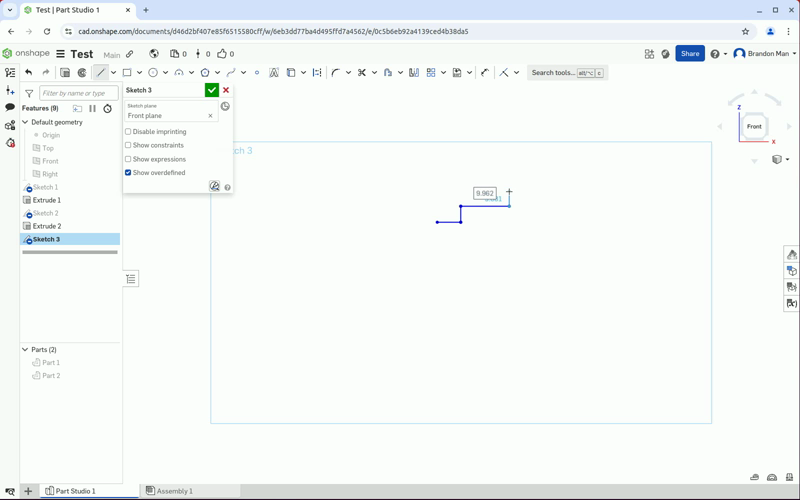
key_up(shift)
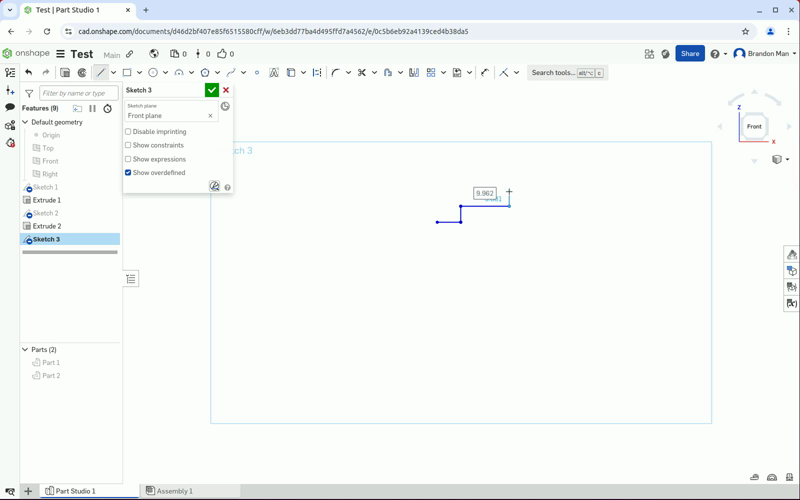
key_down(shift)
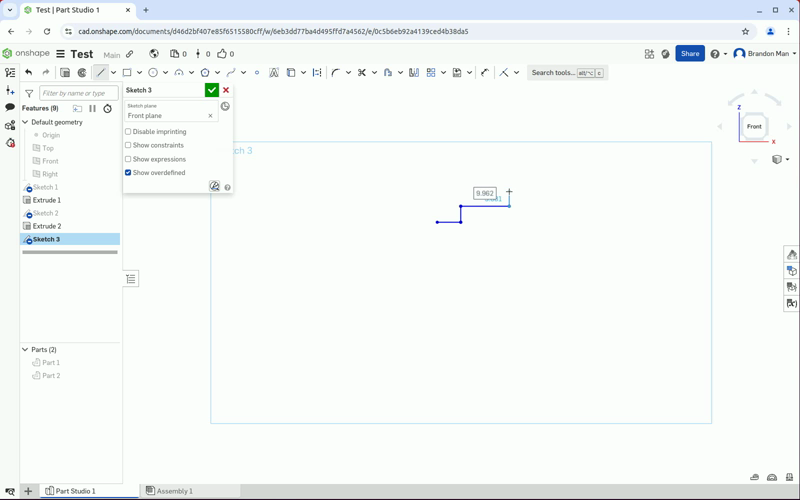
mouse_move(437, 191)
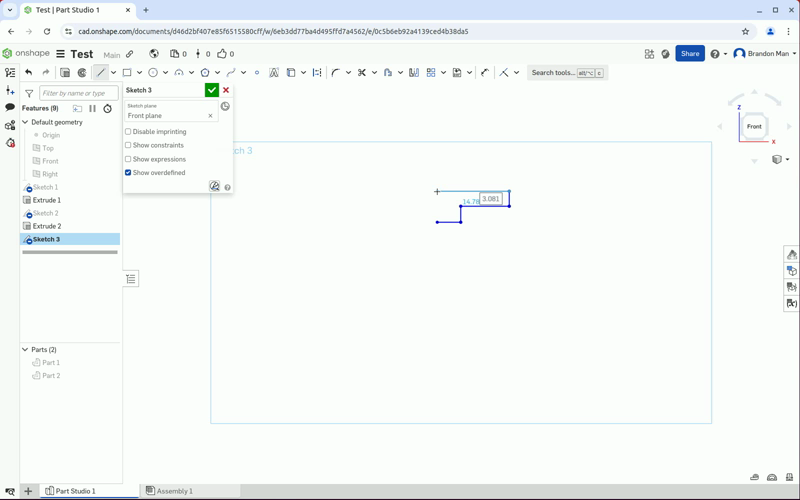
click(437, 191)
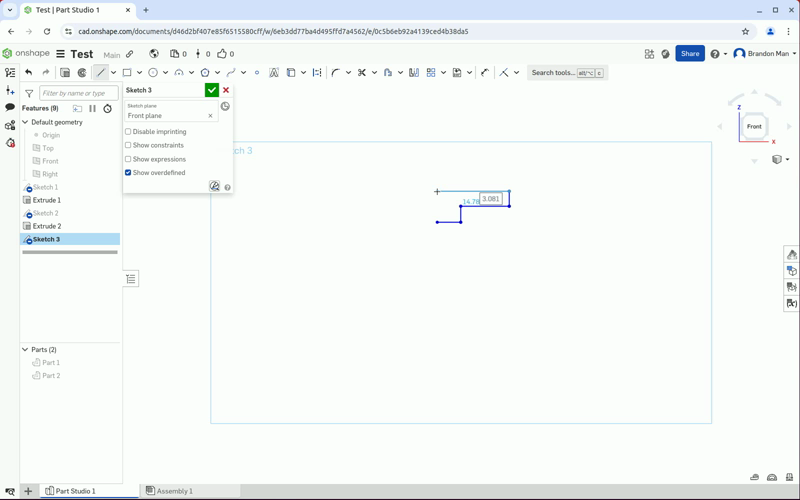
key_up(shift)
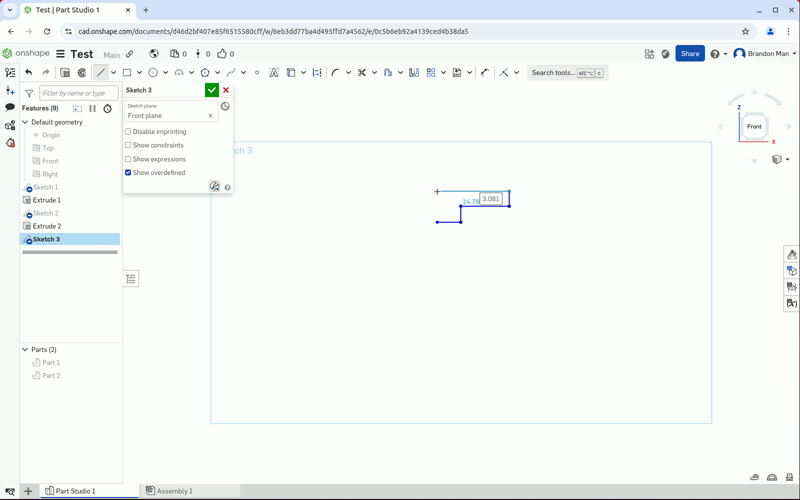
mouse_move(467, 191)
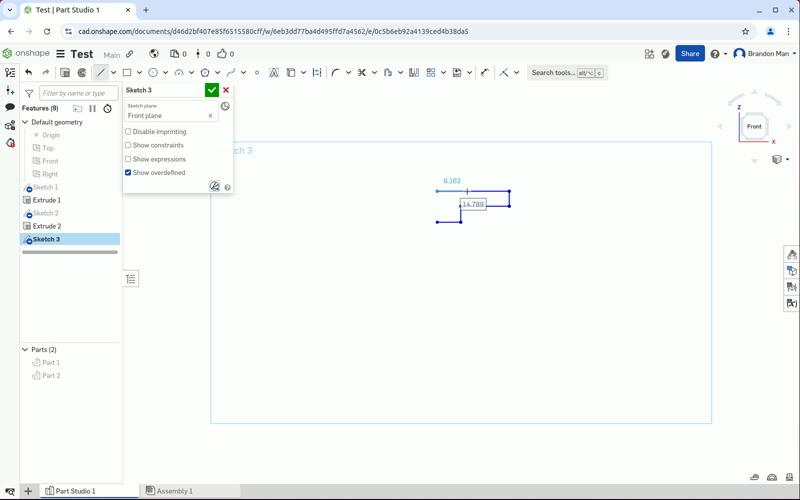
key_down(shift)
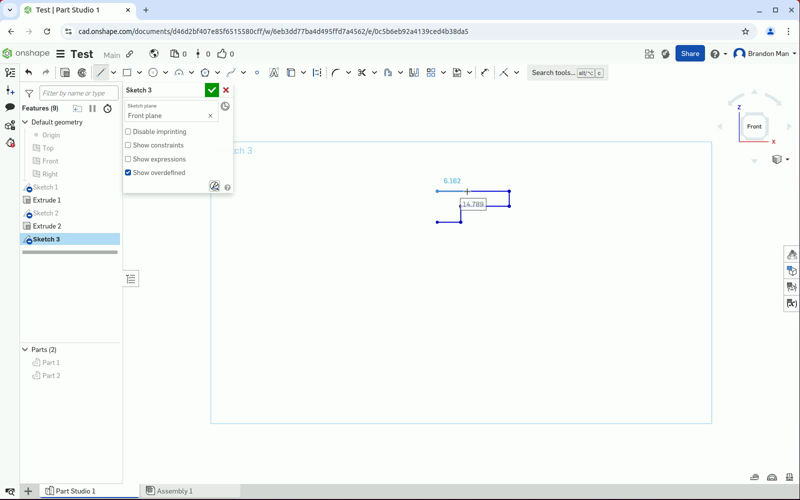
mouse_move(437, 222)
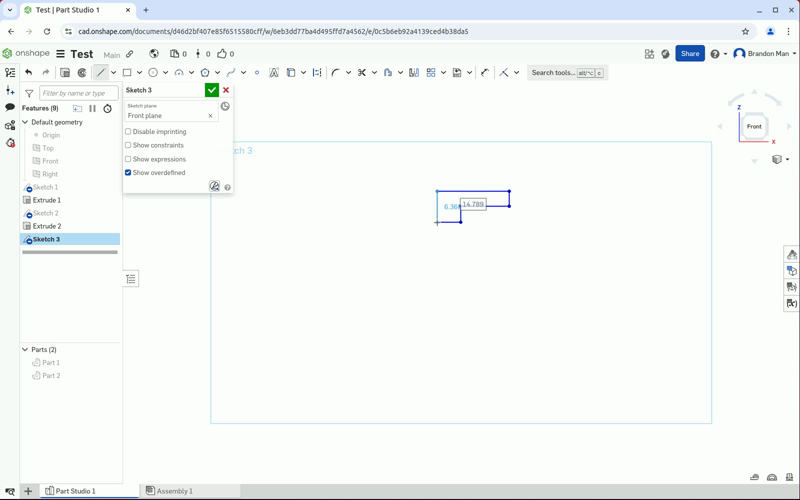
key_up(shift)
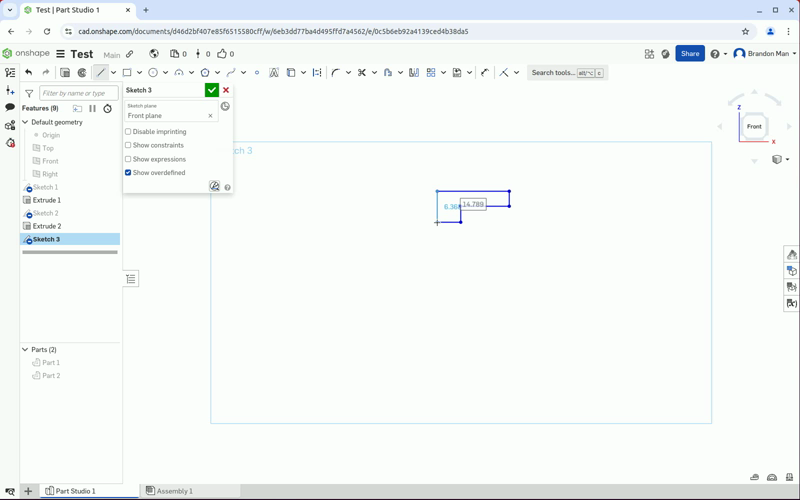
click(437, 222)
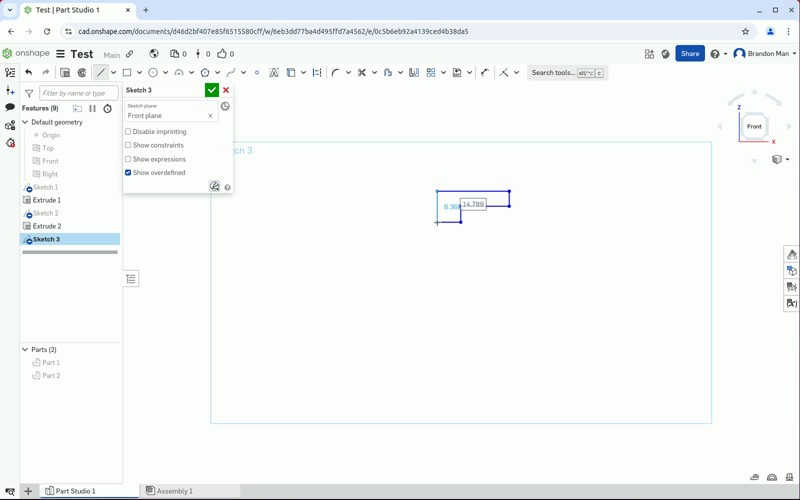
key(esc)
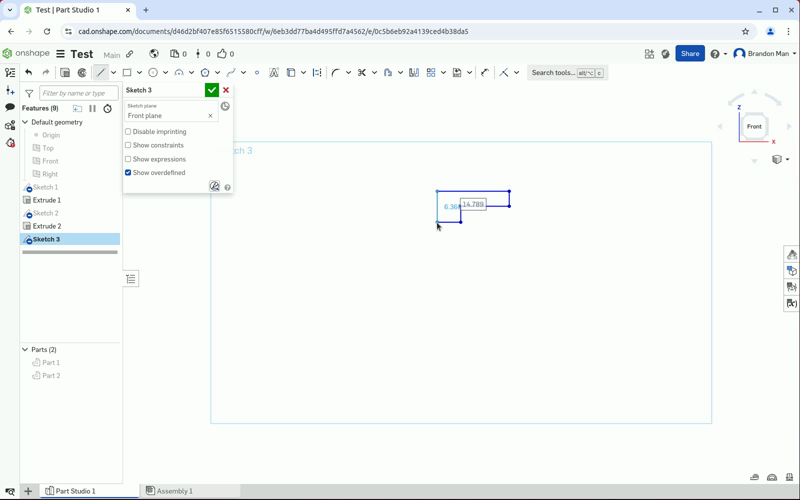
mouse_move(450, 207)
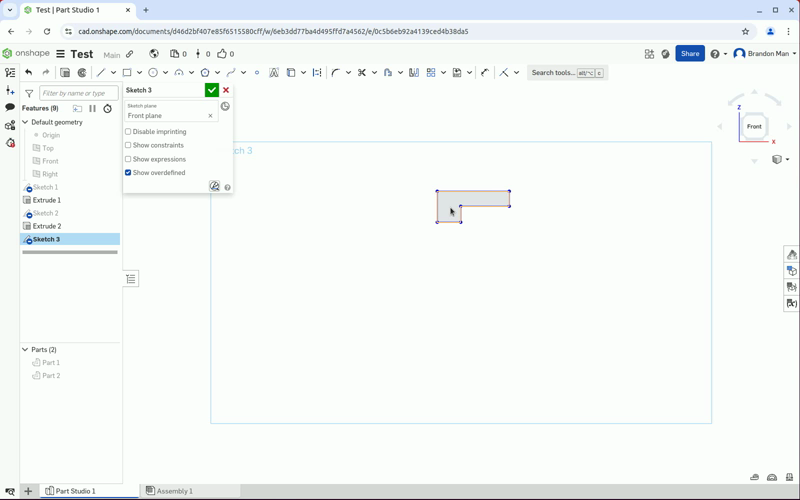
scroll(6)
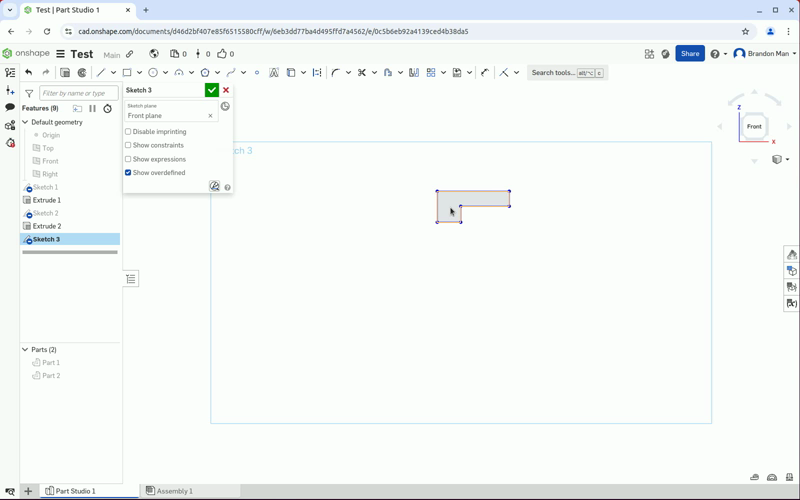
scroll(6)
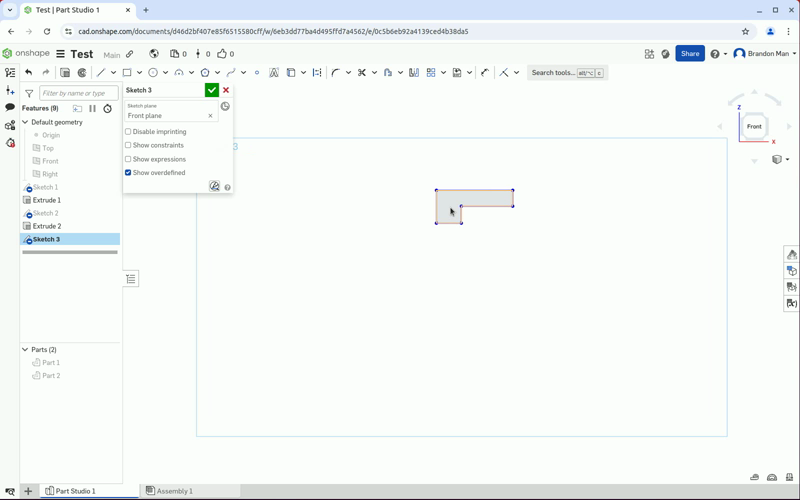
scroll(6)
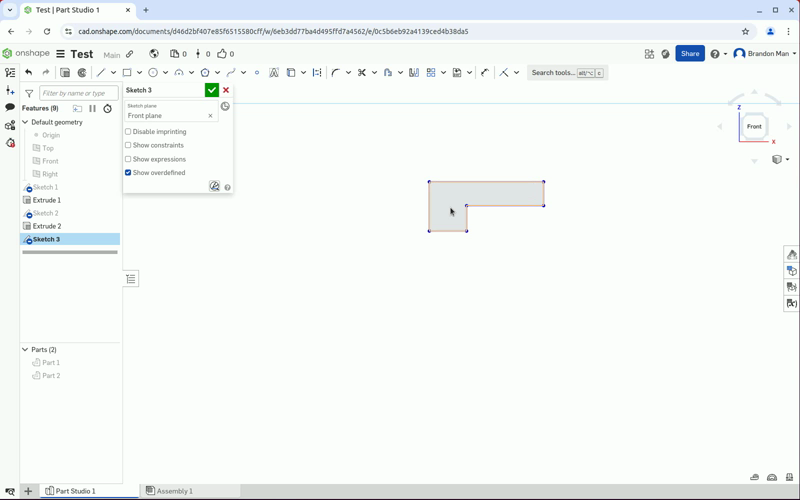
scroll(6)
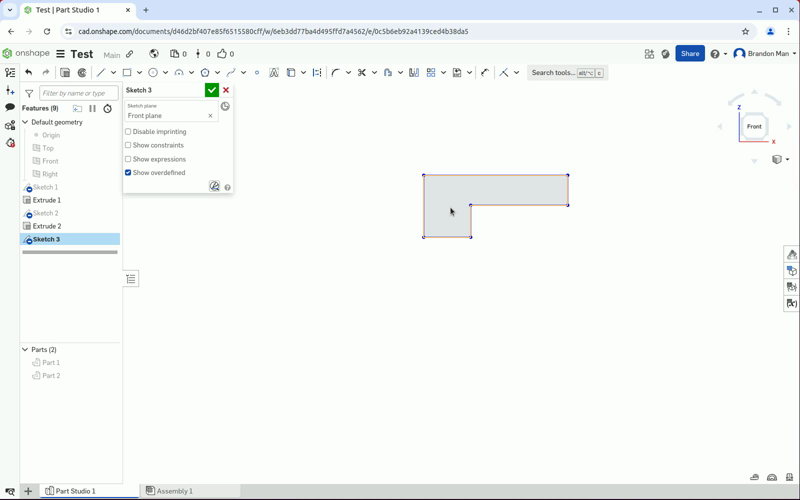
scroll(6)
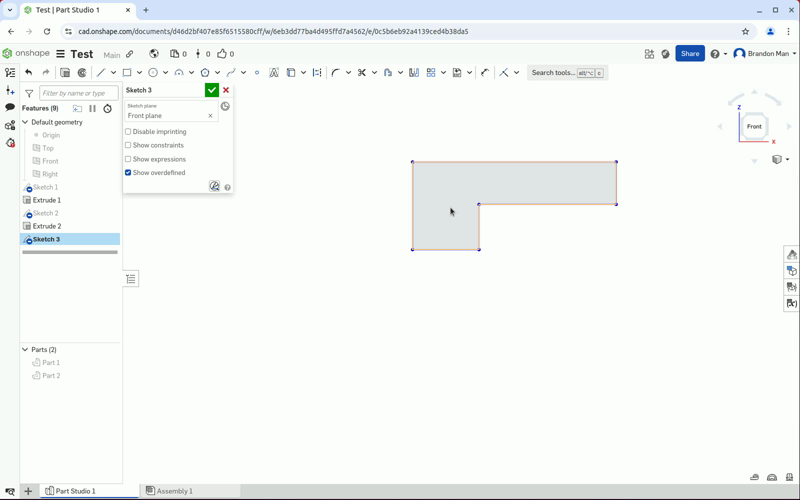
scroll(6)
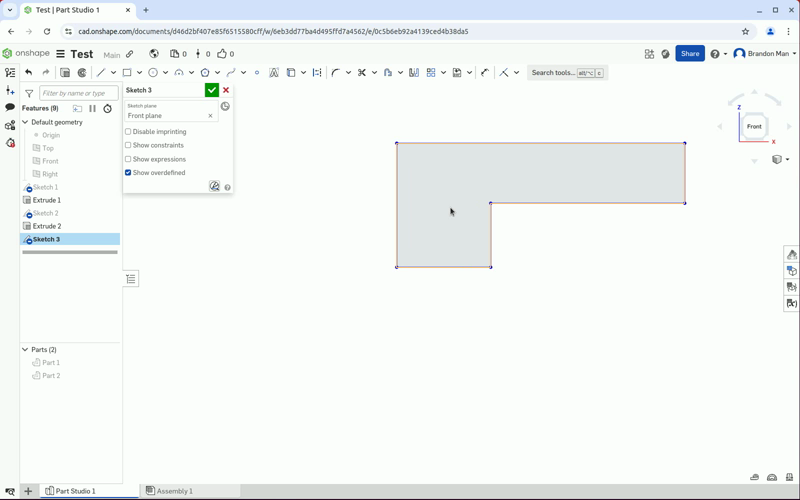
scroll(6)
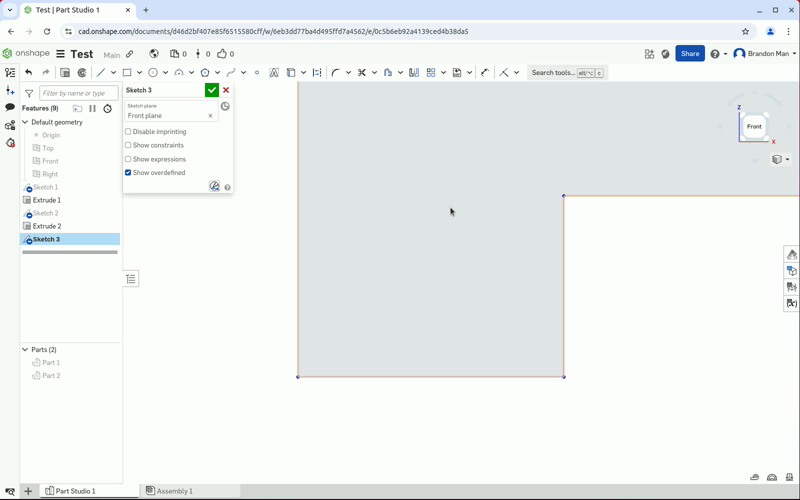
click(450, 207)
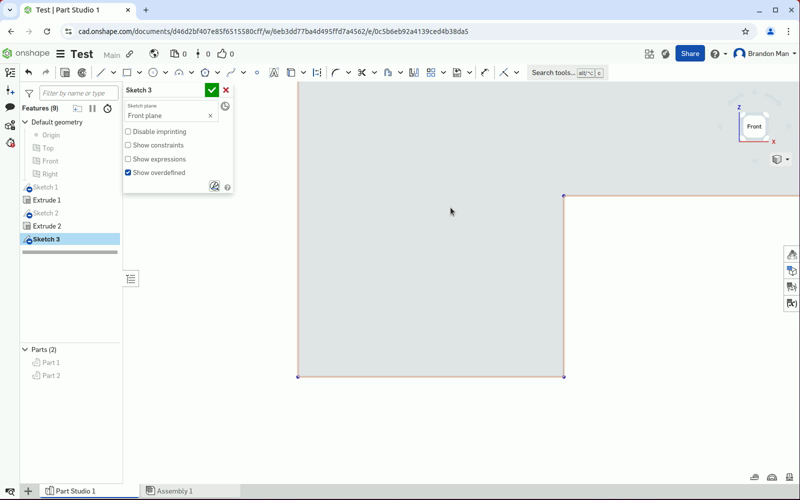
scroll(-6)
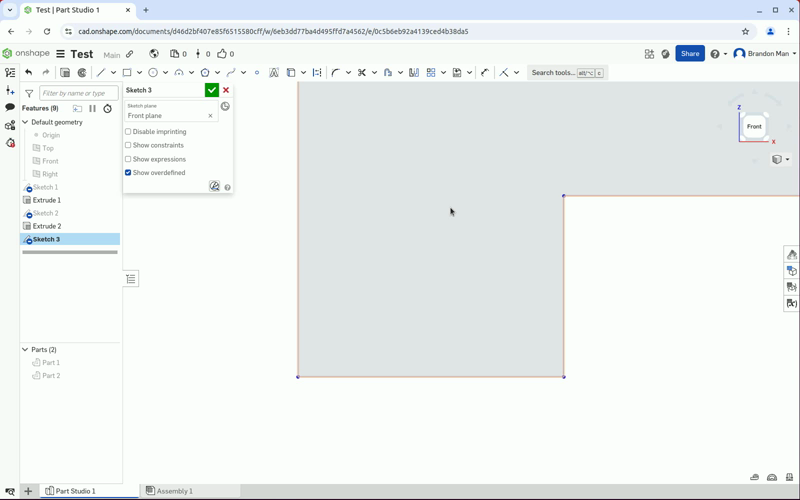
scroll(-6)
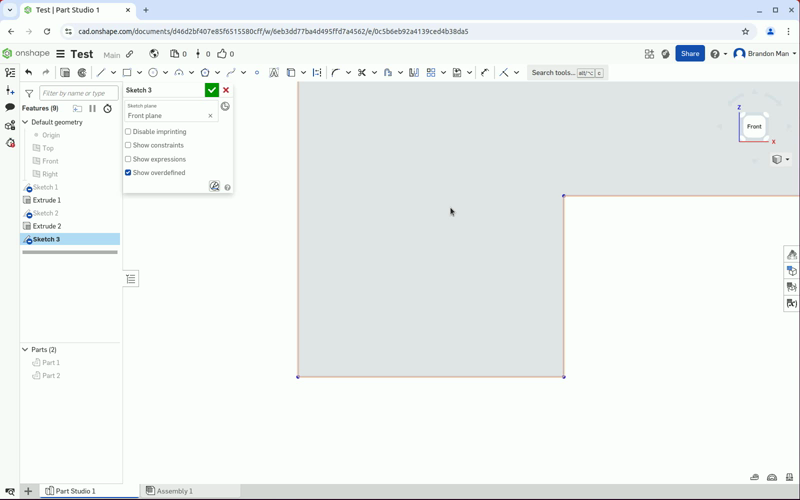
scroll(-6)
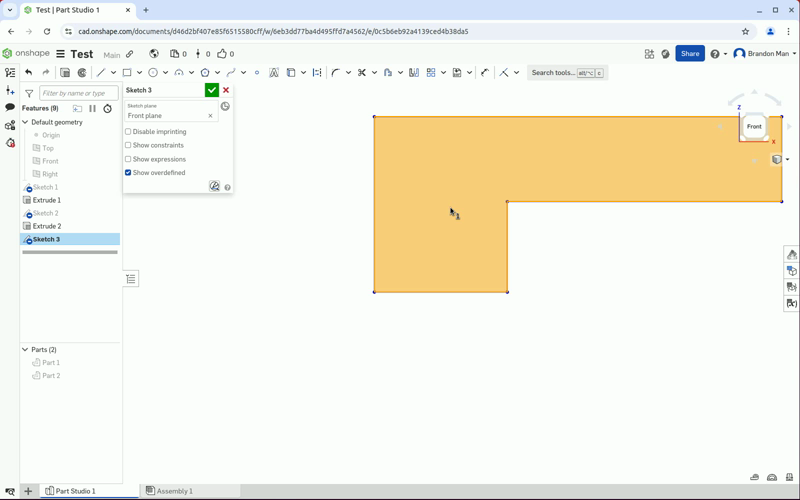
scroll(-6)
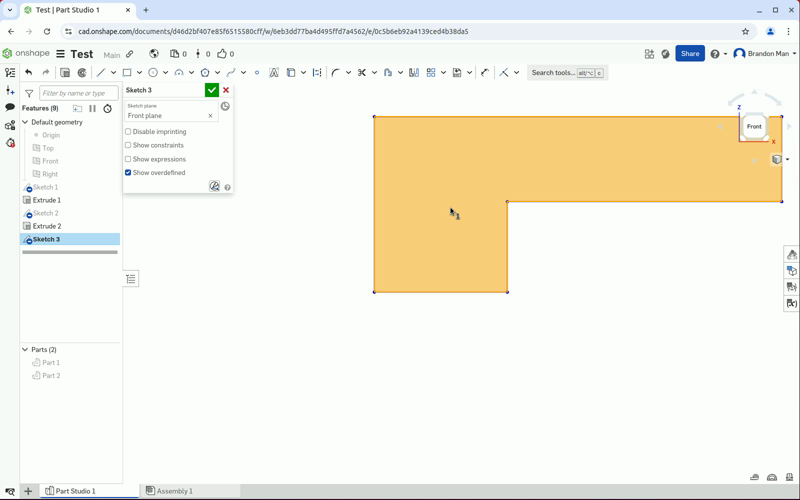
scroll(-6)
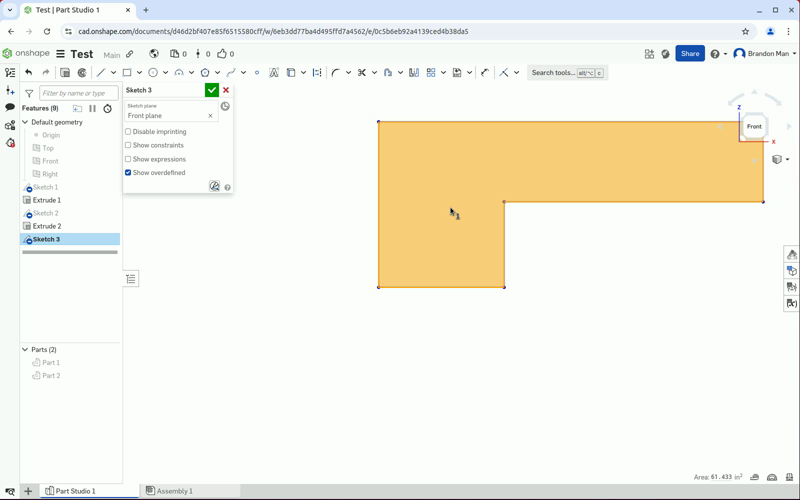
scroll(-6)
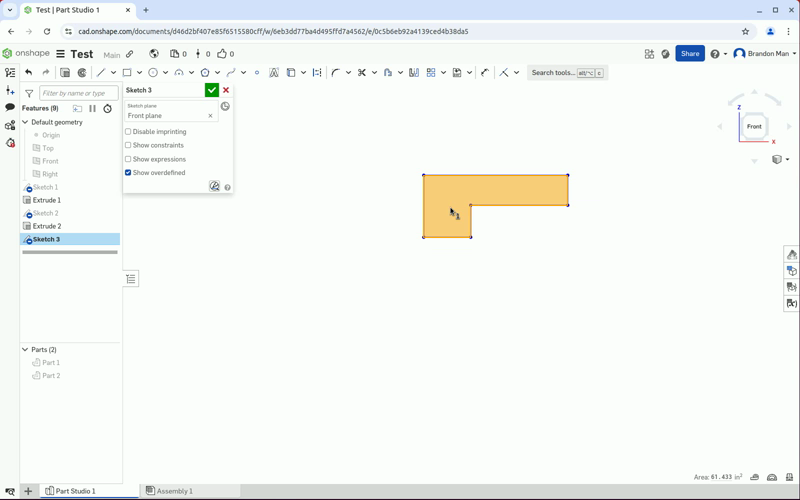
scroll(-6)
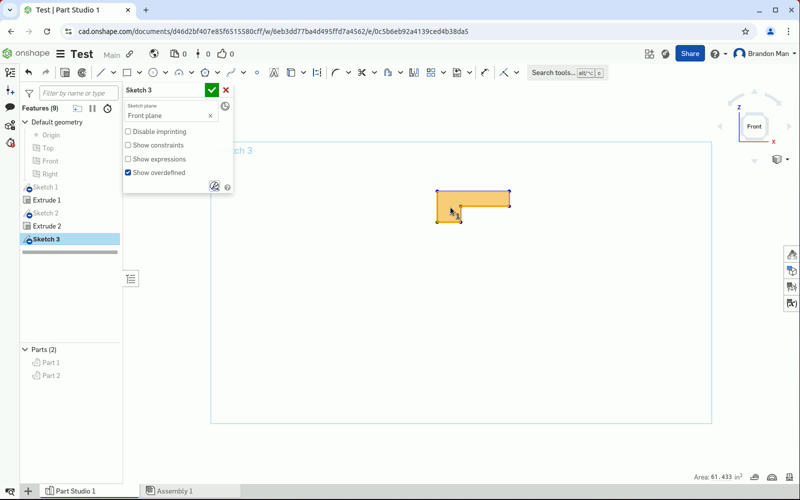
mouse_move(73, 352)
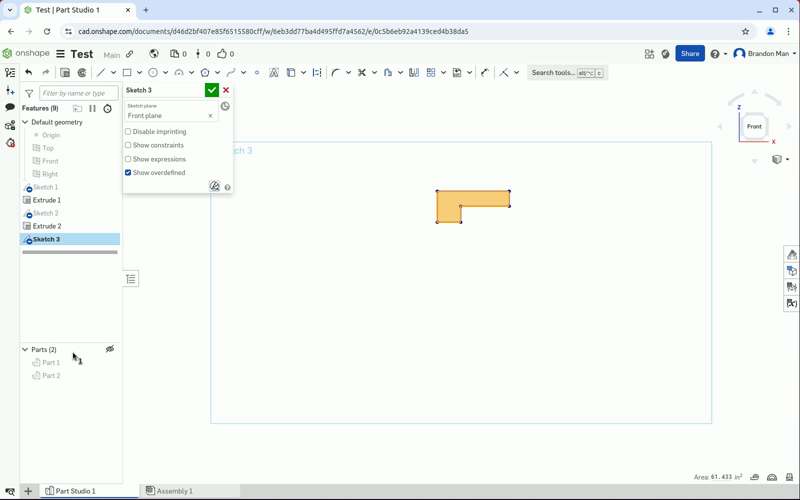
key(shift+y)
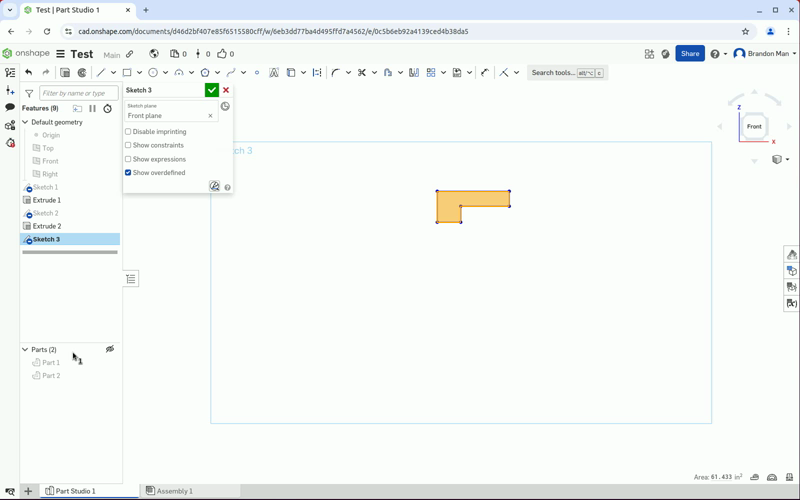
key(shift+e)
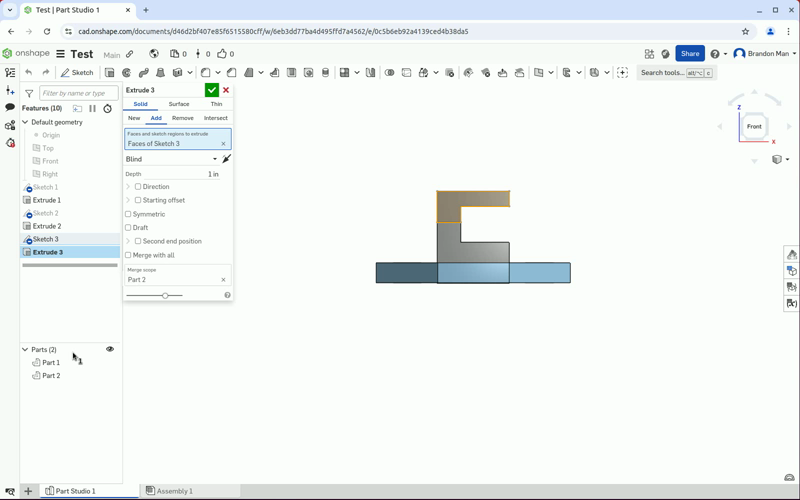
mouse_move(143, 106)
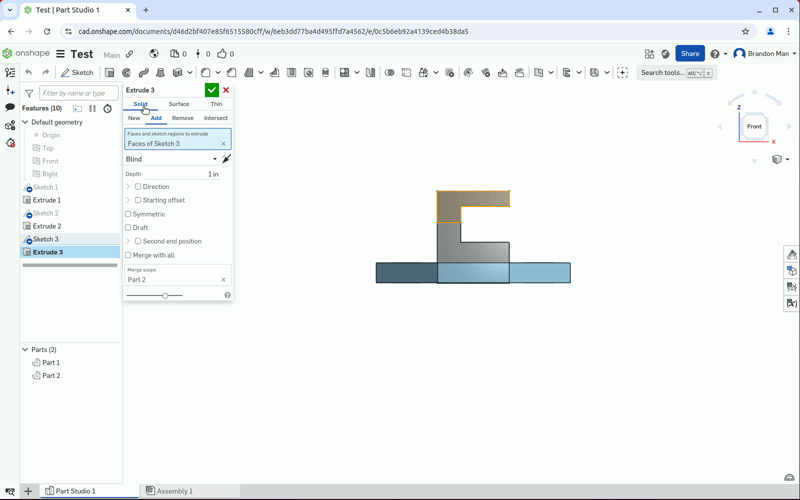
click(143, 106)
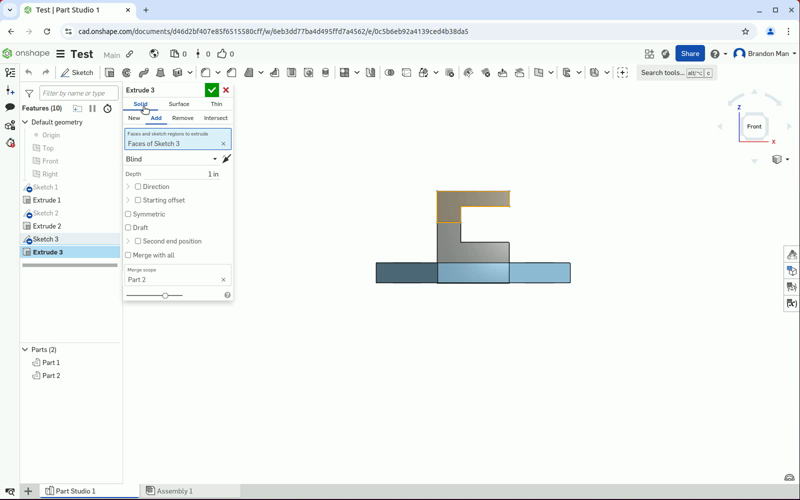
mouse_move(137, 120)
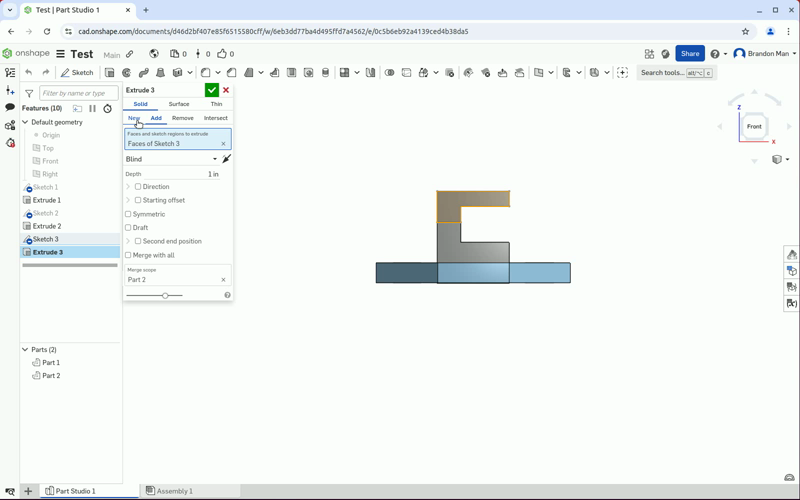
click(137, 120)
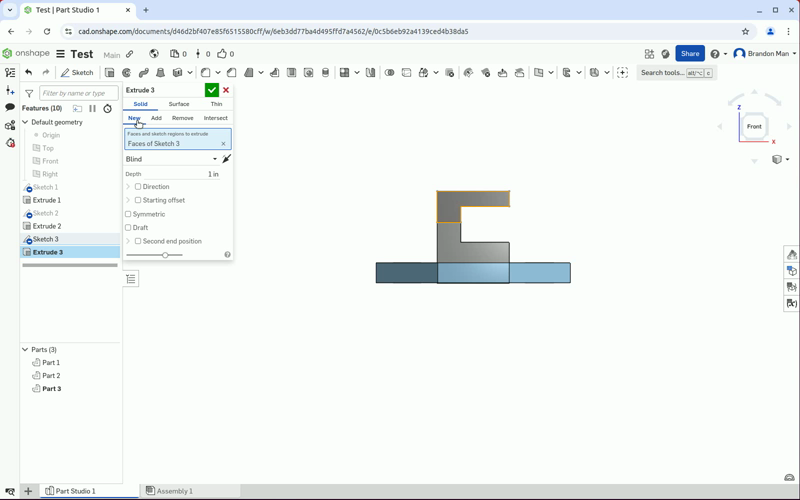
key(tab, 4)
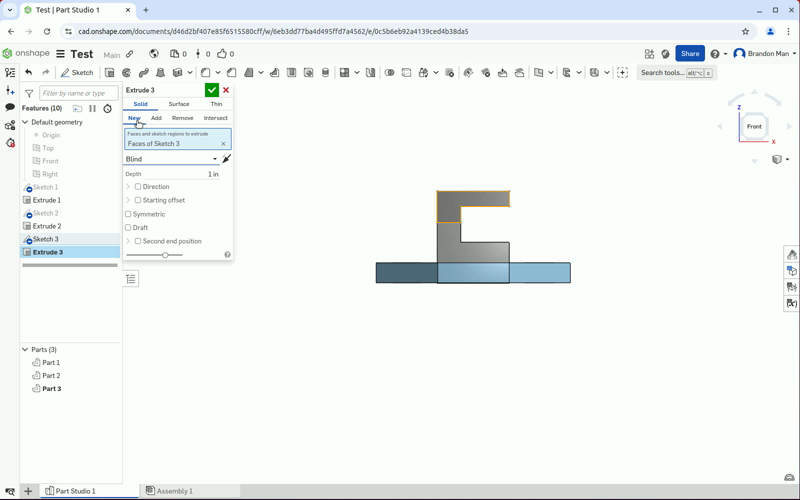
text(10.591)
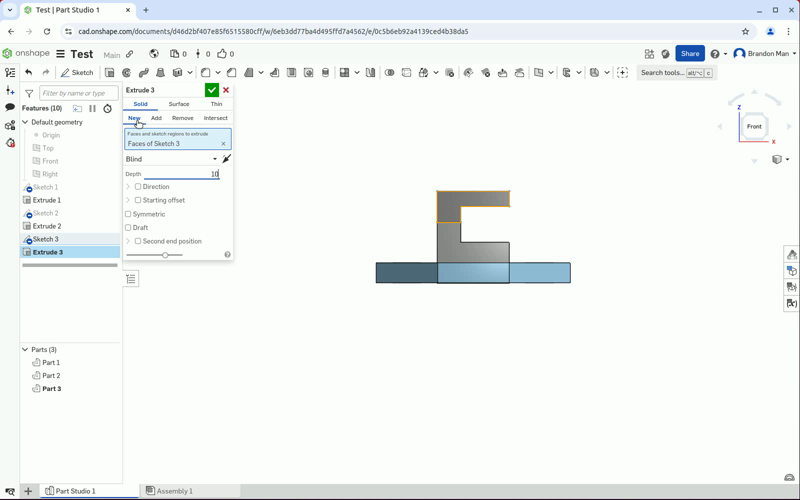
key(enter)
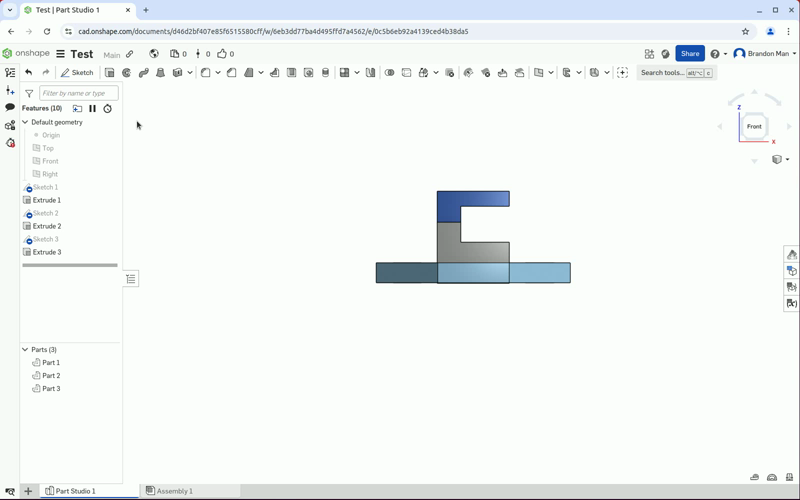
key(shift+h)
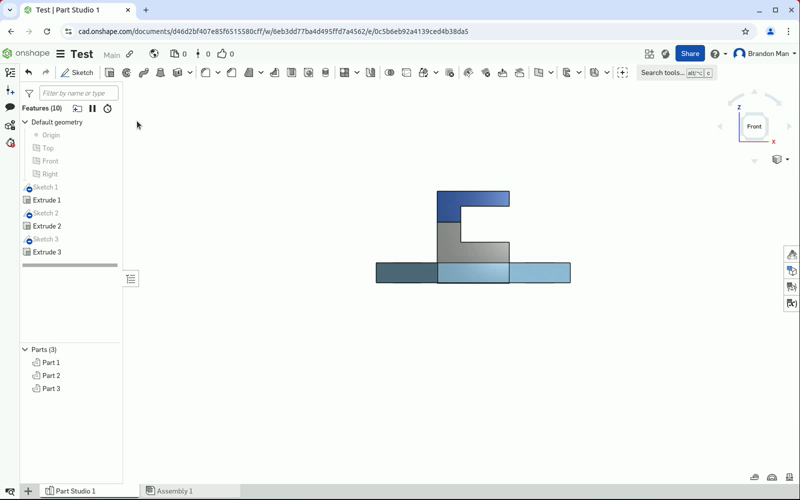
key(shift+h)
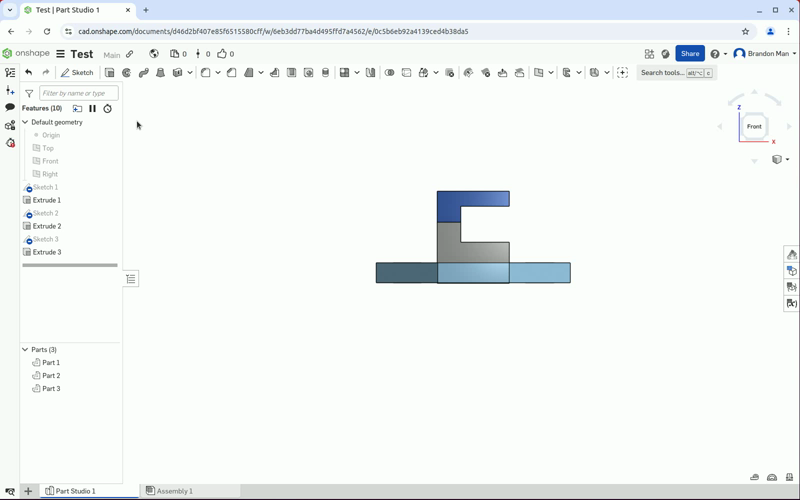
key(shift+7)
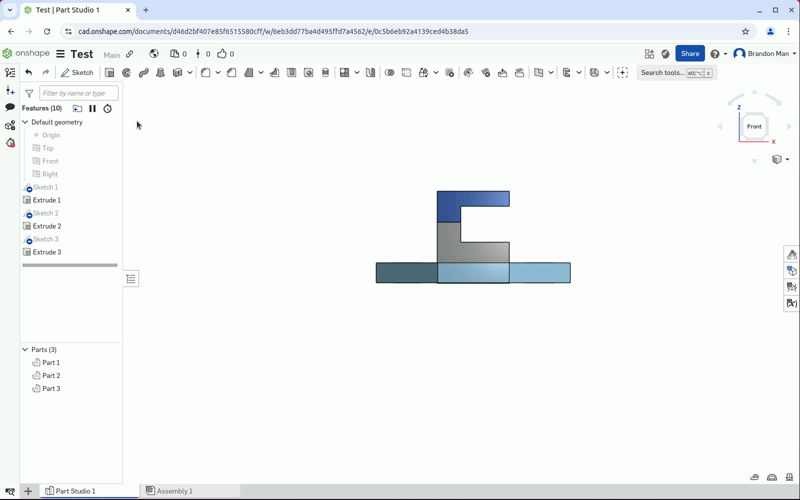
key(left, 2)
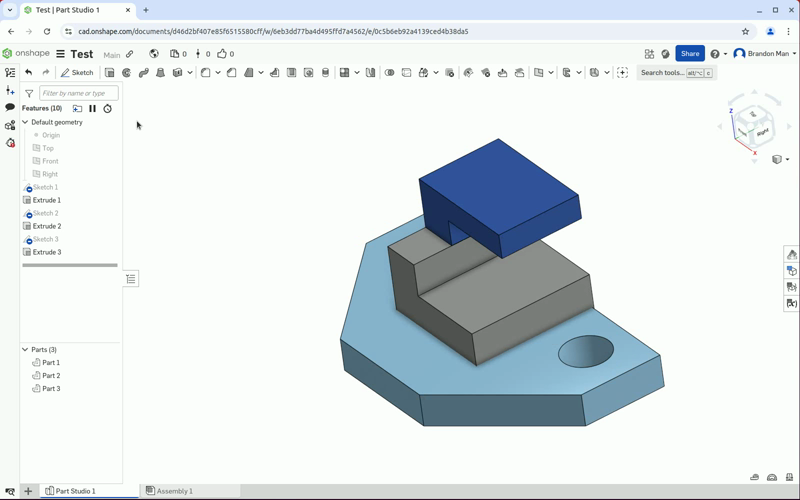
key(down, 2)
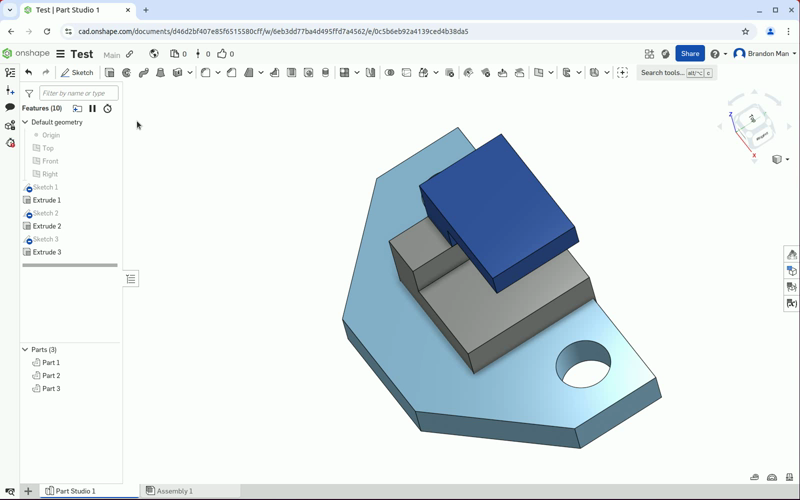
key(up, 2)
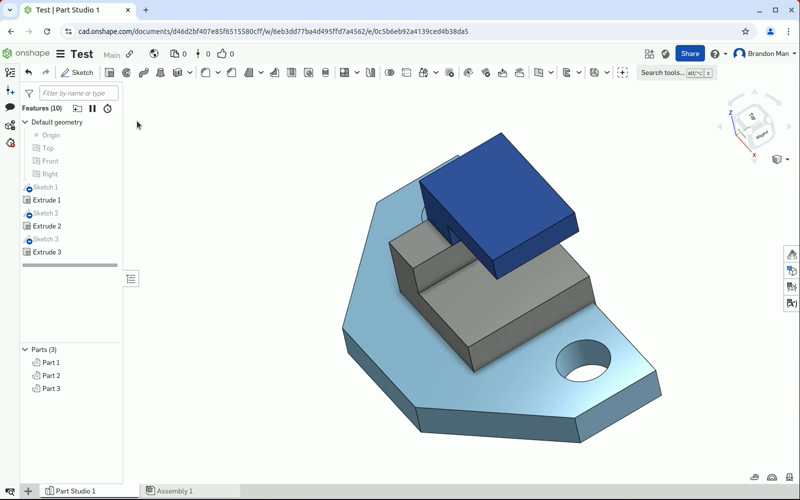
key(right, 2)
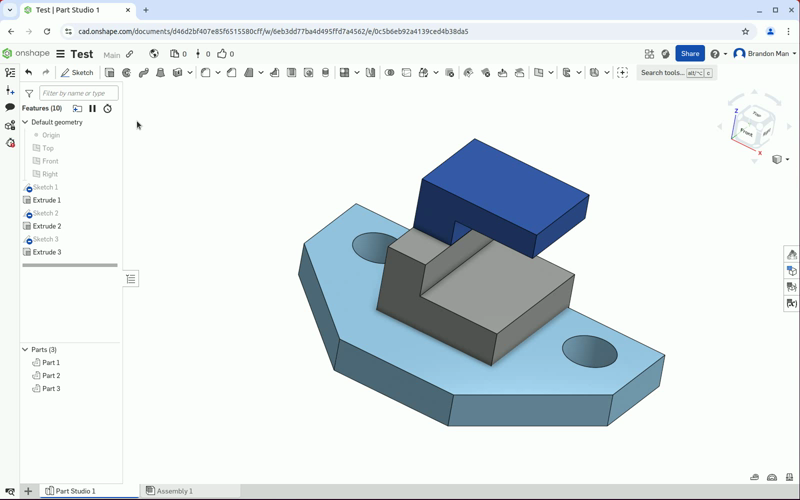
mouse_move(73, 189)
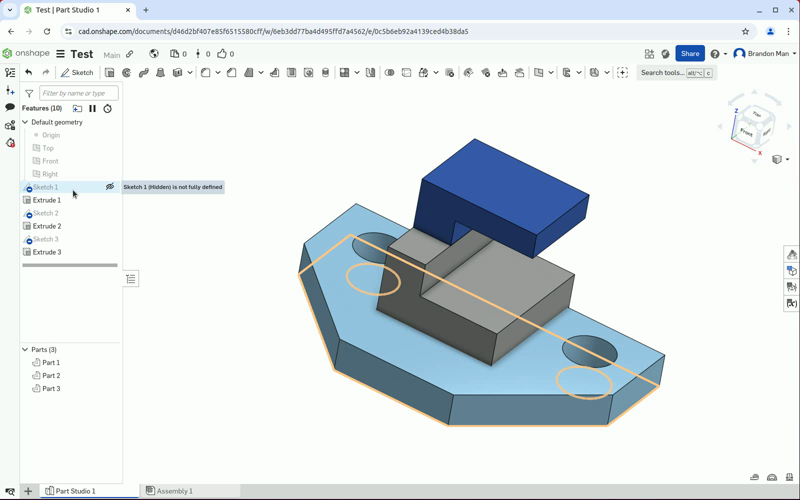
click(73, 189)